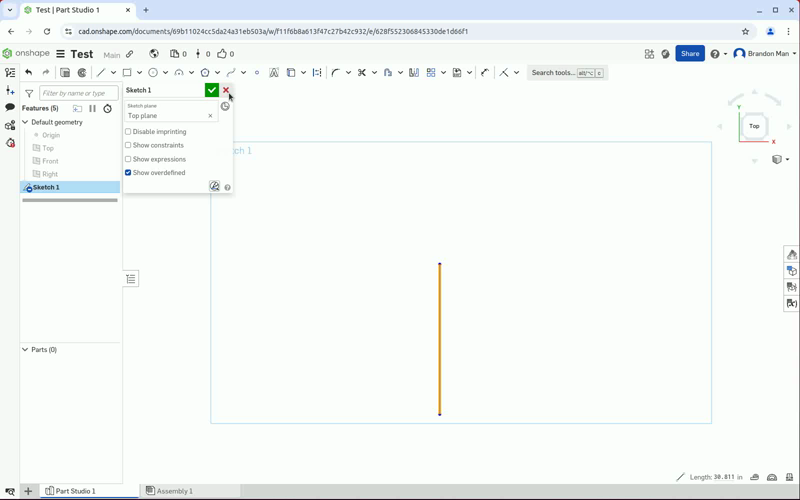
key(shift+h)
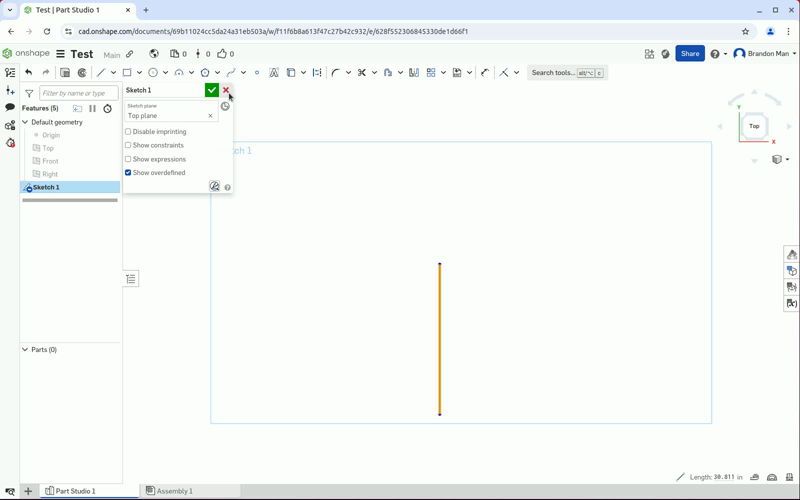
key(shift+s)
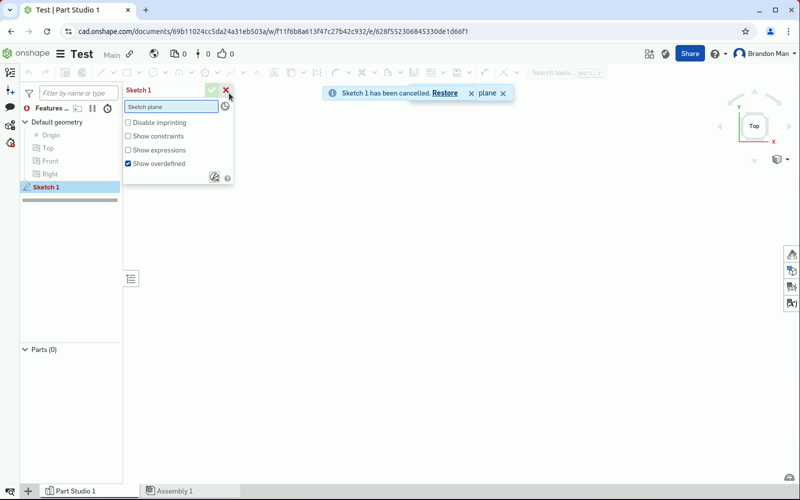
mouse_move(73, 150)
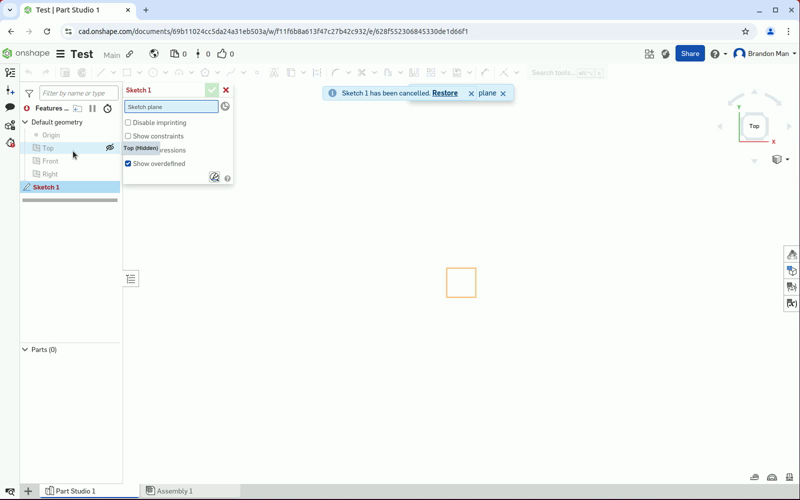
click(73, 150)
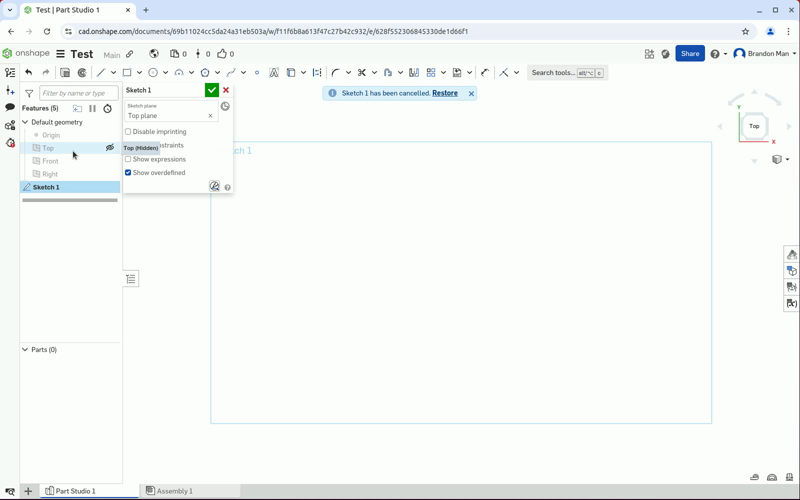
mouse_move(73, 352)
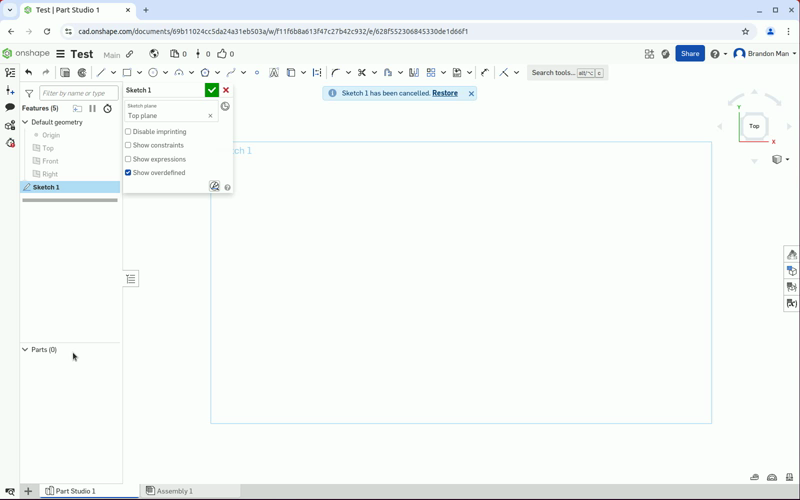
key(y)
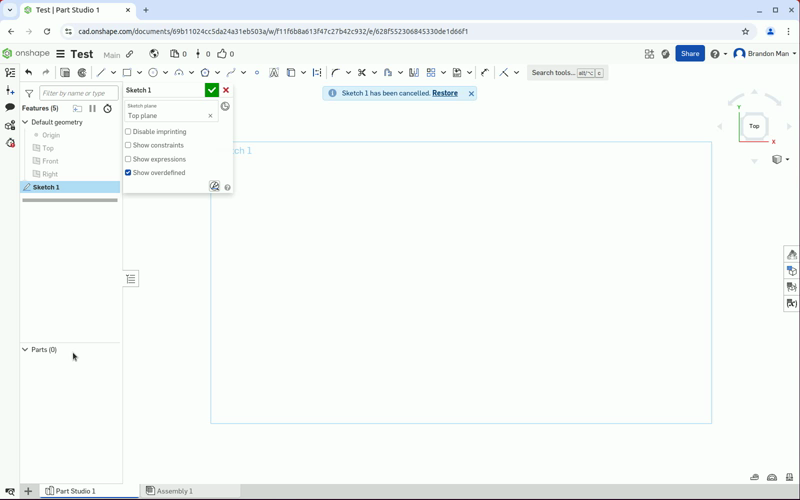
key(l)
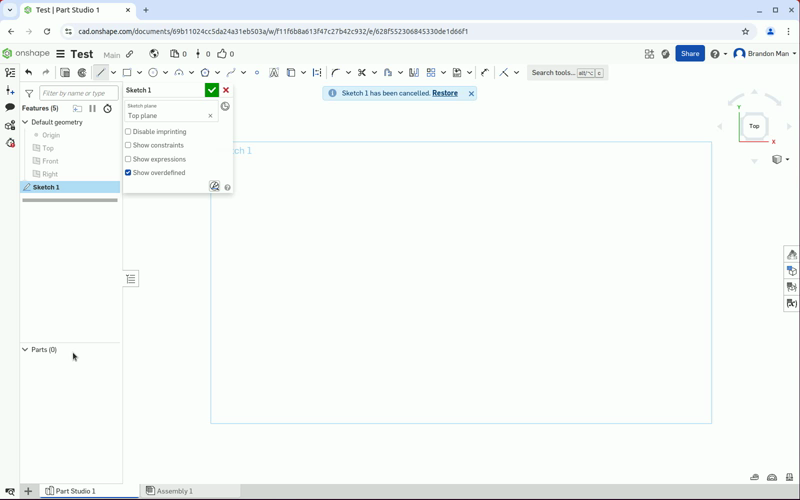
key_down(shift)
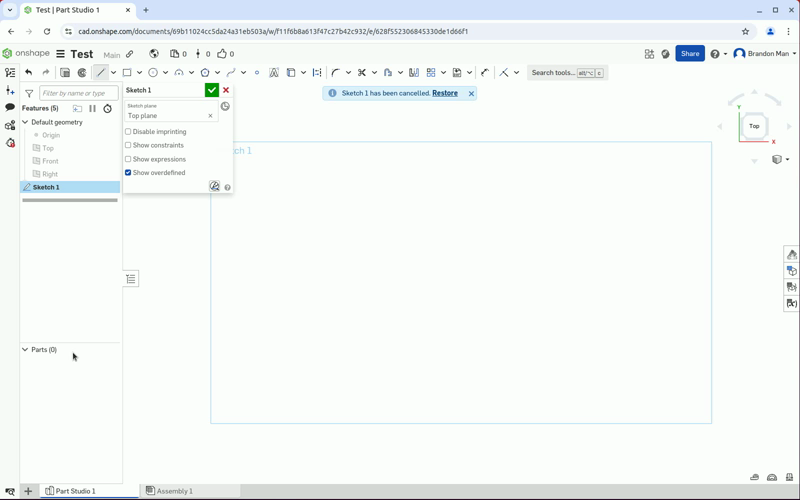
mouse_move(374, 394)
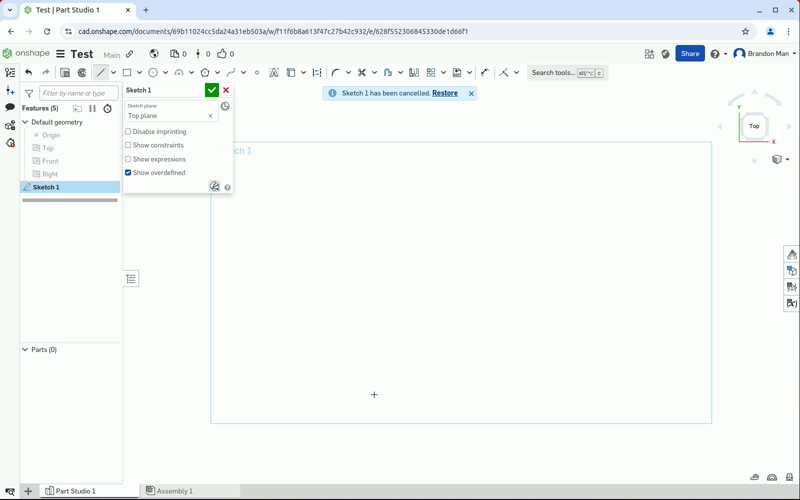
click(374, 394)
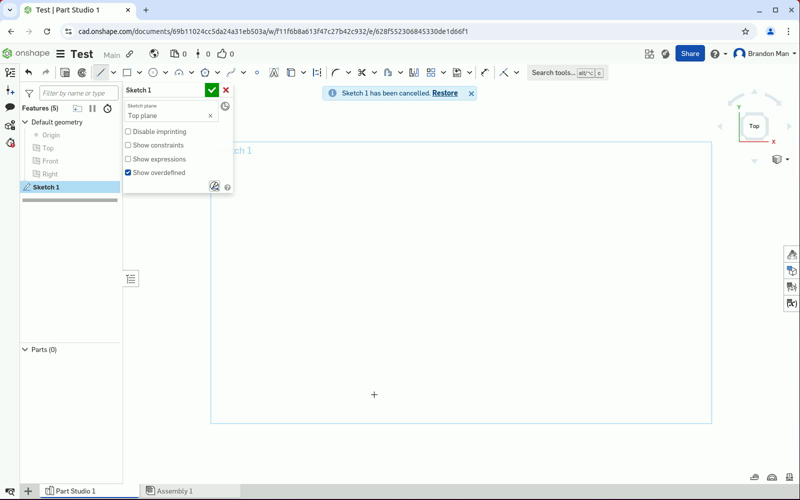
key_up(shift)
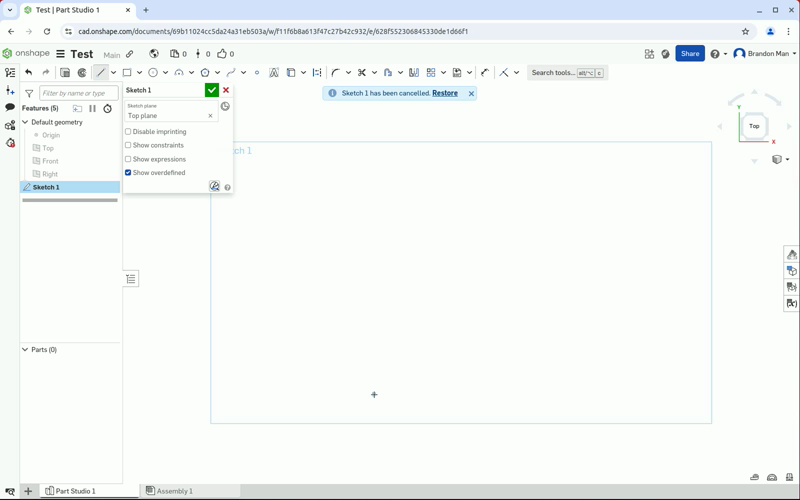
key_down(shift)
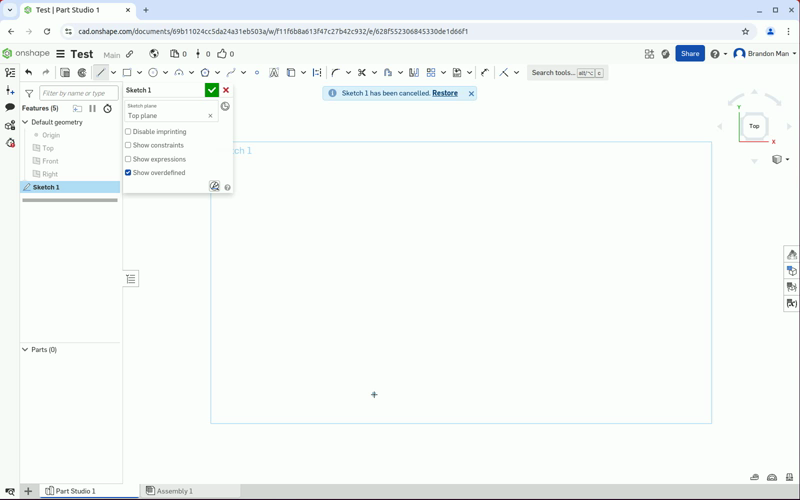
mouse_move(547, 394)
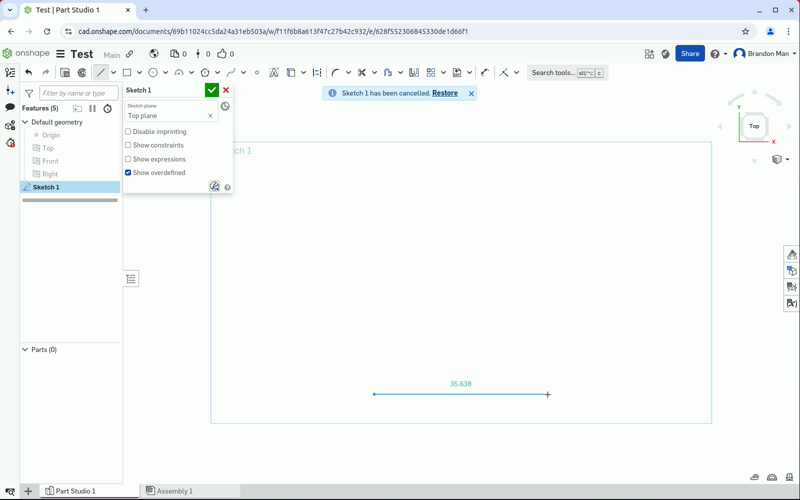
click(547, 394)
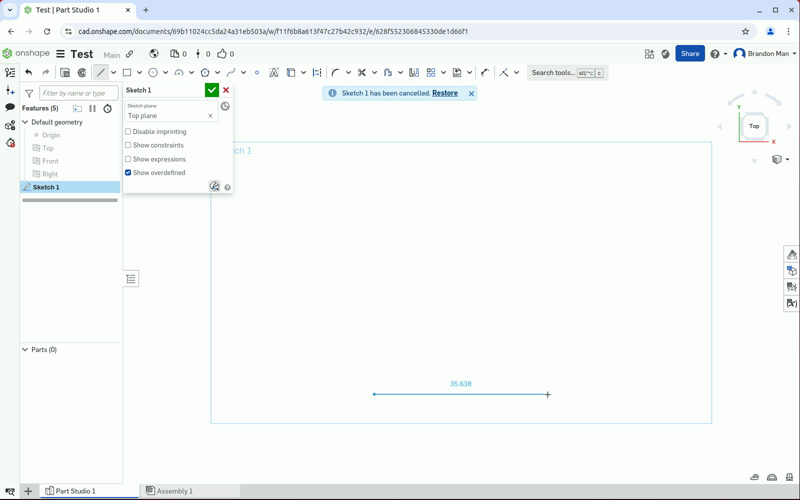
key_up(shift)
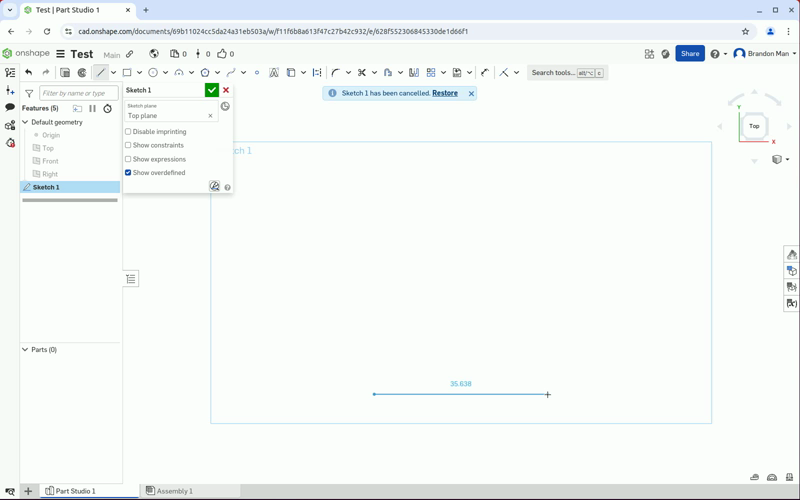
key_down(shift)
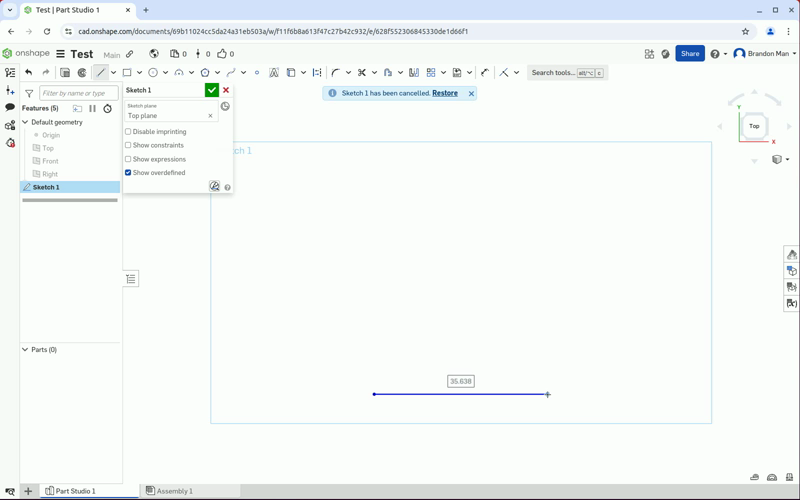
mouse_move(547, 171)
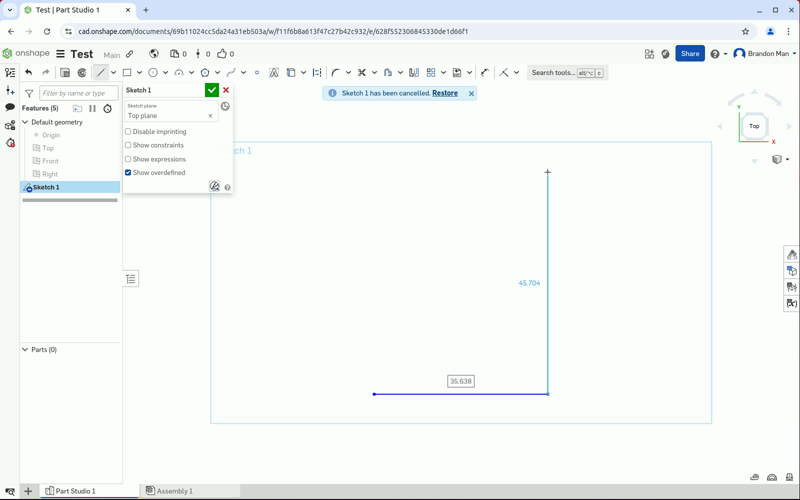
click(547, 171)
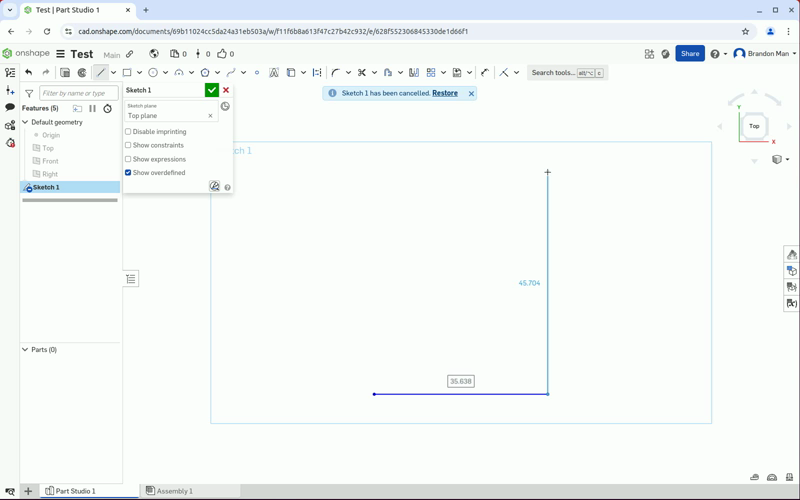
key_up(shift)
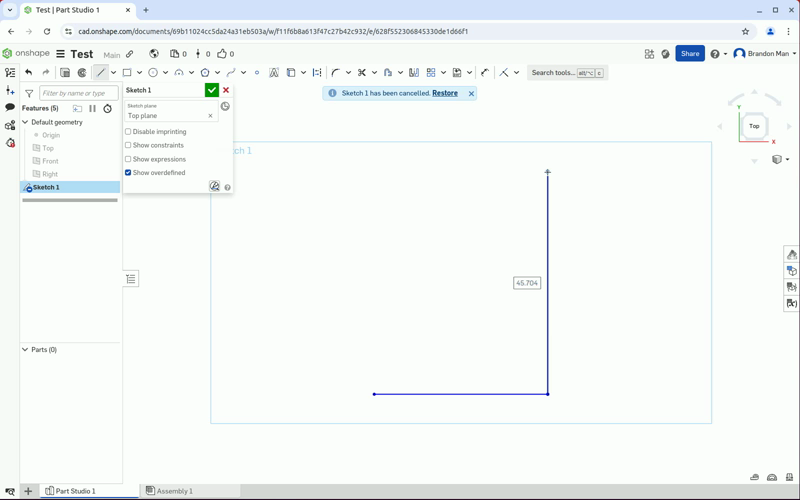
key_down(shift)
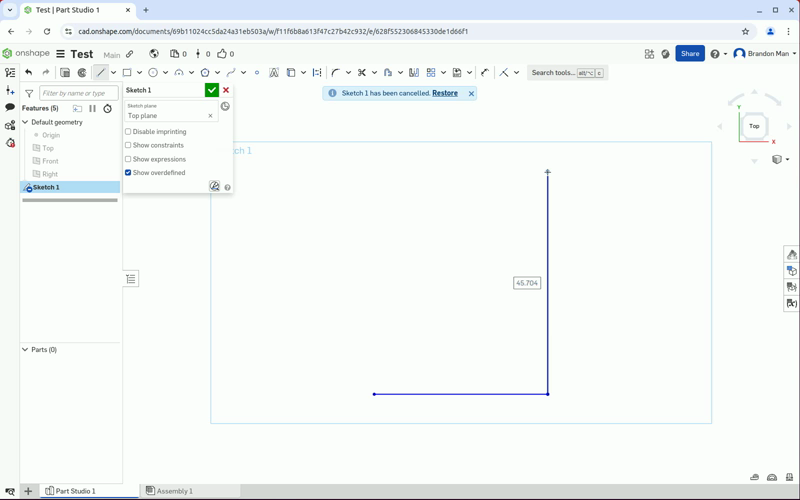
mouse_move(374, 171)
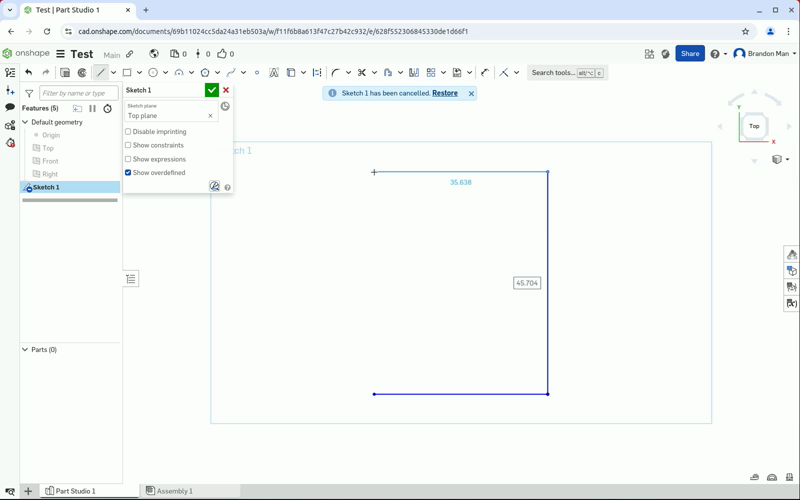
click(374, 171)
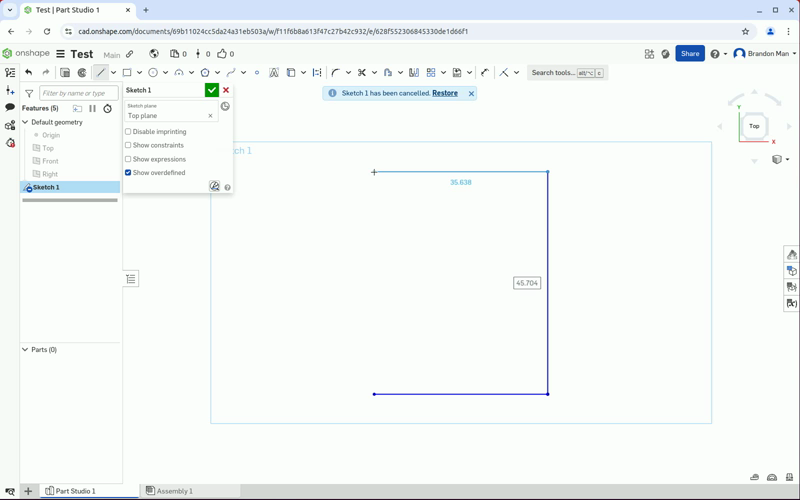
key_up(shift)
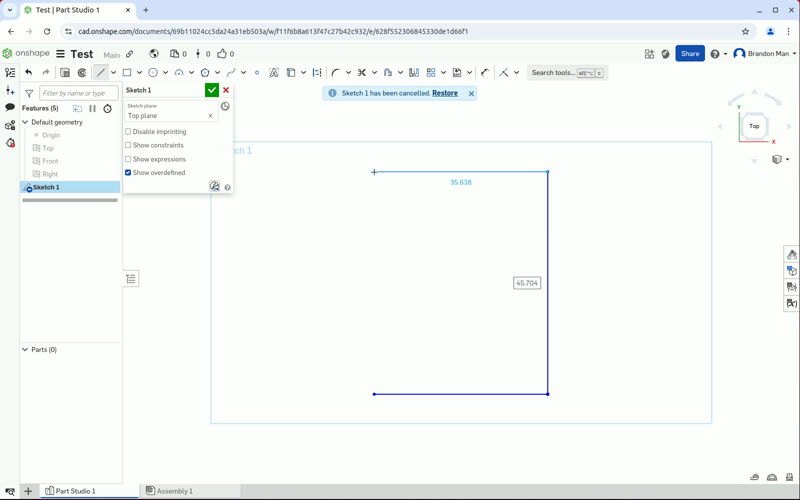
key_down(shift)
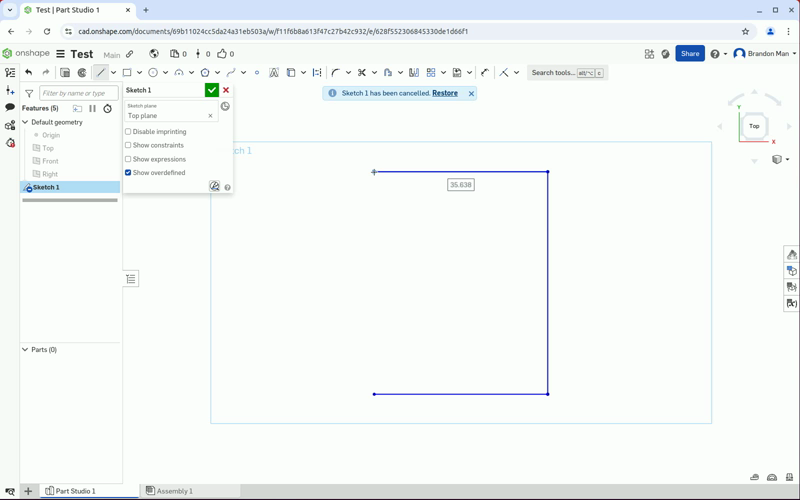
mouse_move(374, 394)
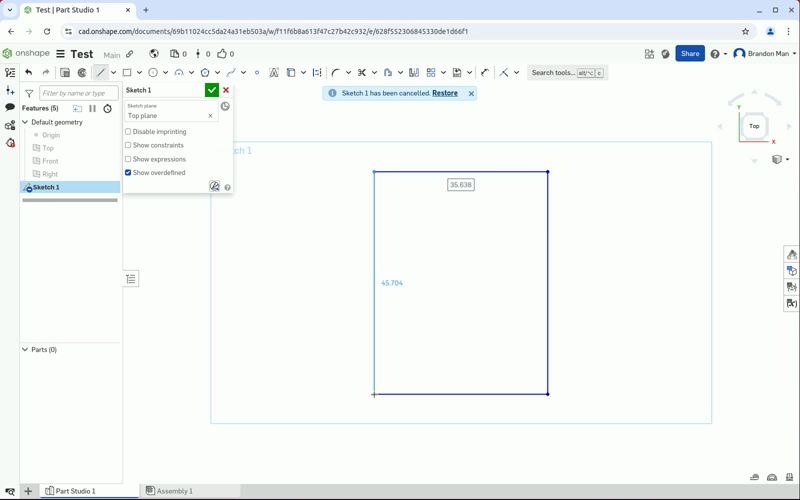
key_up(shift)
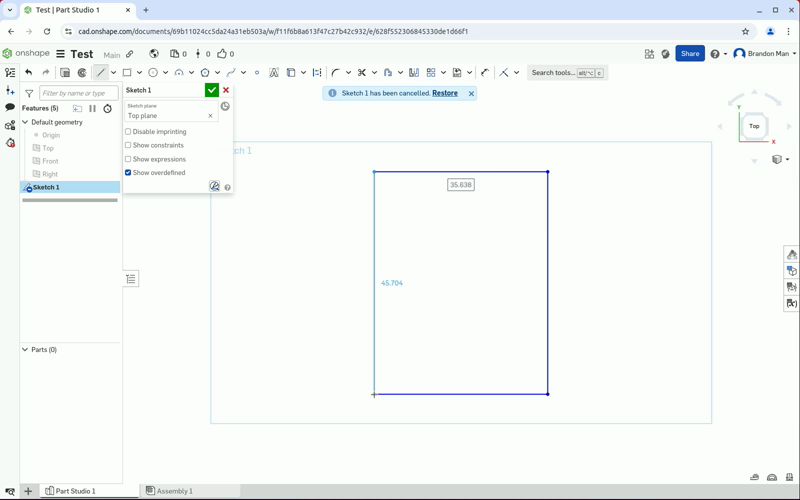
click(374, 394)
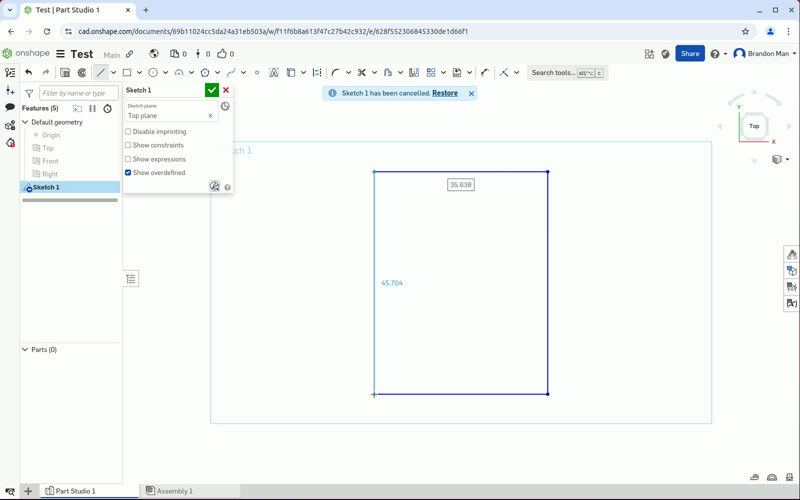
key(esc)
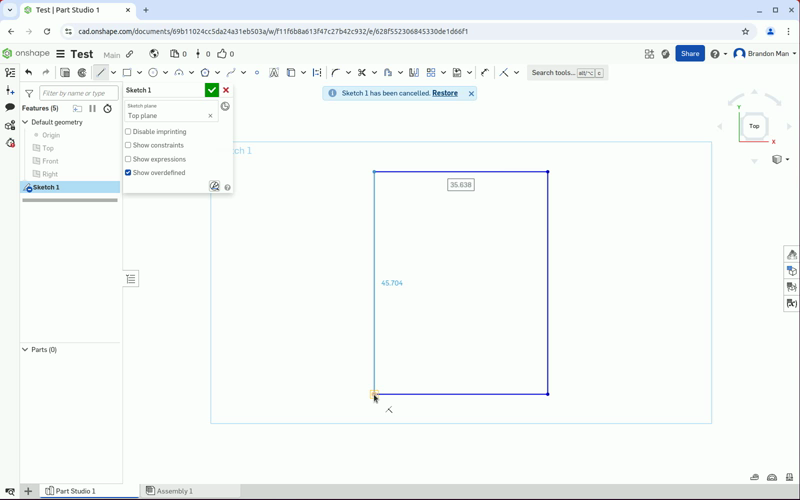
key(c)
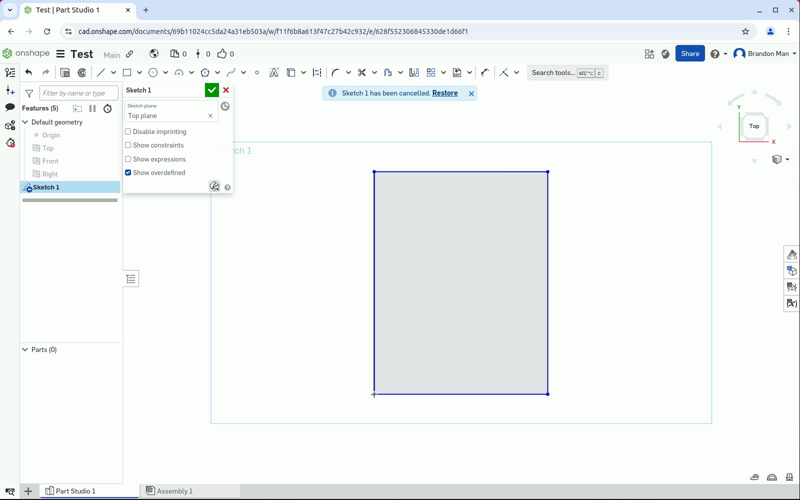
key_down(shift)
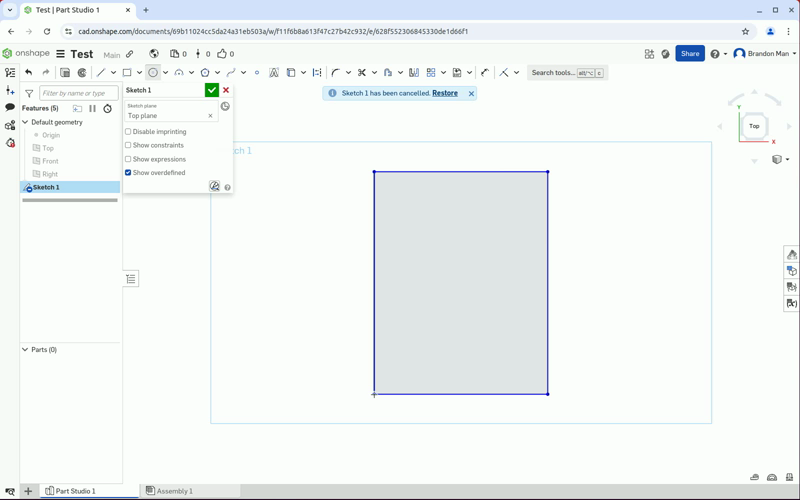
mouse_move(395, 366)
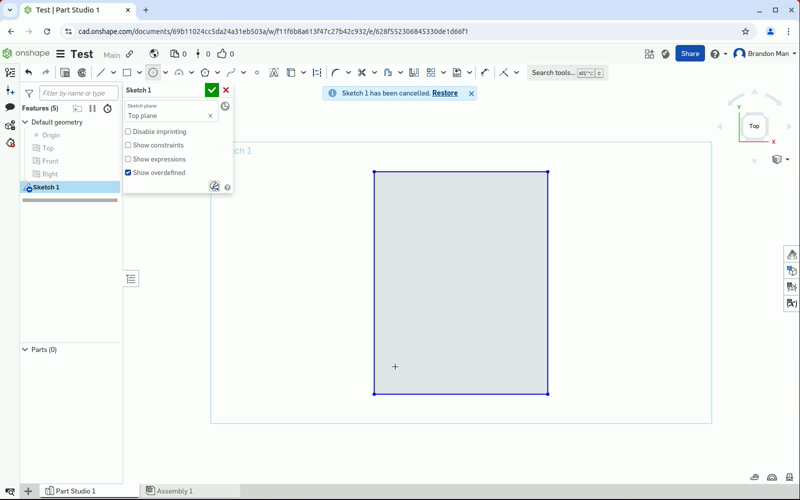
click(395, 366)
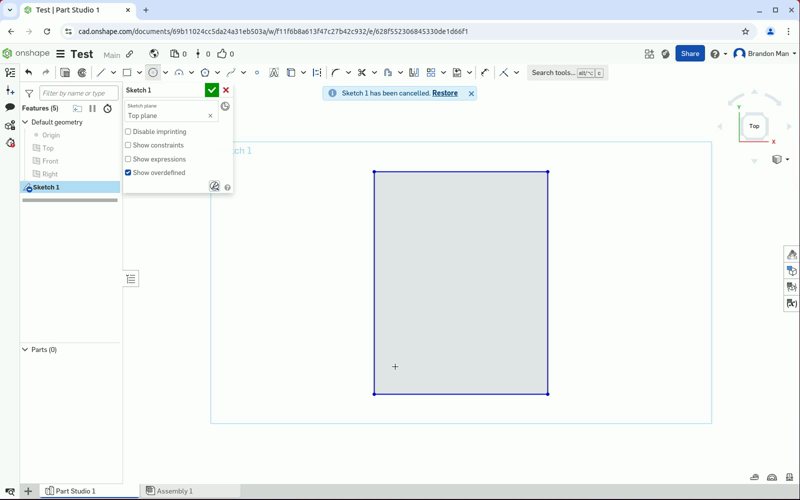
key_up(shift)
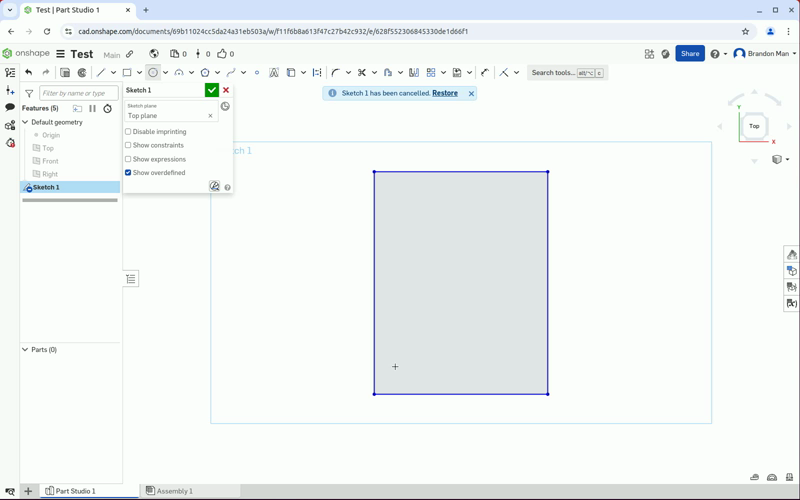
mouse_move(397, 366)
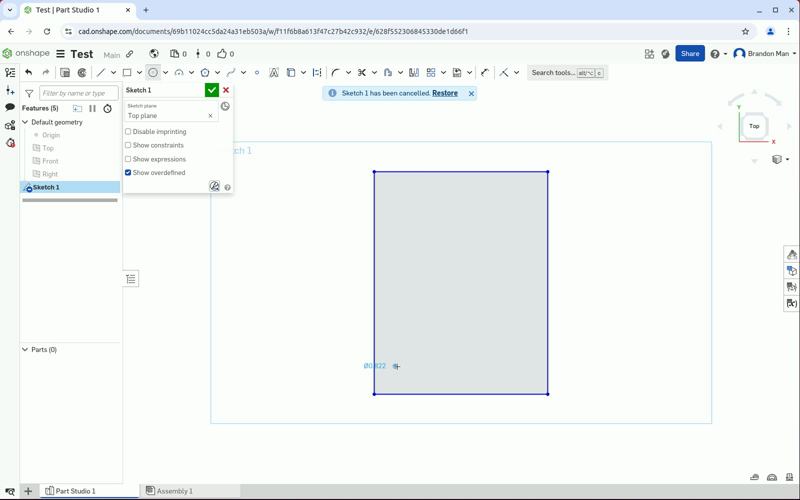
scroll(6)
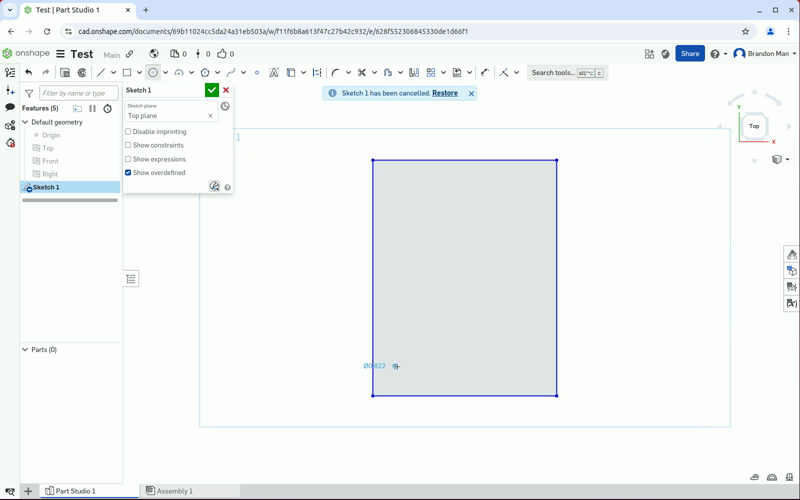
scroll(6)
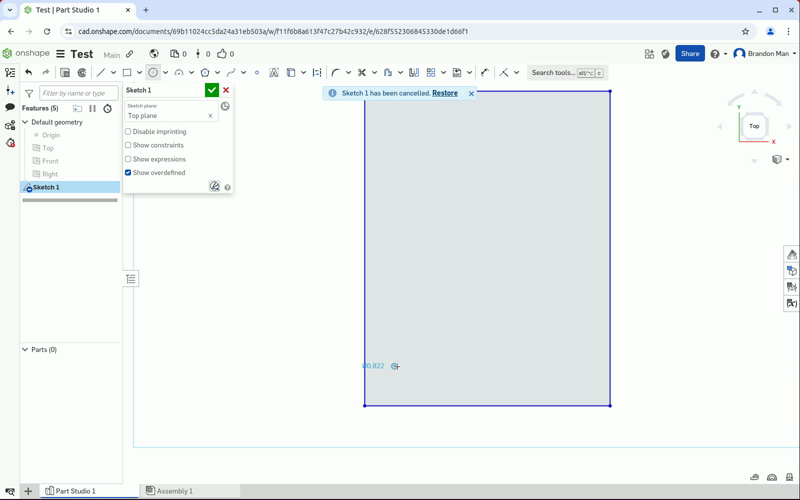
scroll(6)
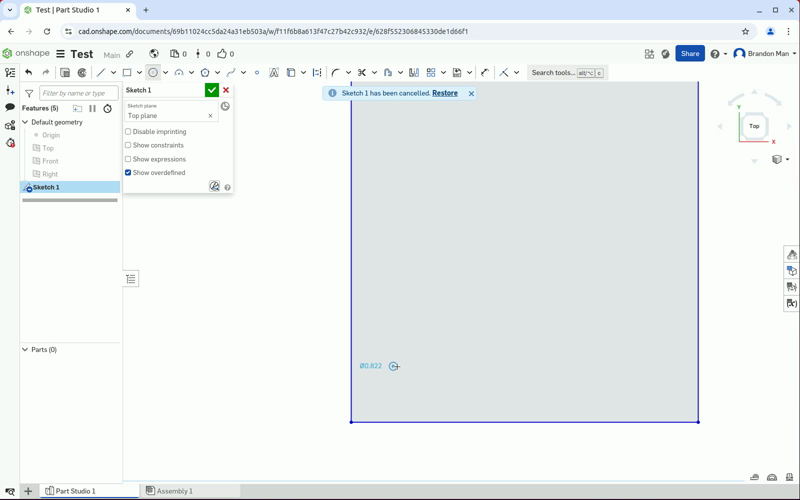
scroll(6)
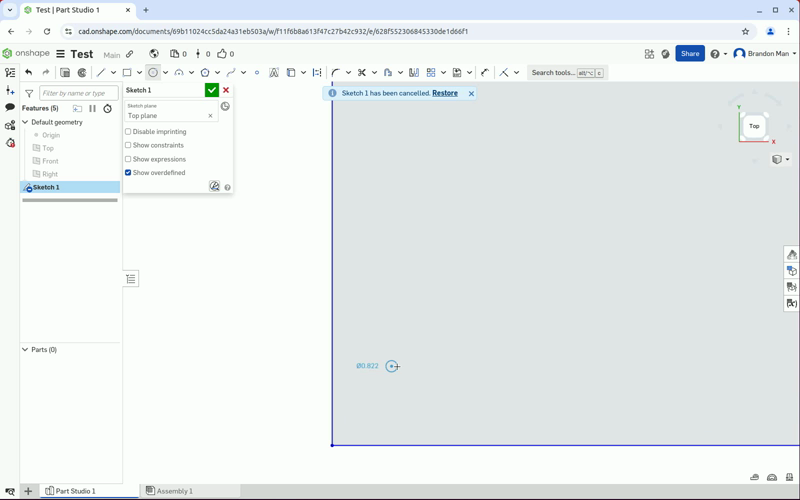
scroll(6)
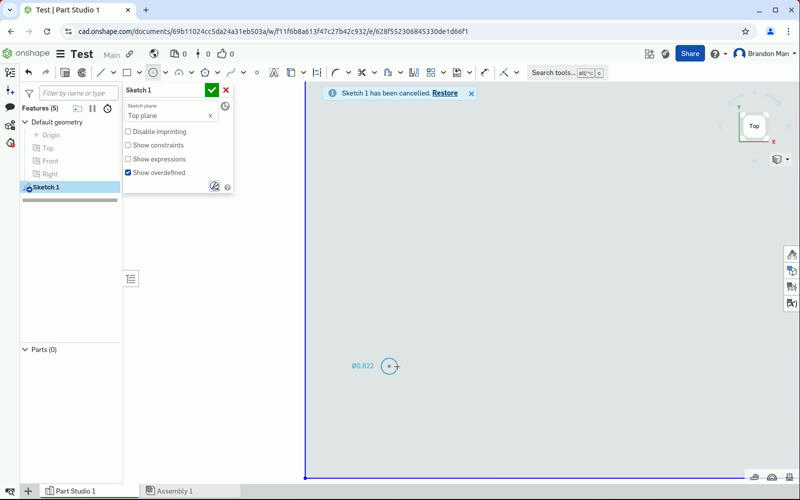
scroll(6)
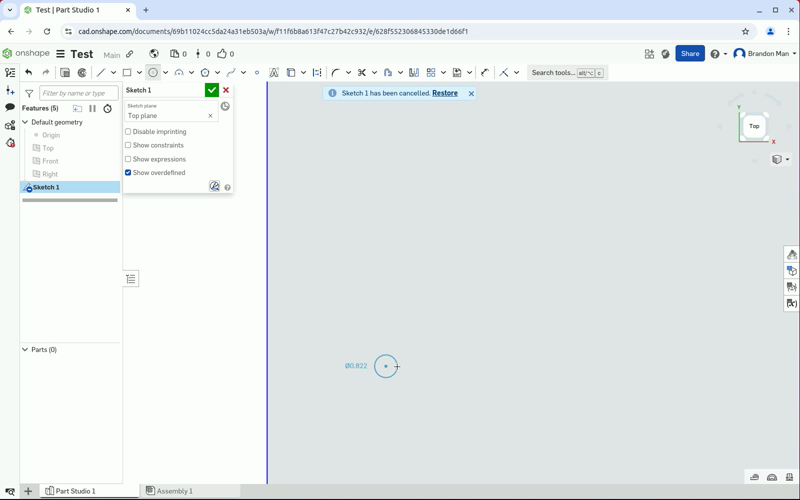
scroll(6)
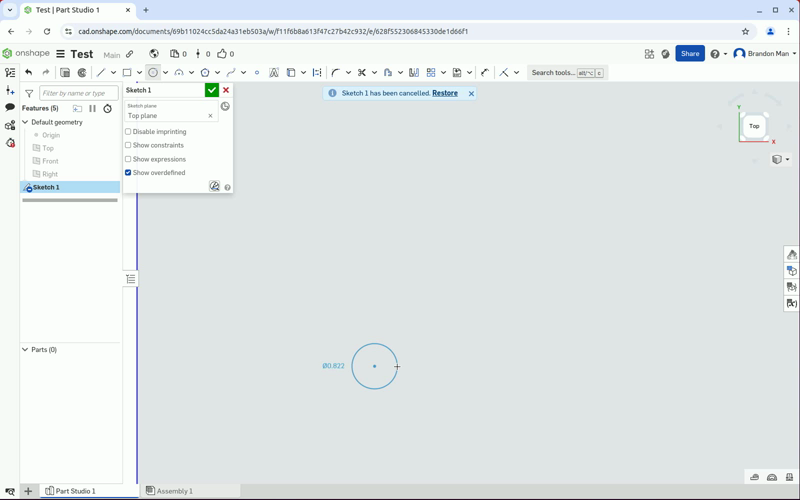
click(397, 366)
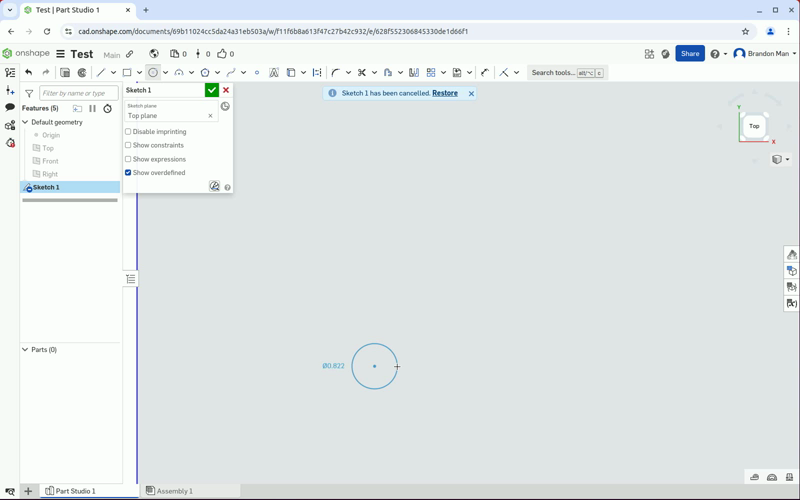
scroll(-6)
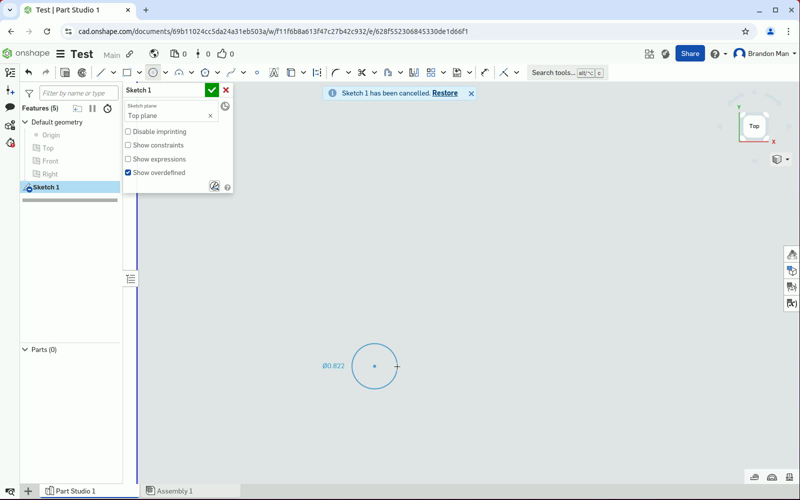
scroll(-6)
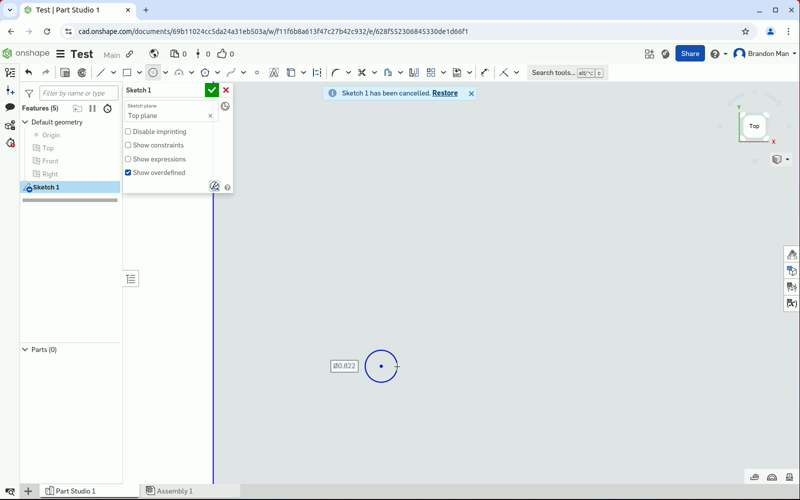
scroll(-6)
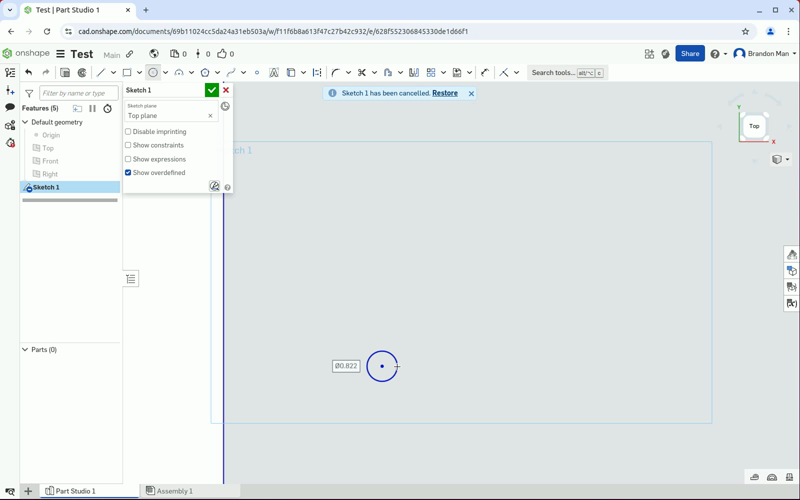
scroll(-6)
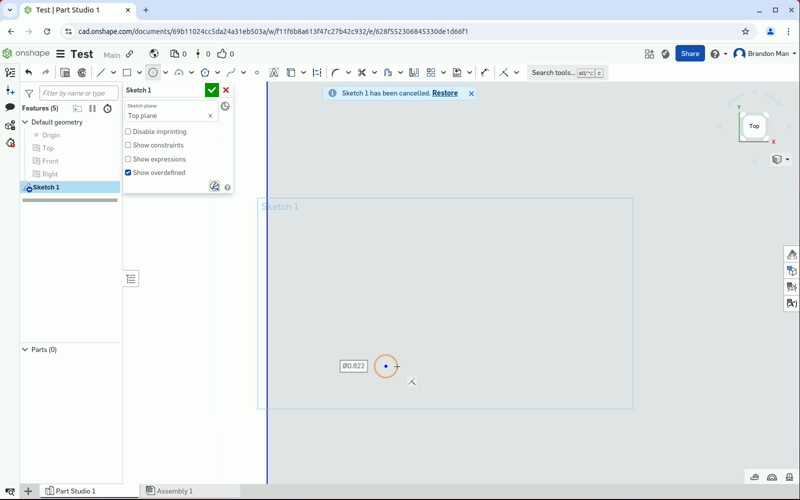
scroll(-6)
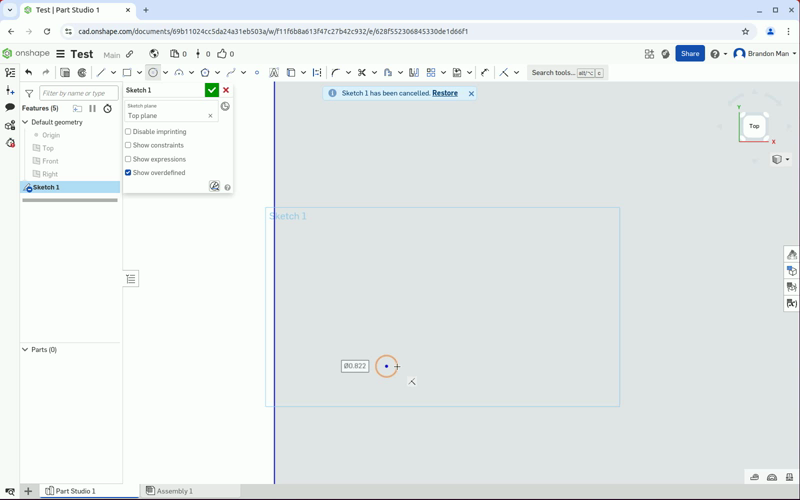
scroll(-6)
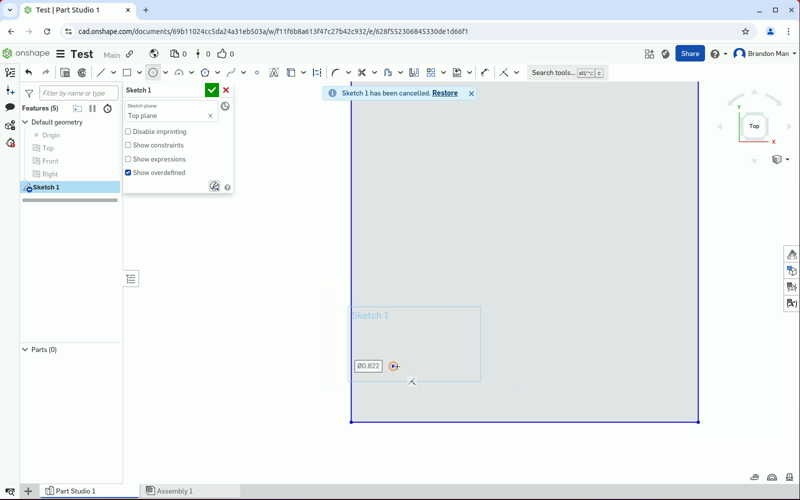
scroll(-6)
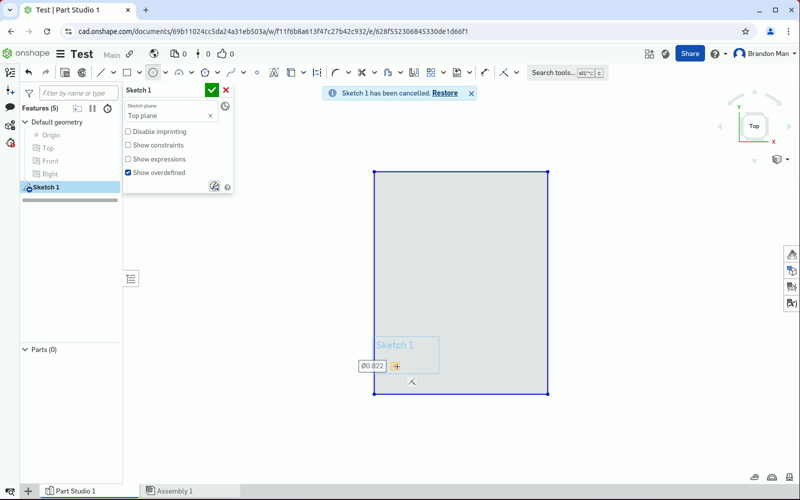
key(esc)
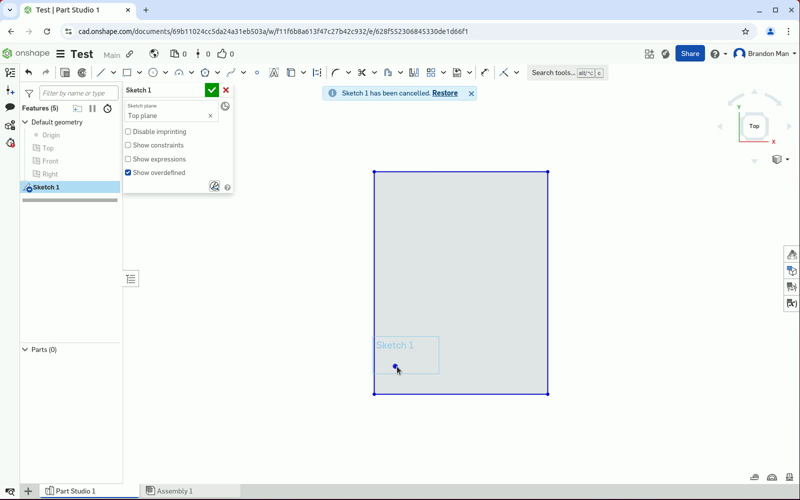
key(c)
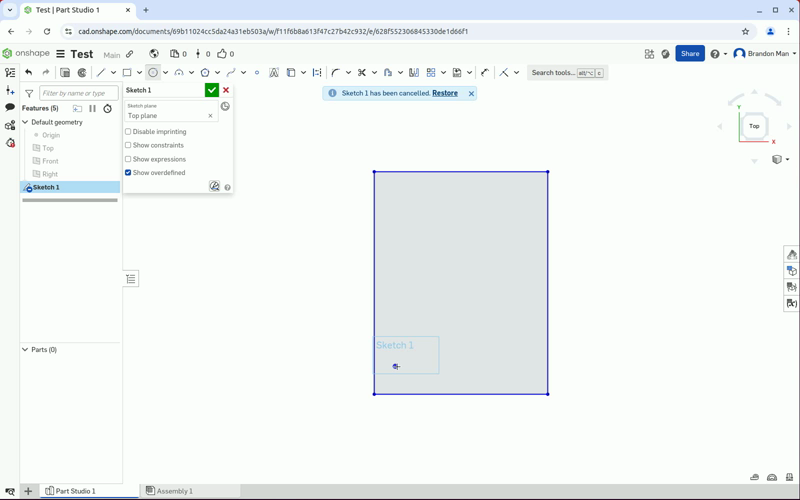
key_down(shift)
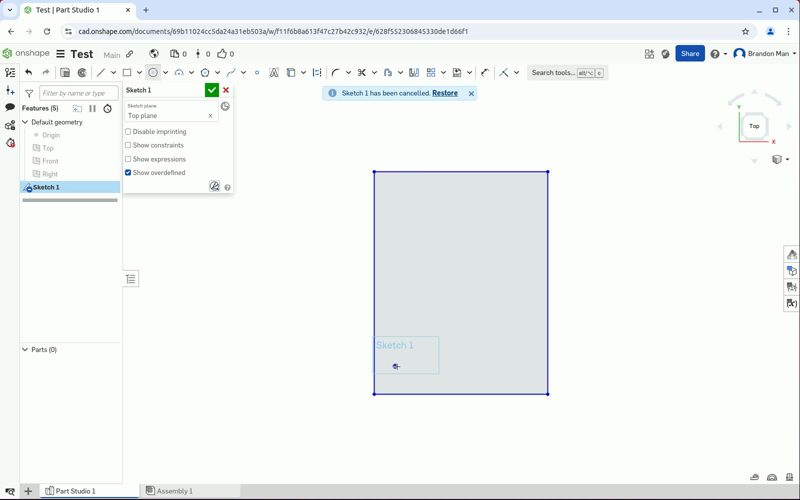
mouse_move(395, 199)
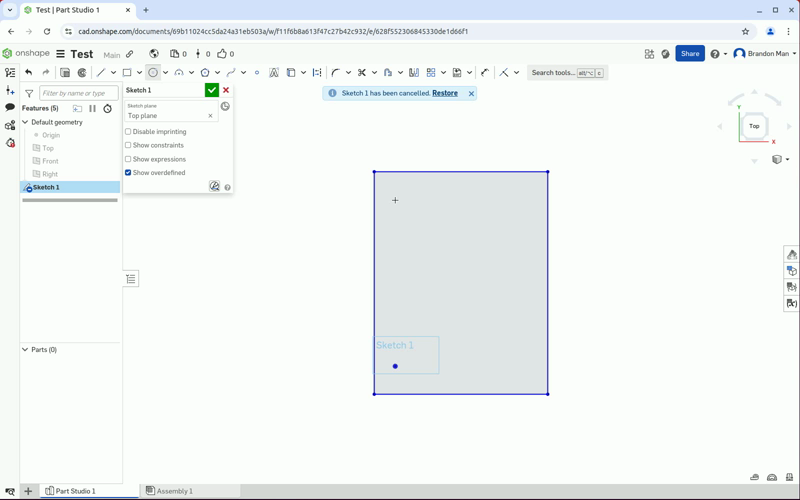
click(395, 199)
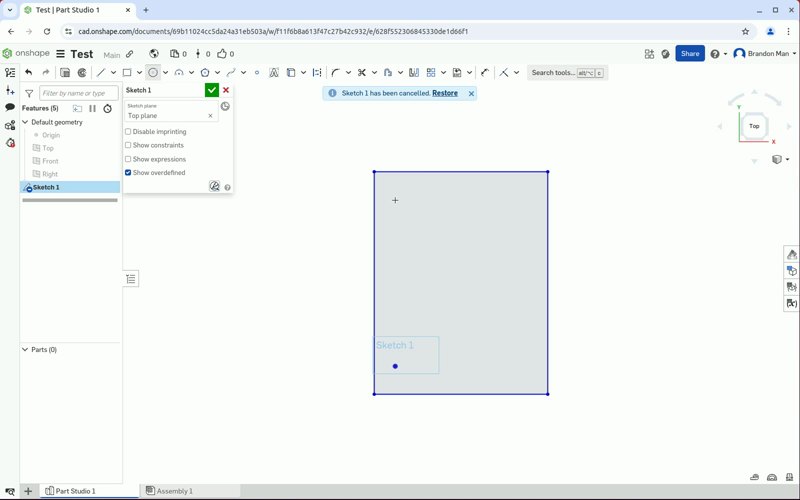
key_up(shift)
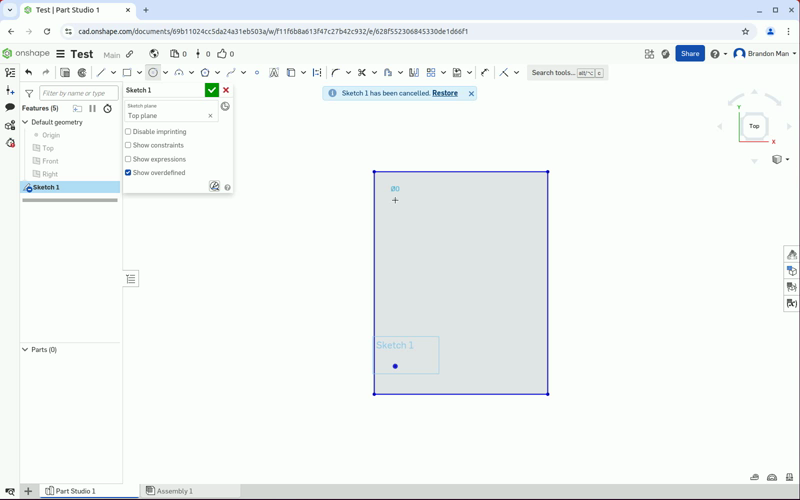
mouse_move(397, 199)
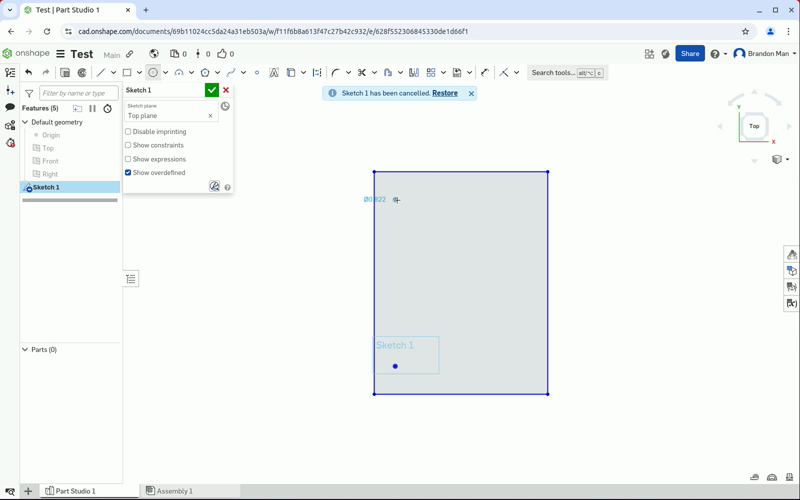
scroll(6)
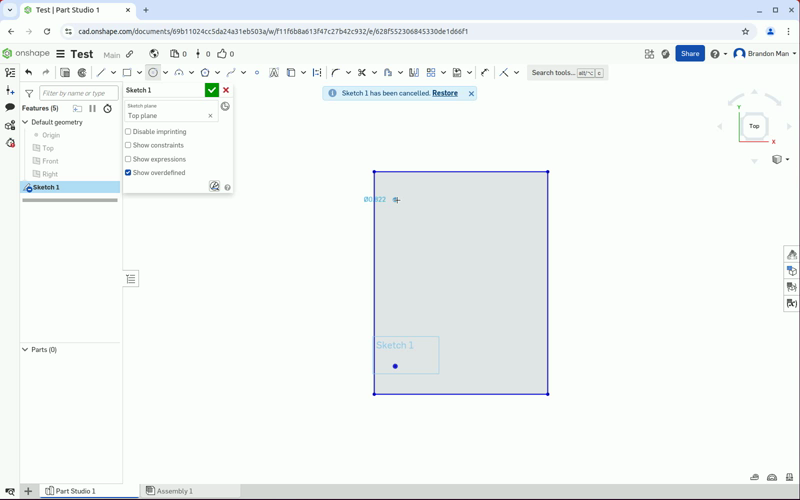
scroll(6)
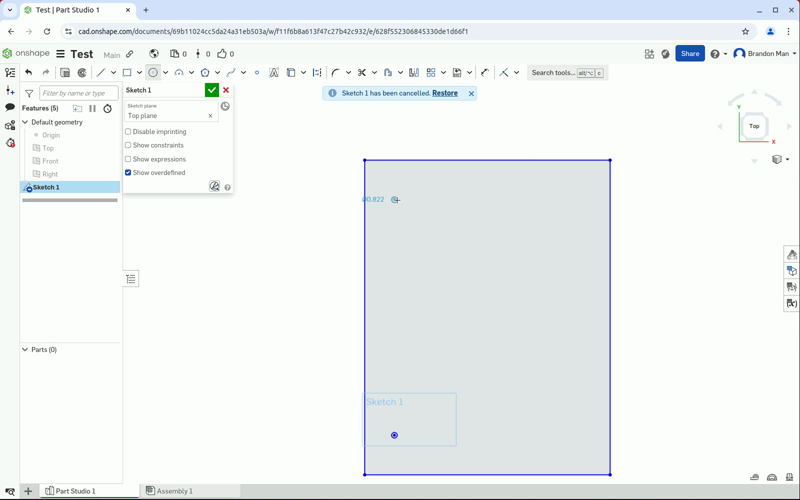
scroll(6)
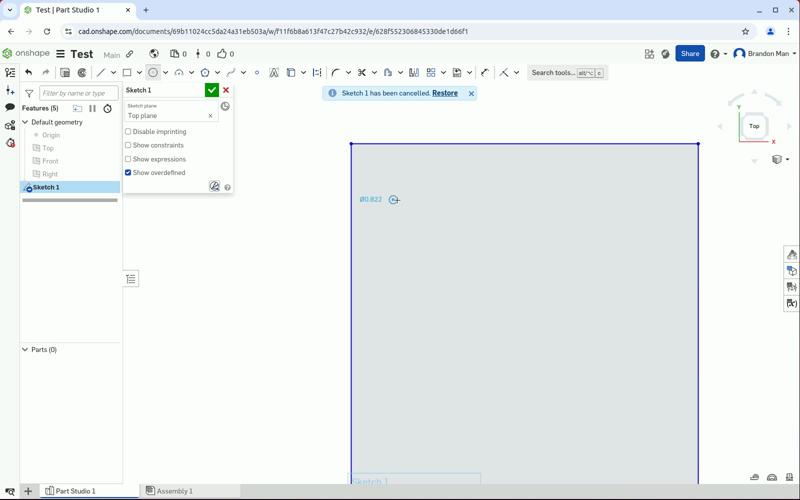
scroll(6)
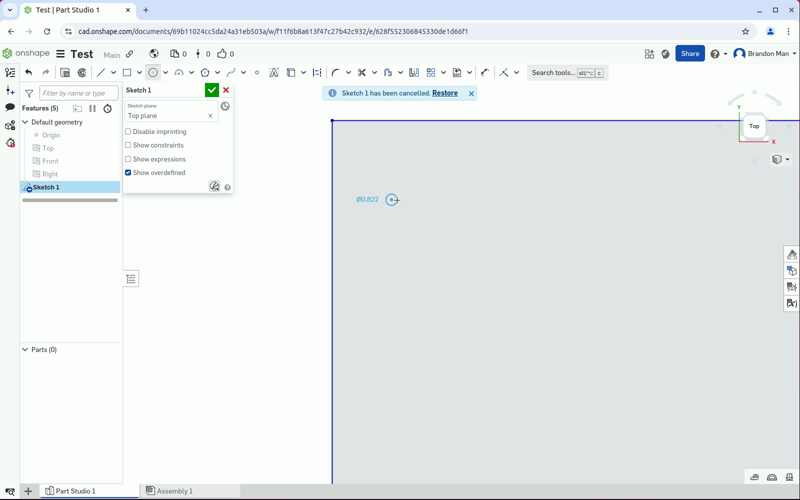
scroll(6)
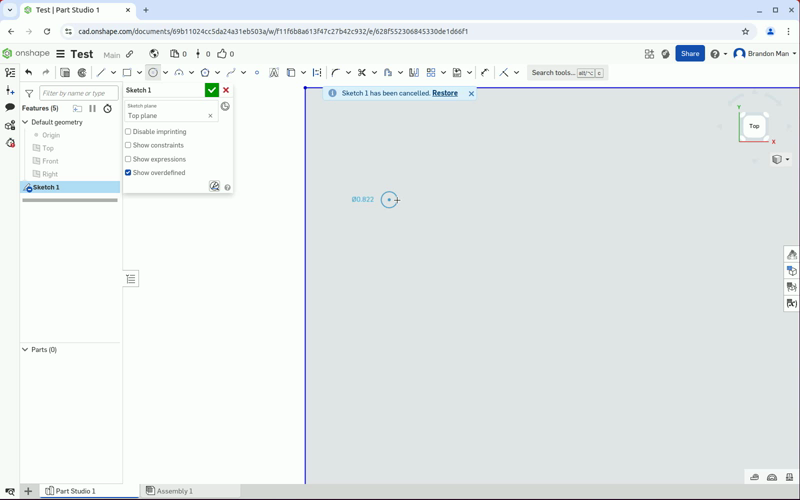
scroll(6)
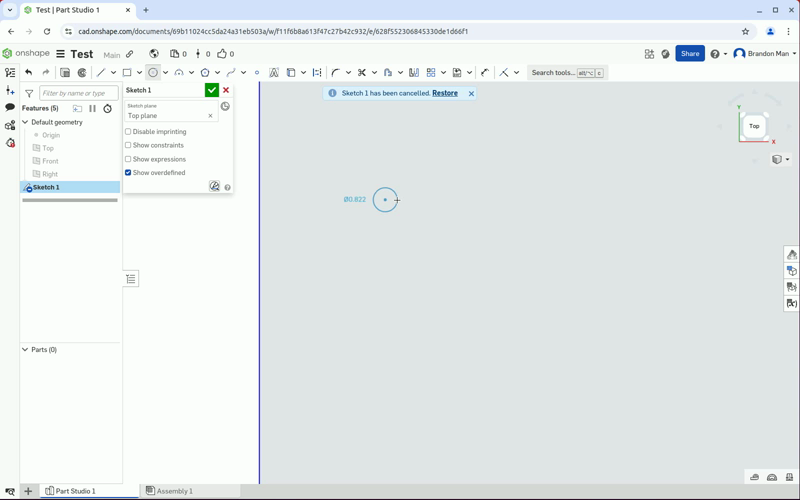
scroll(6)
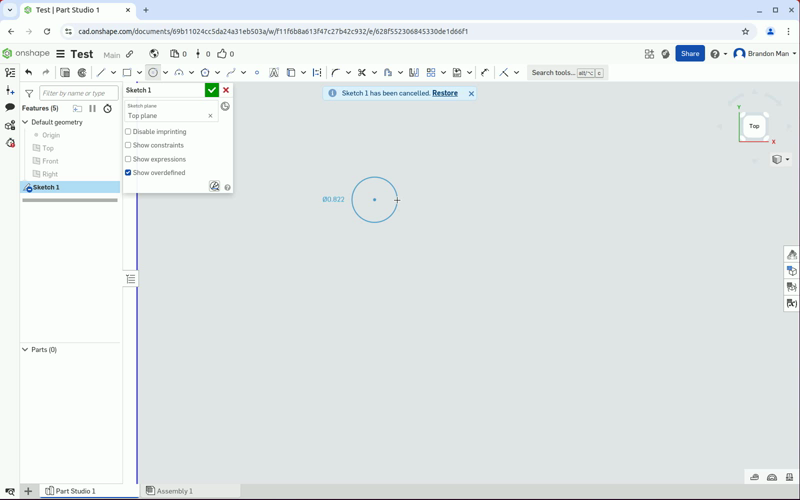
click(397, 199)
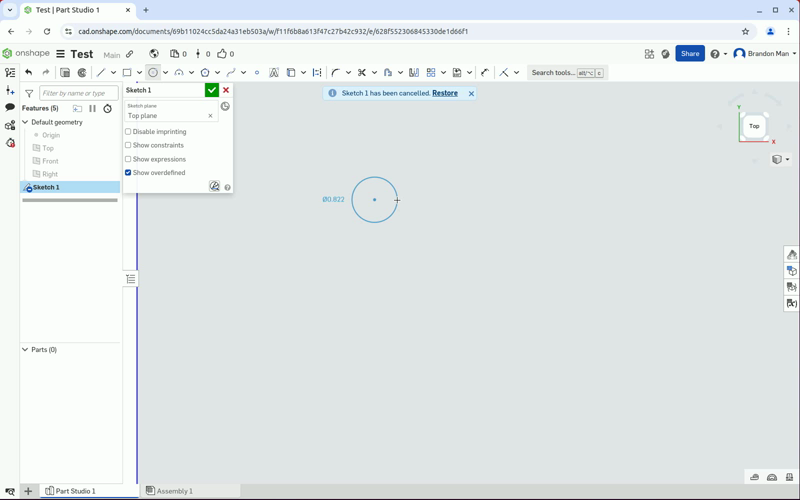
scroll(-6)
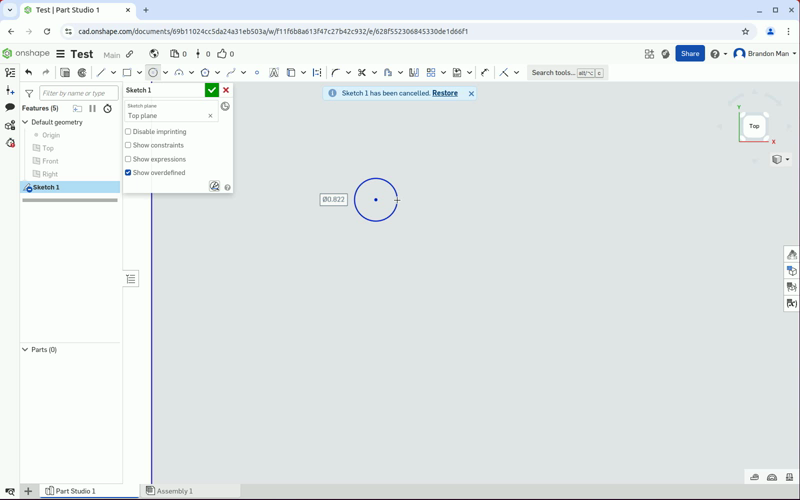
scroll(-6)
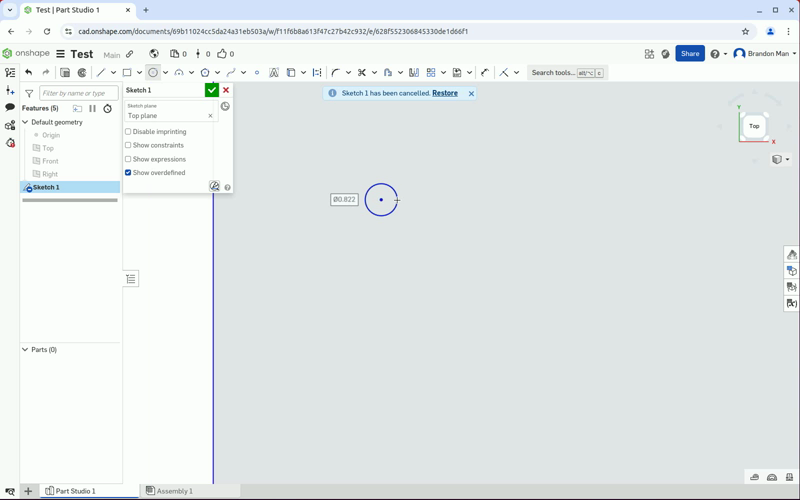
scroll(-6)
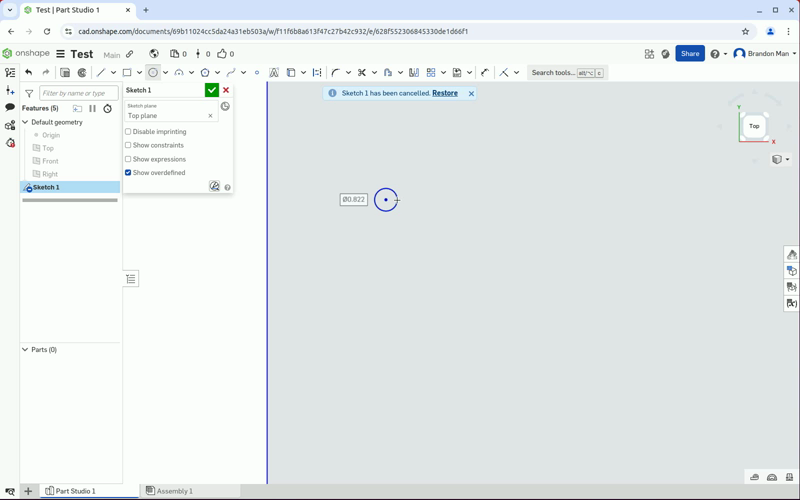
scroll(-6)
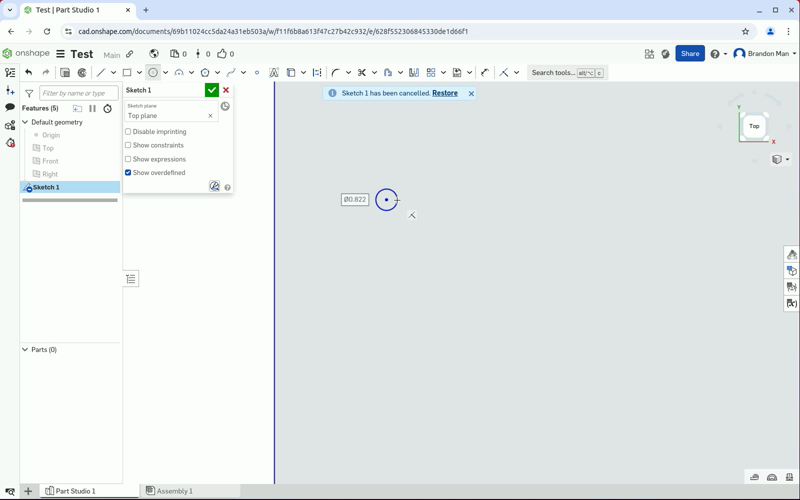
scroll(-6)
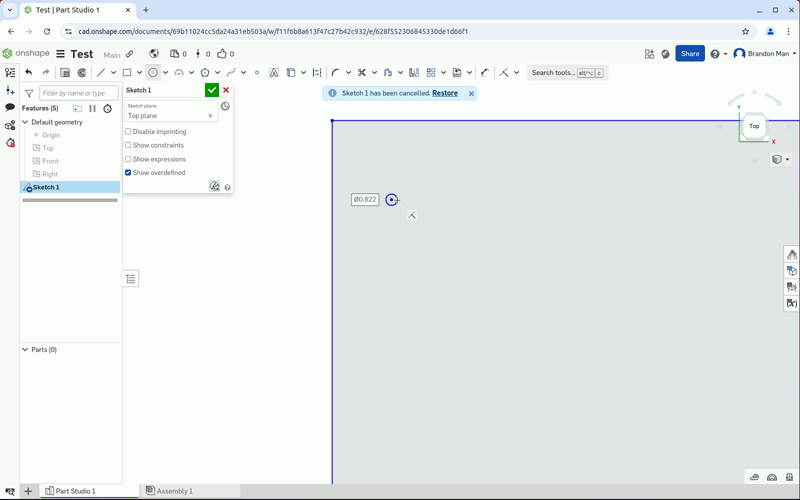
scroll(-6)
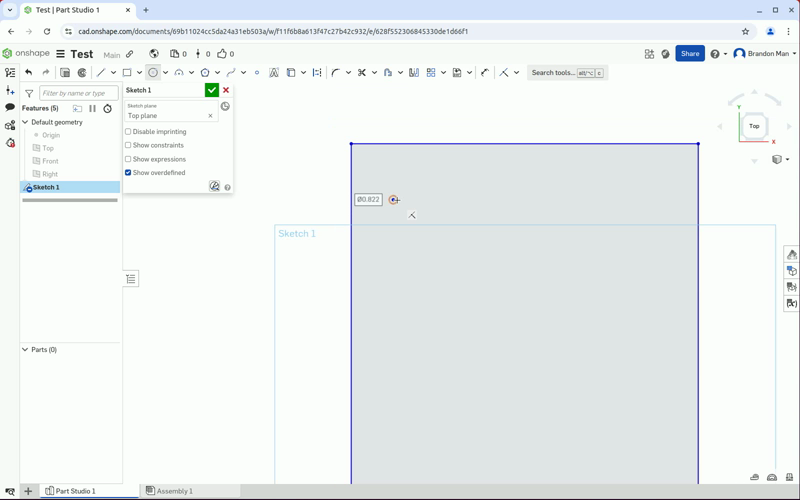
scroll(-6)
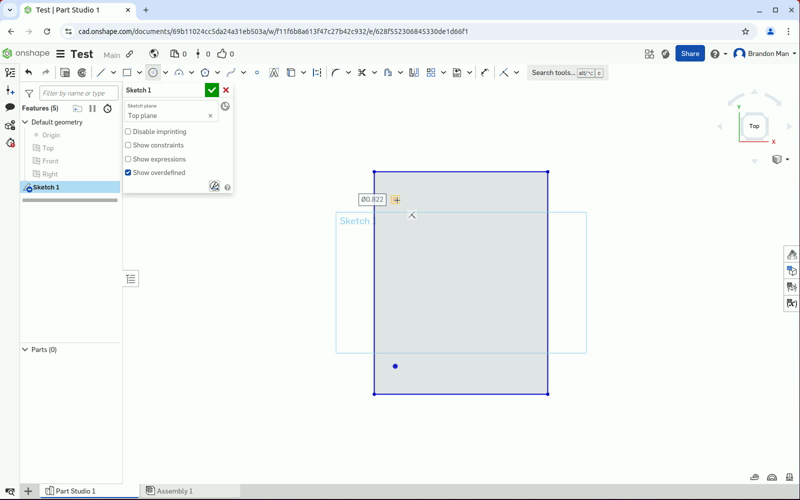
key(esc)
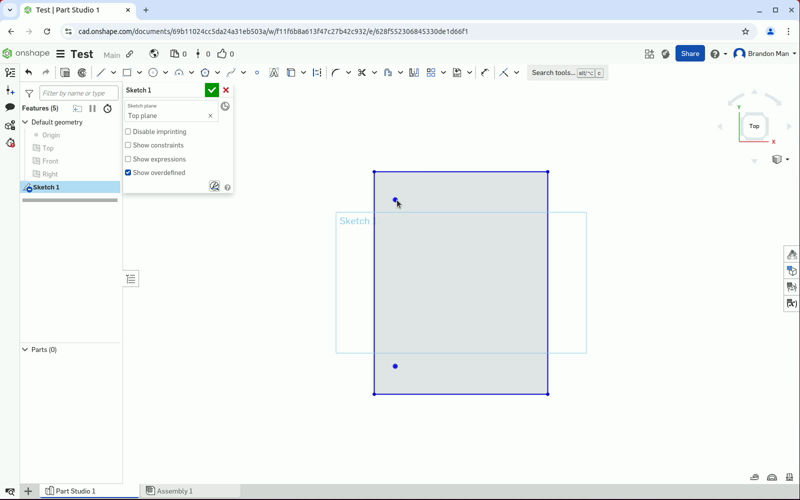
key(l)
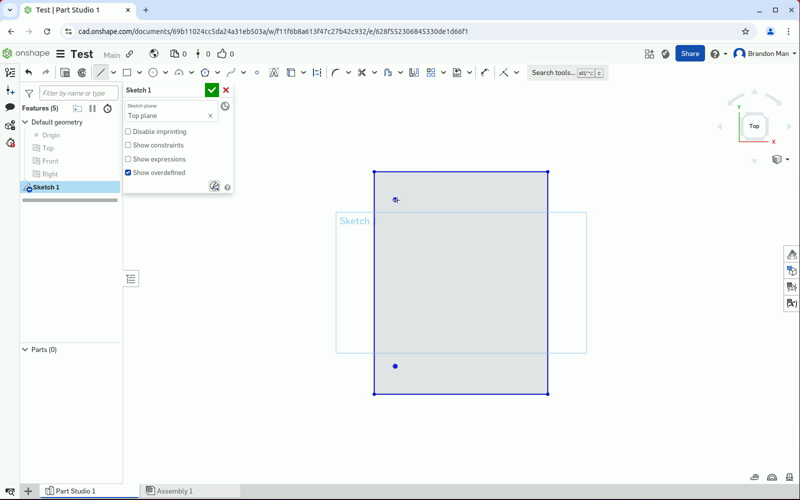
key_down(shift)
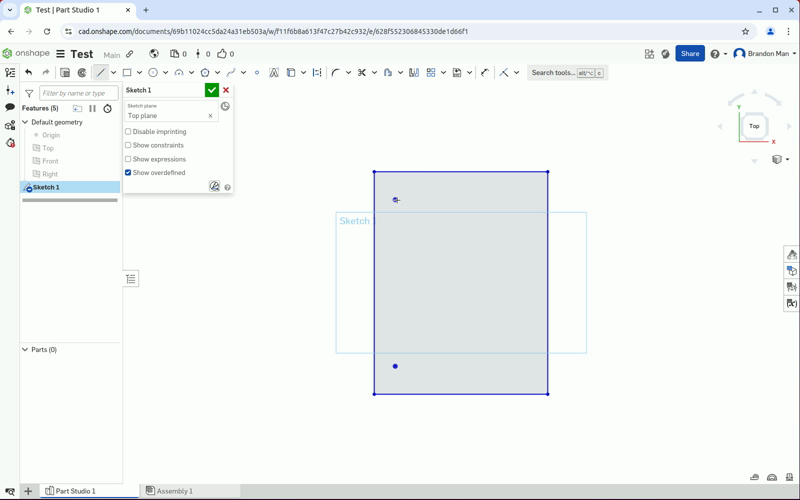
mouse_move(411, 347)
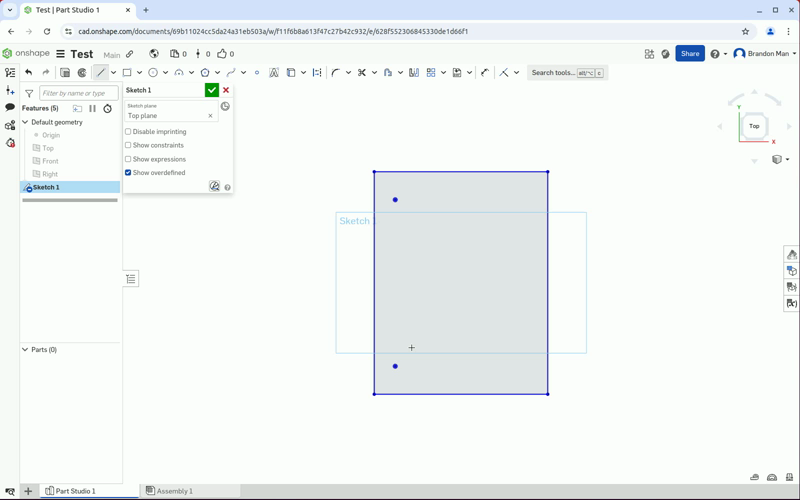
click(411, 347)
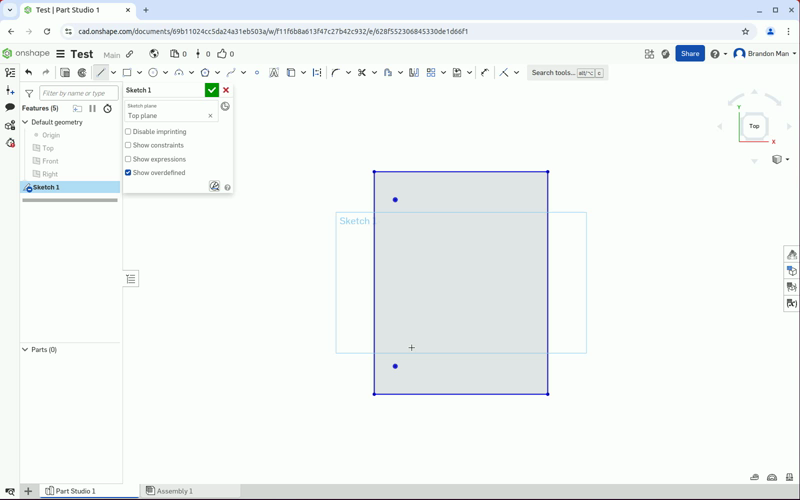
key_up(shift)
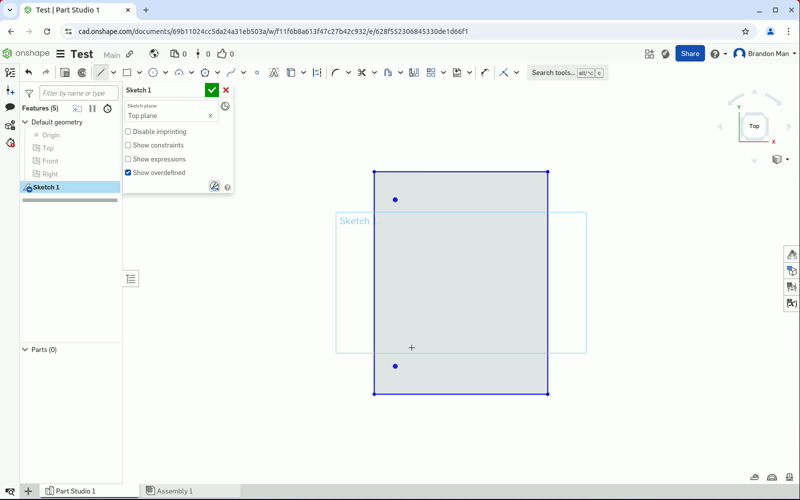
key_down(shift)
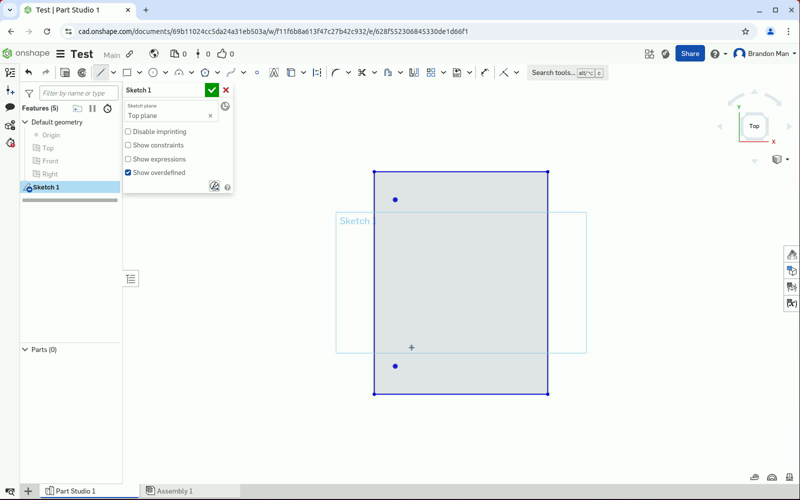
mouse_move(510, 347)
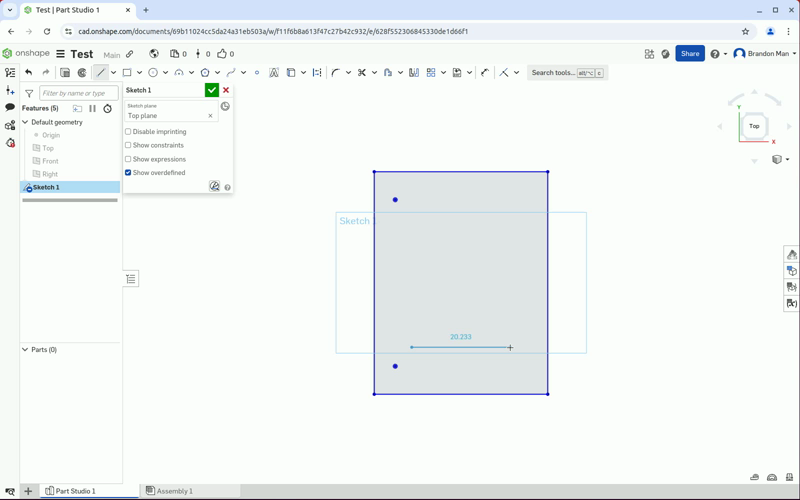
click(510, 347)
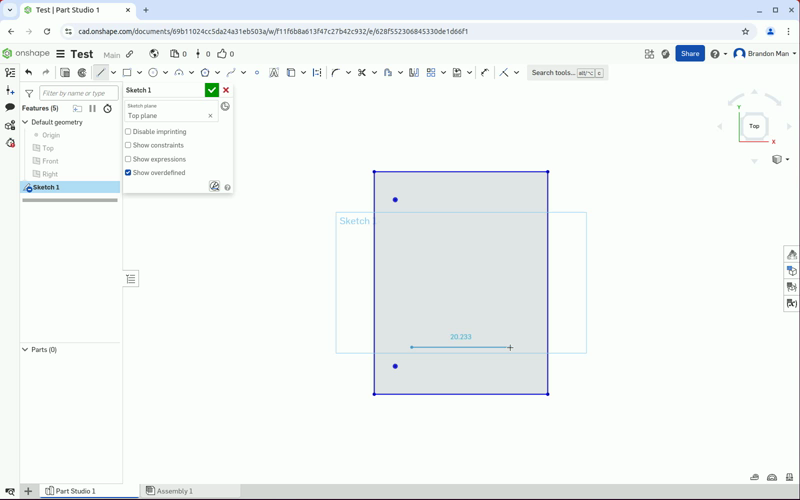
key_up(shift)
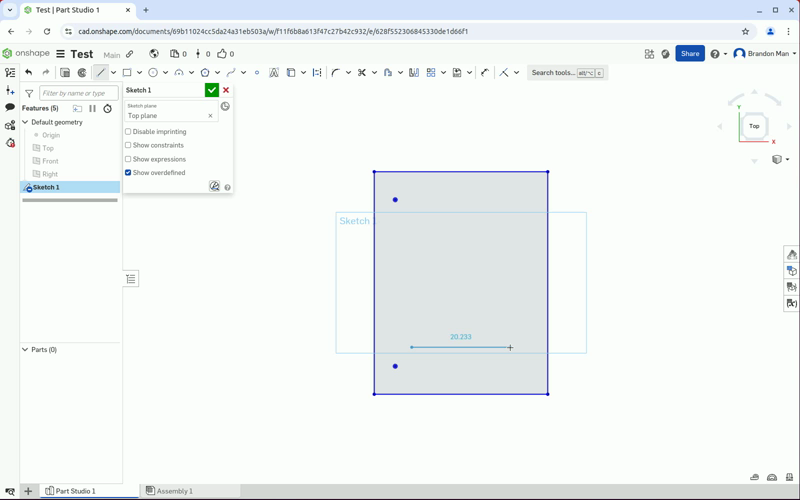
key_down(shift)
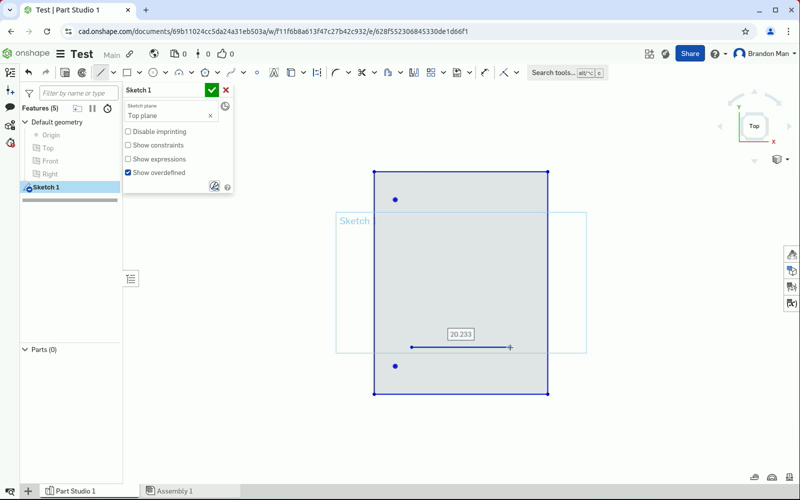
mouse_move(510, 209)
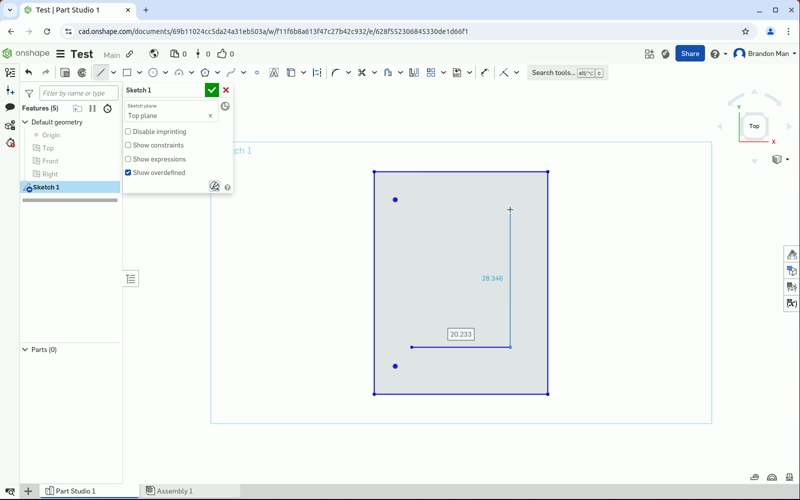
click(510, 209)
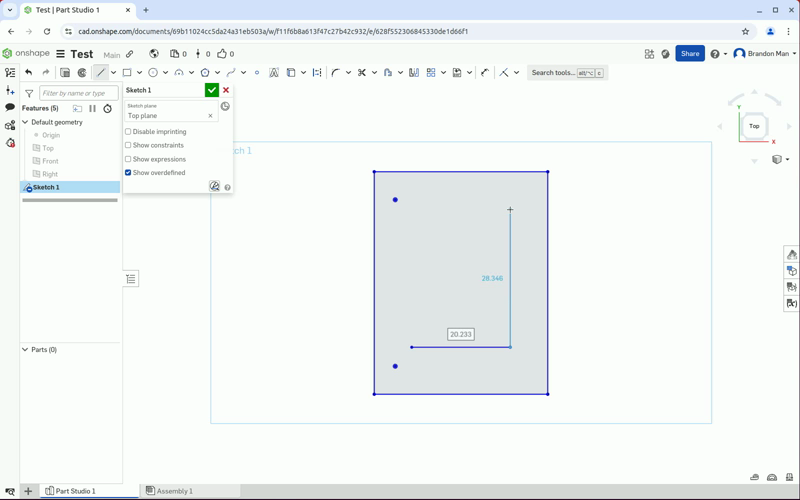
key_up(shift)
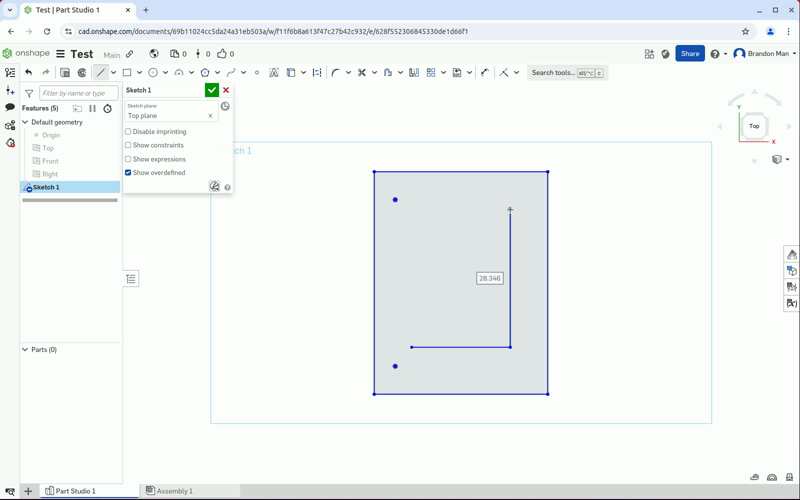
key_down(shift)
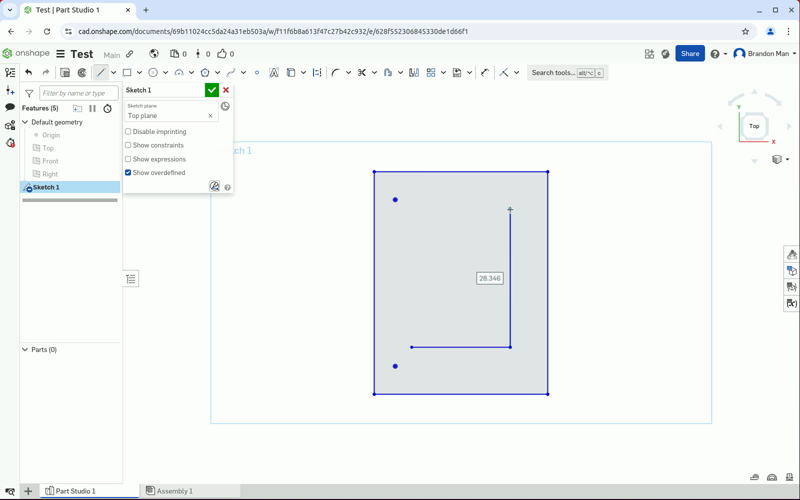
mouse_move(411, 209)
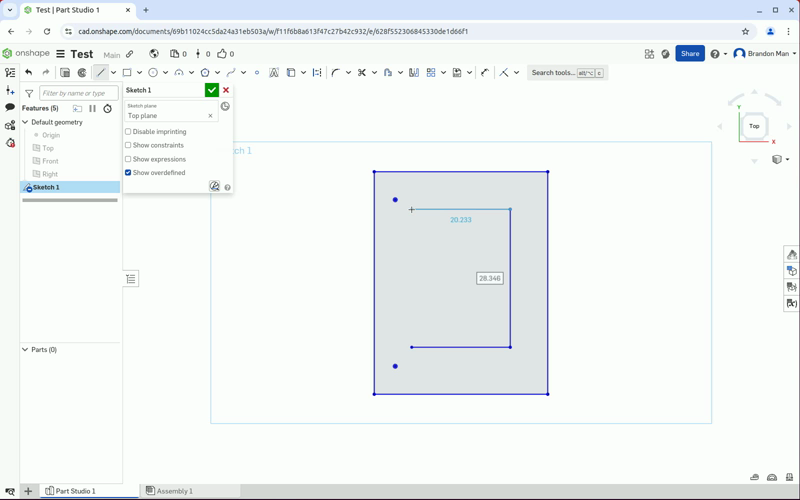
click(411, 209)
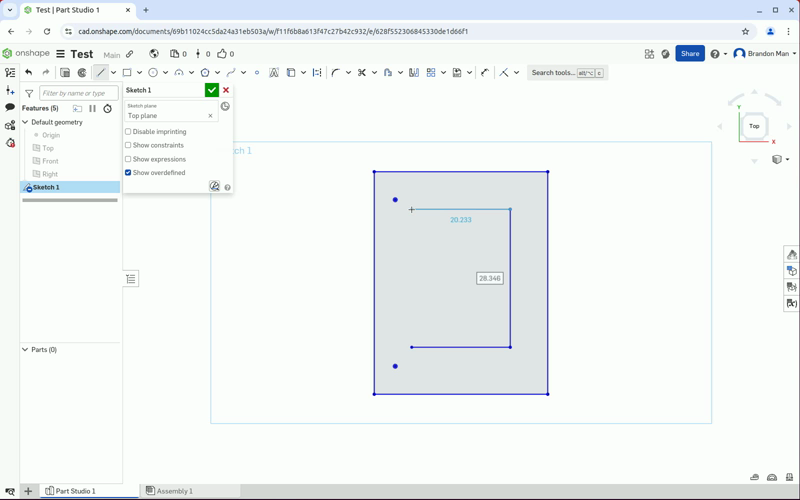
key_up(shift)
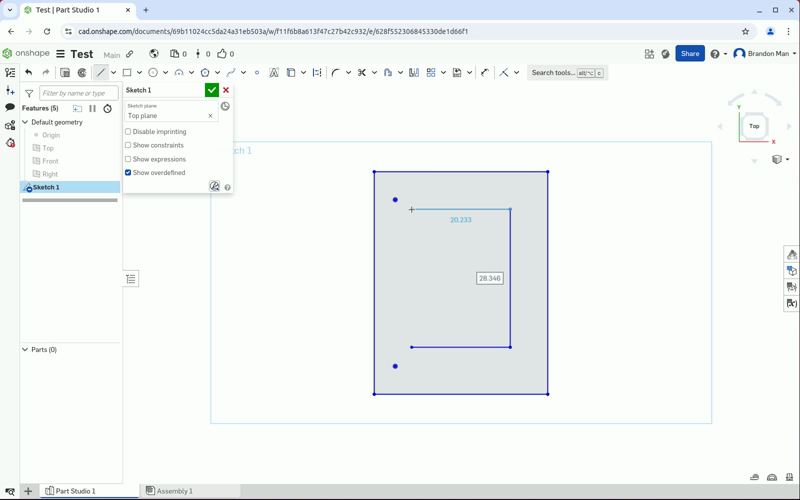
key_down(shift)
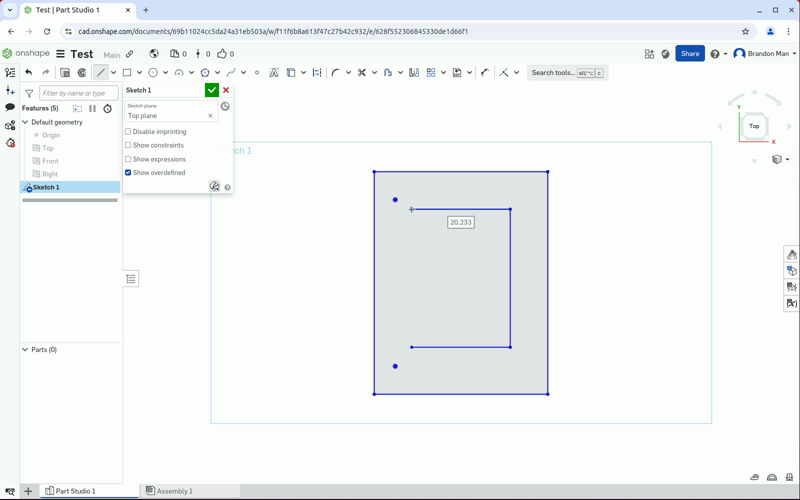
mouse_move(411, 347)
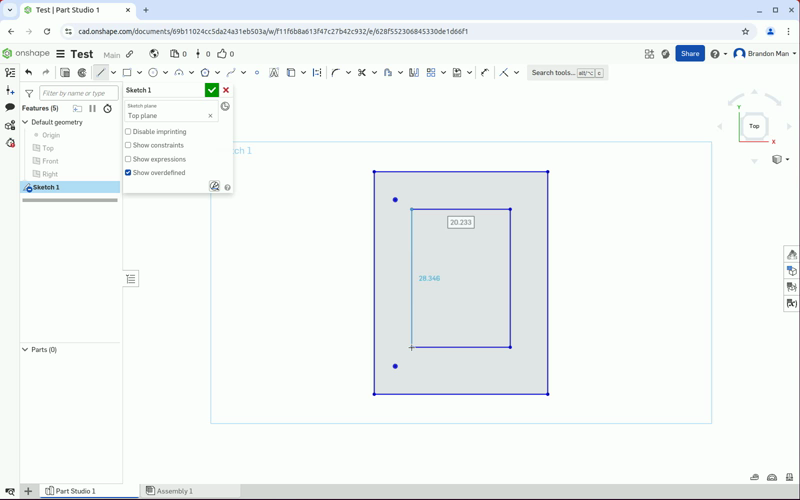
key_up(shift)
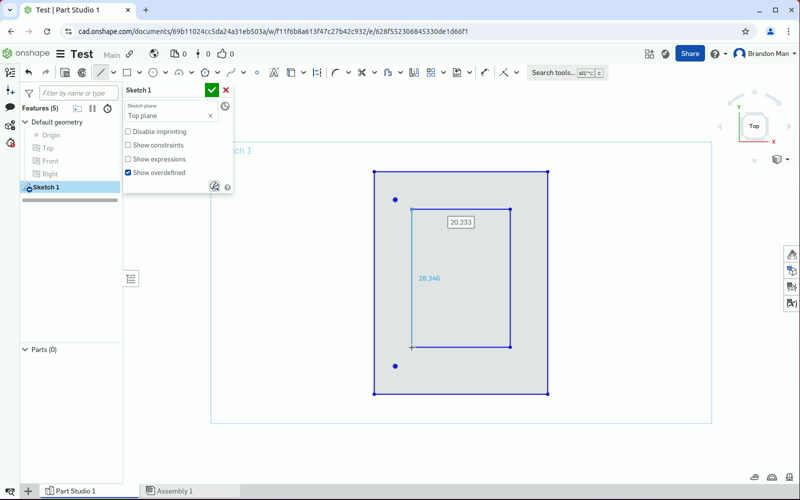
click(411, 347)
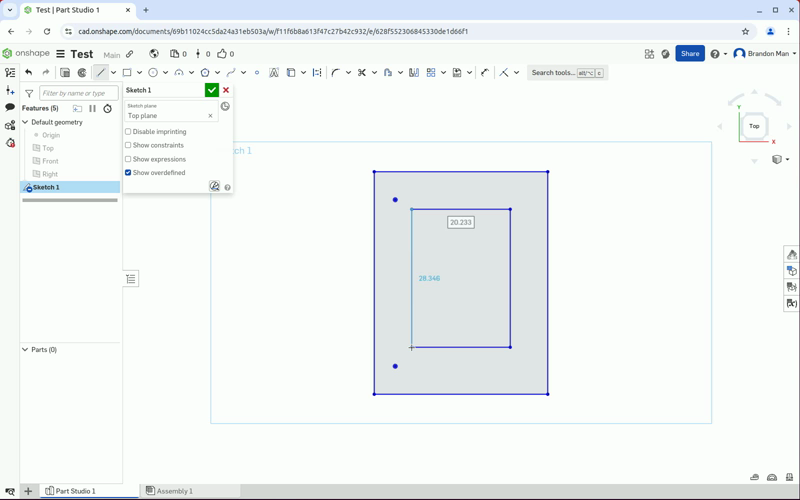
key(esc)
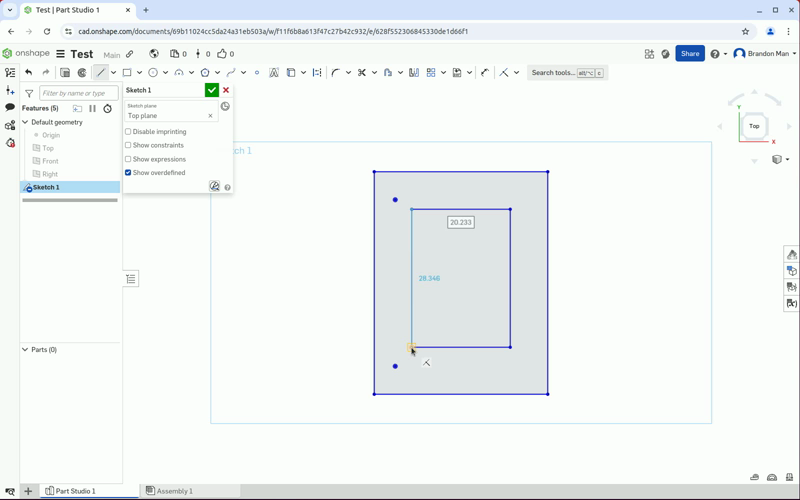
key(c)
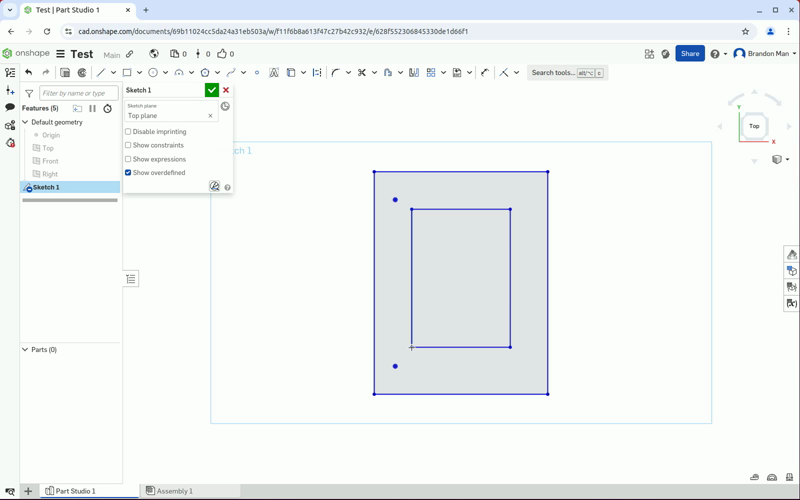
key_down(shift)
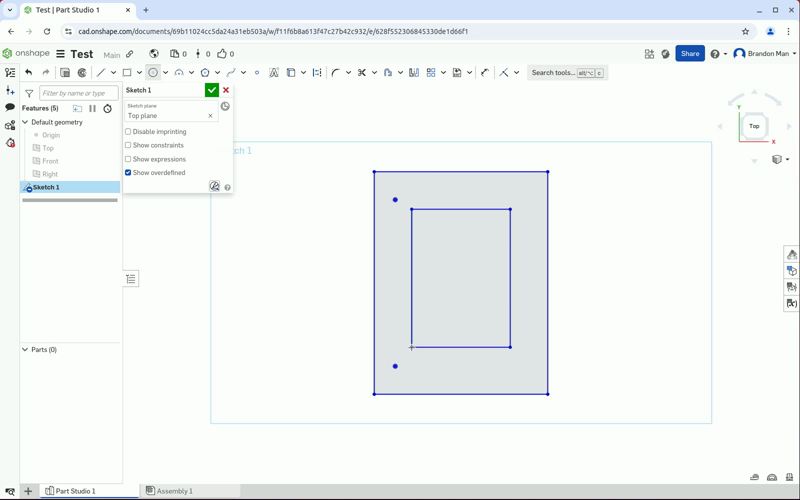
mouse_move(526, 366)
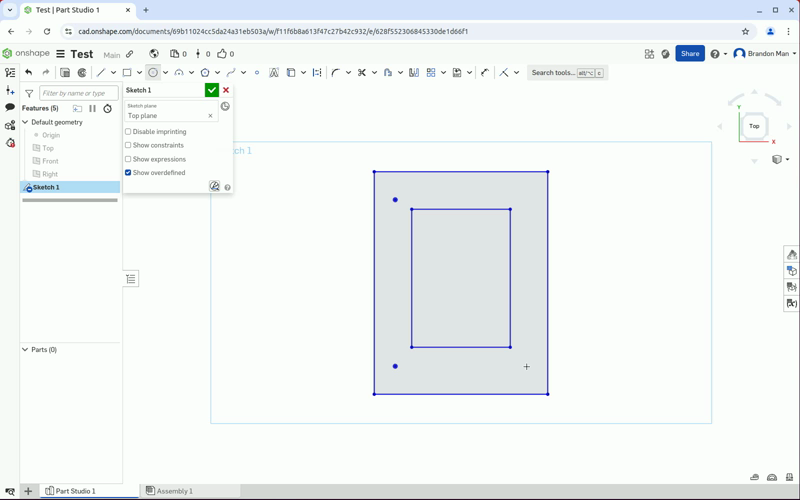
click(526, 366)
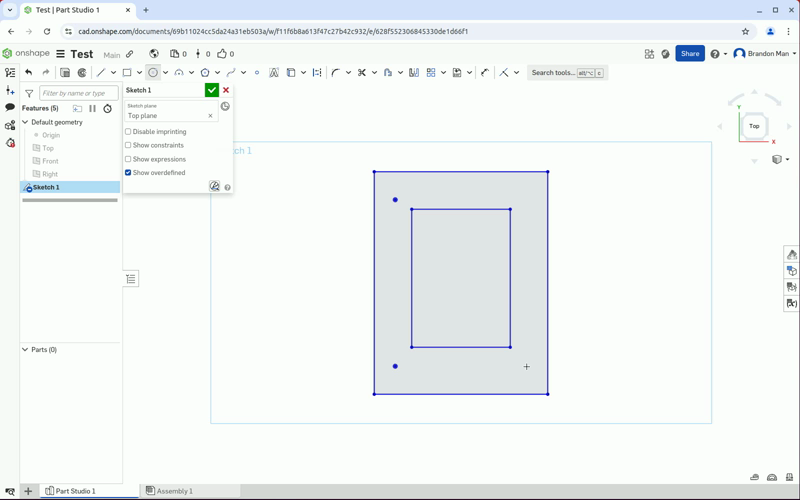
key_up(shift)
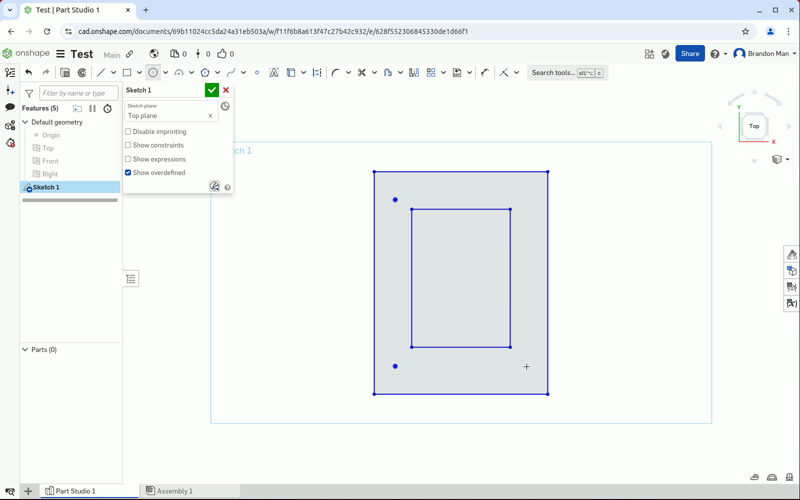
mouse_move(528, 366)
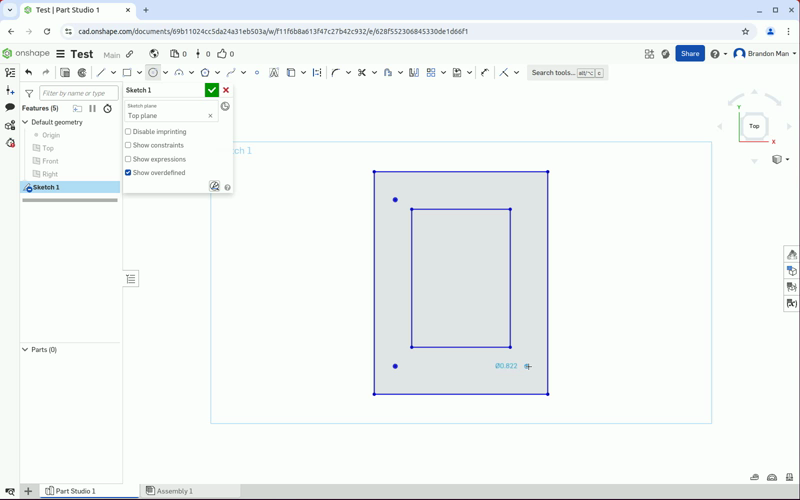
scroll(6)
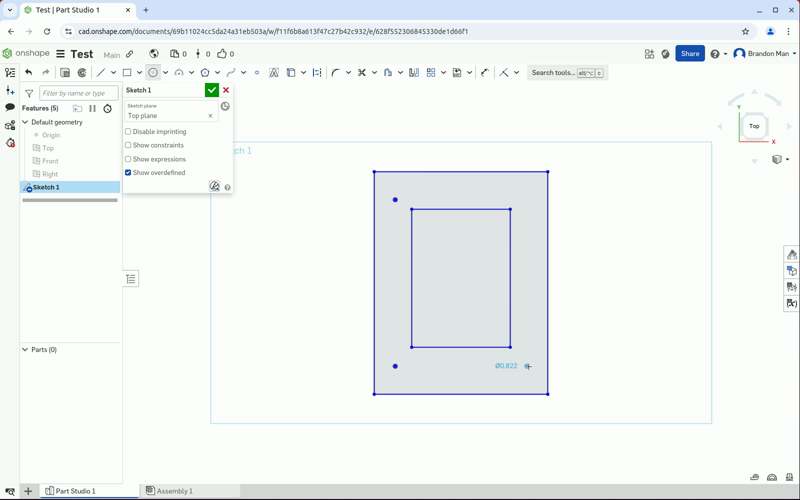
scroll(6)
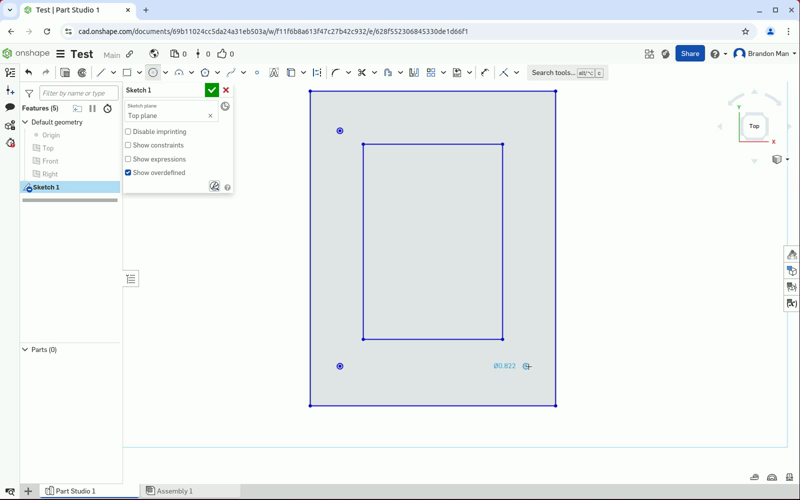
scroll(6)
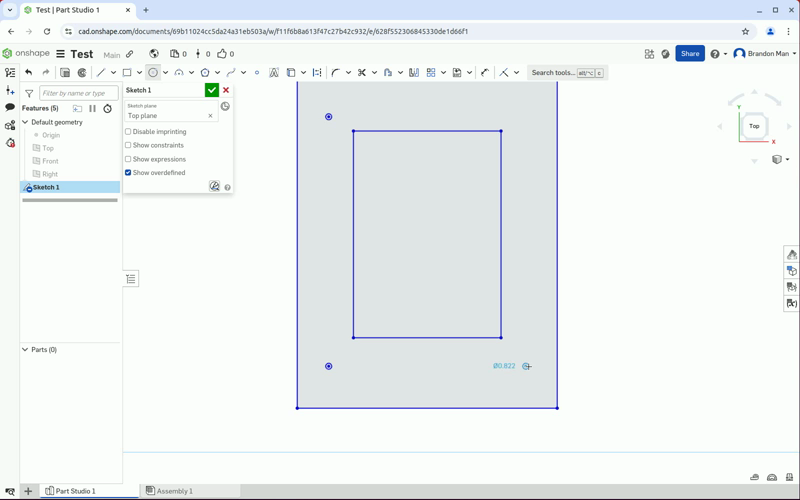
scroll(6)
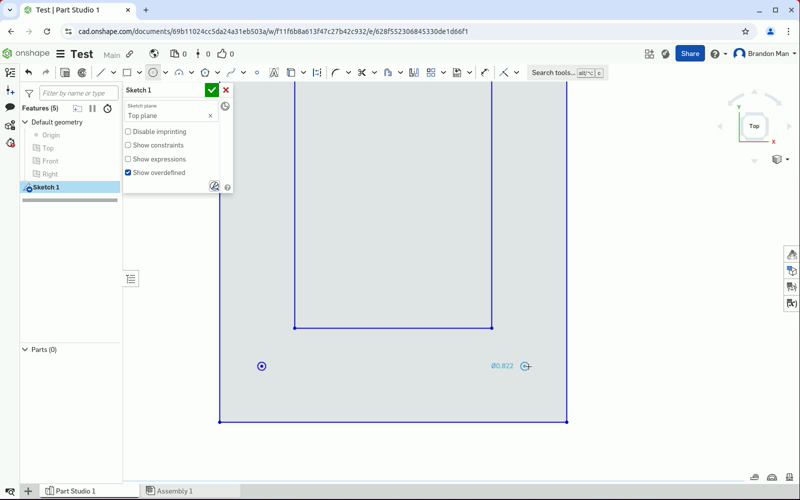
scroll(6)
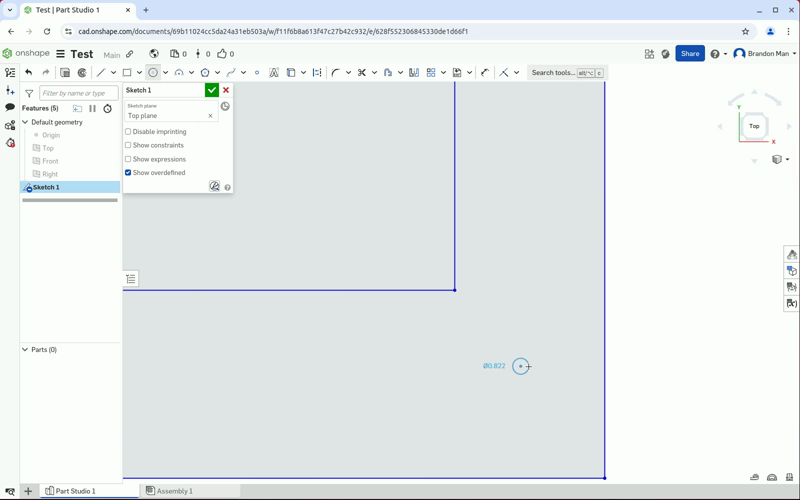
scroll(6)
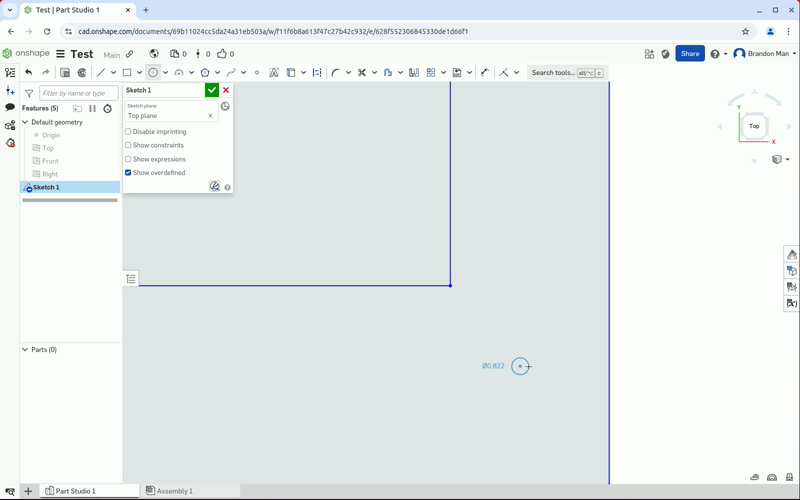
scroll(6)
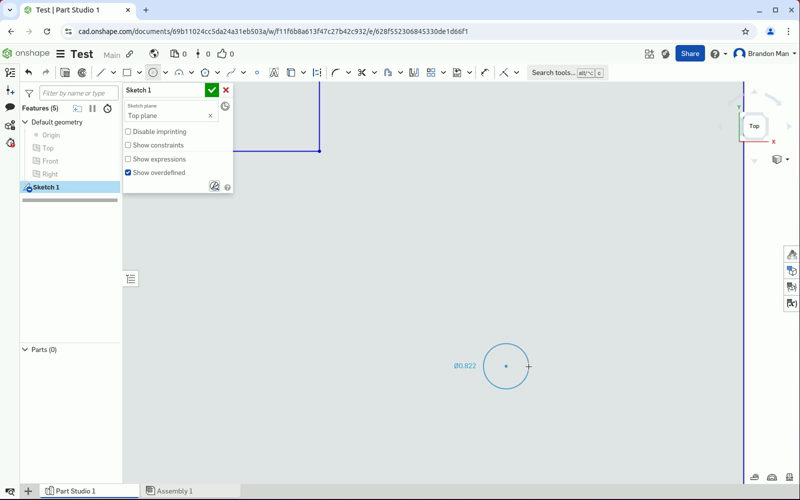
click(528, 366)
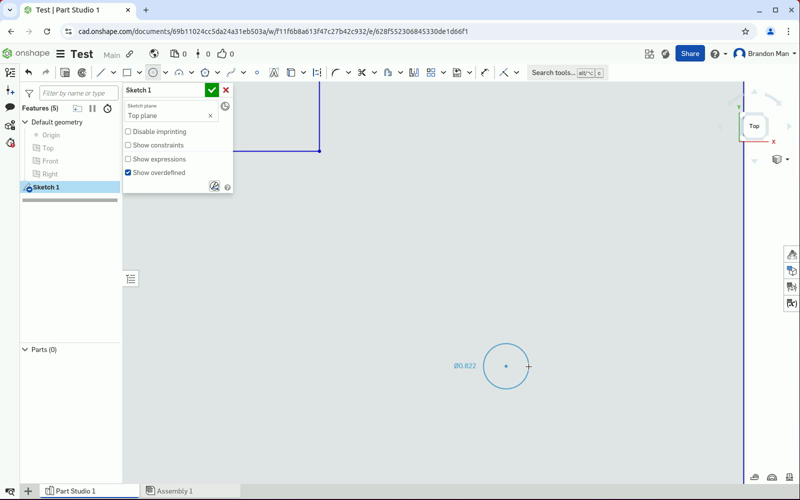
scroll(-6)
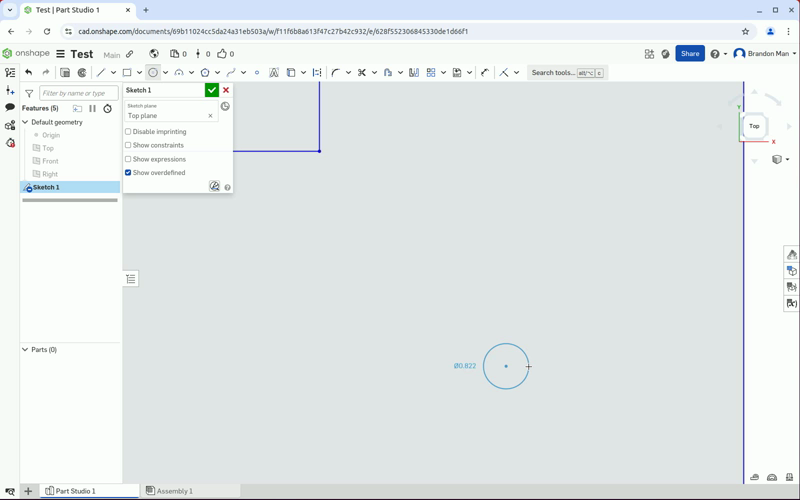
scroll(-6)
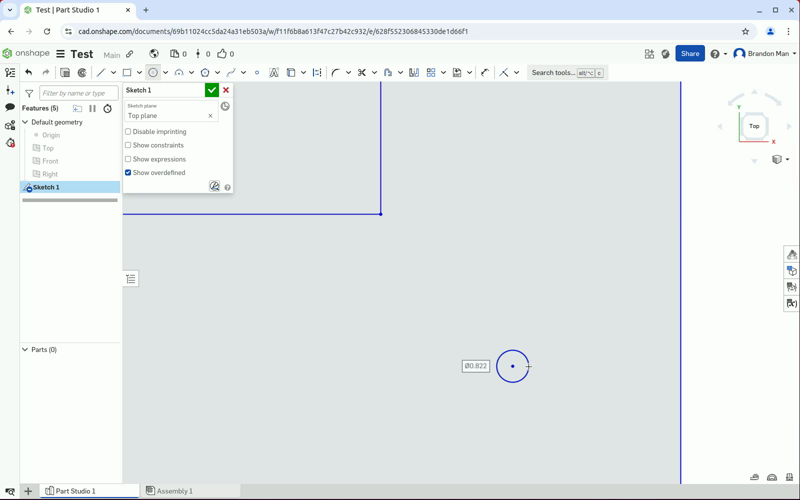
scroll(-6)
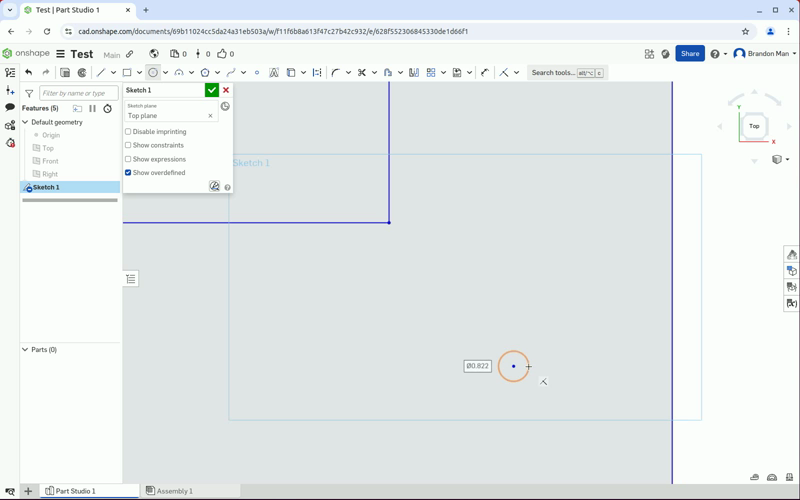
scroll(-6)
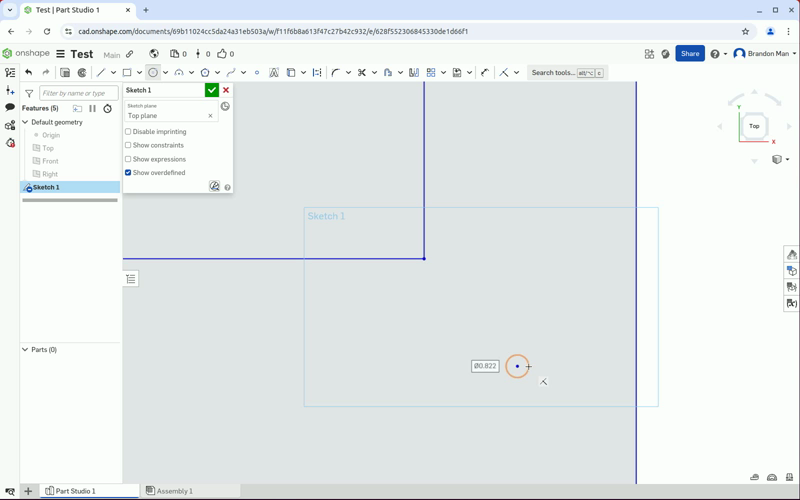
scroll(-6)
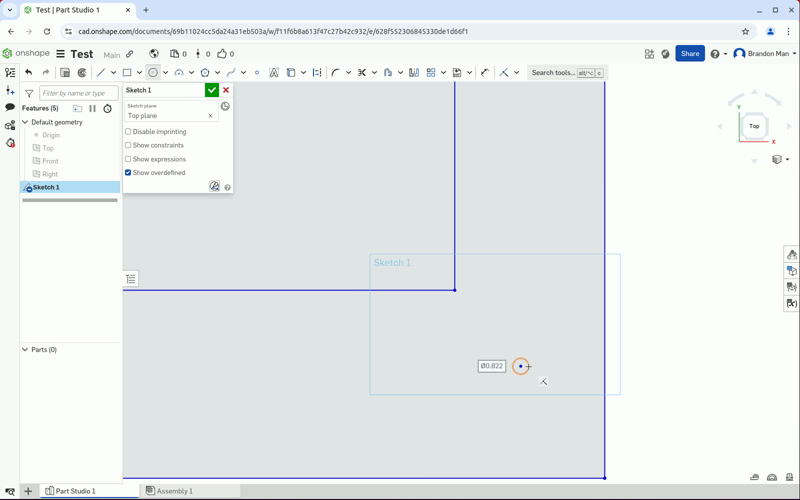
scroll(-6)
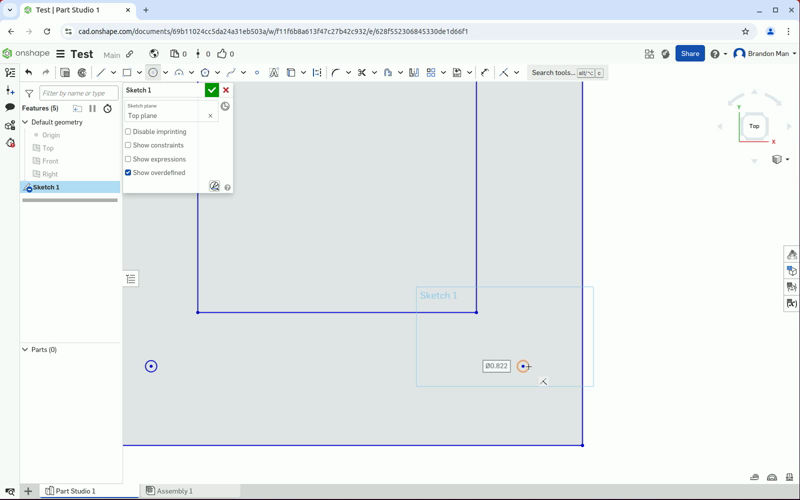
scroll(-6)
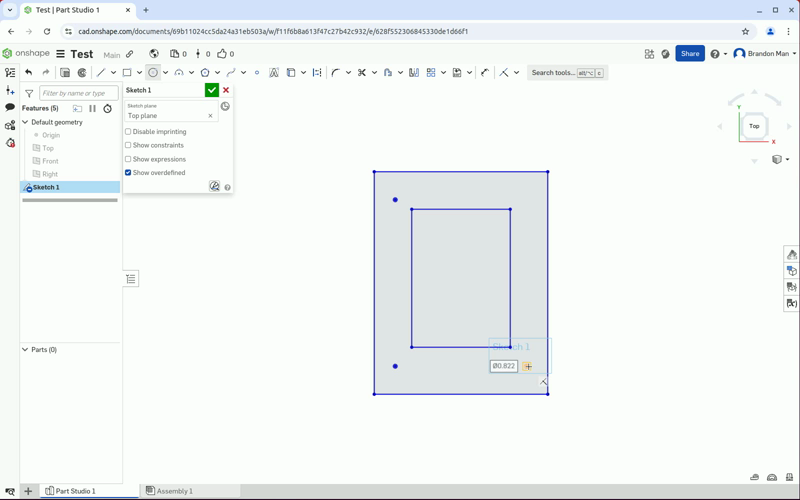
key(esc)
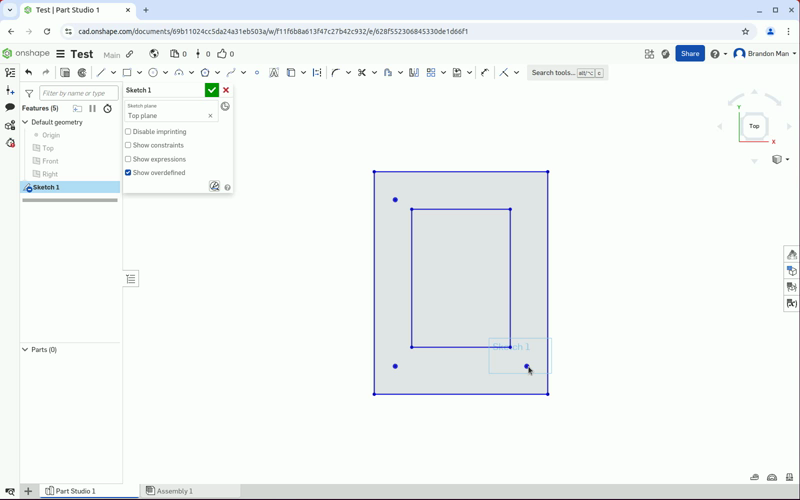
key(c)
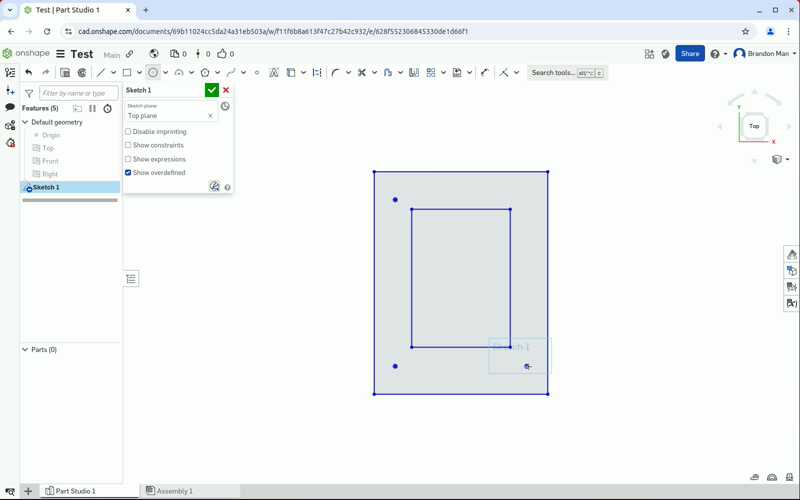
key_down(shift)
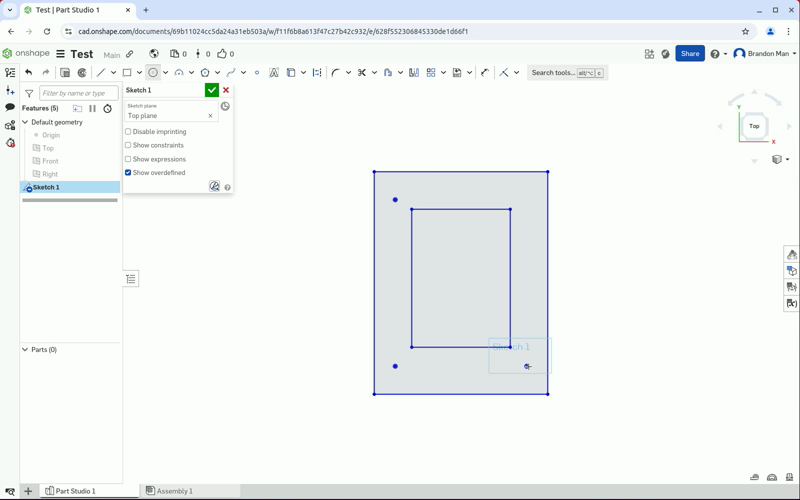
mouse_move(526, 199)
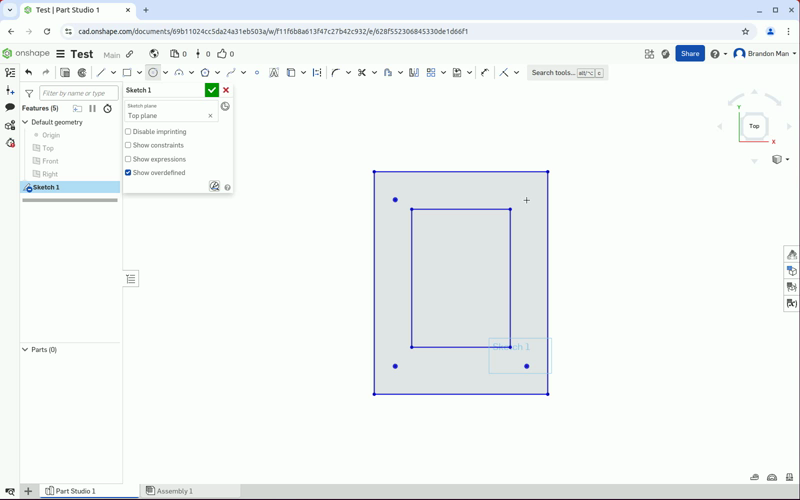
click(526, 199)
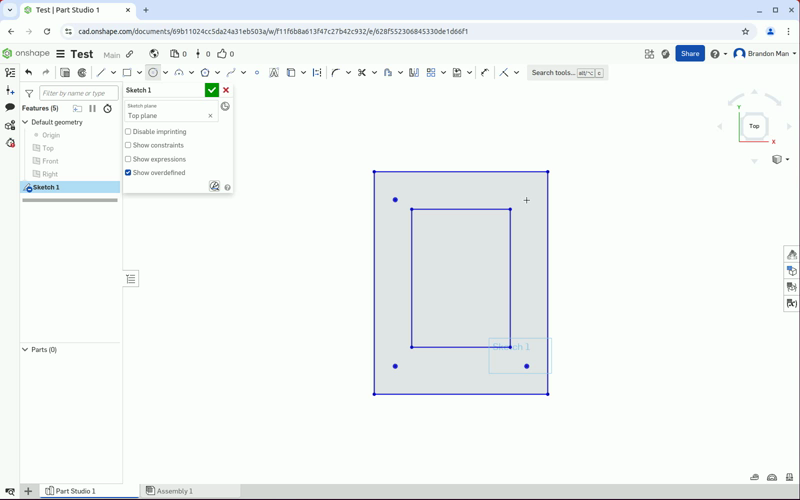
key_up(shift)
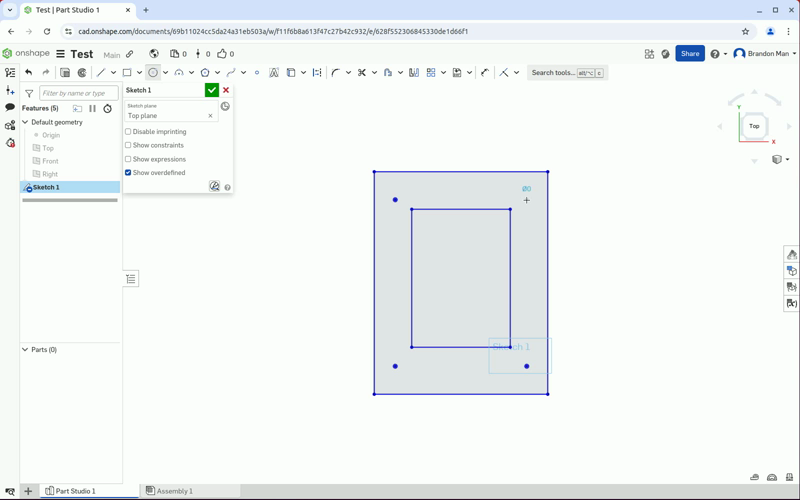
mouse_move(528, 199)
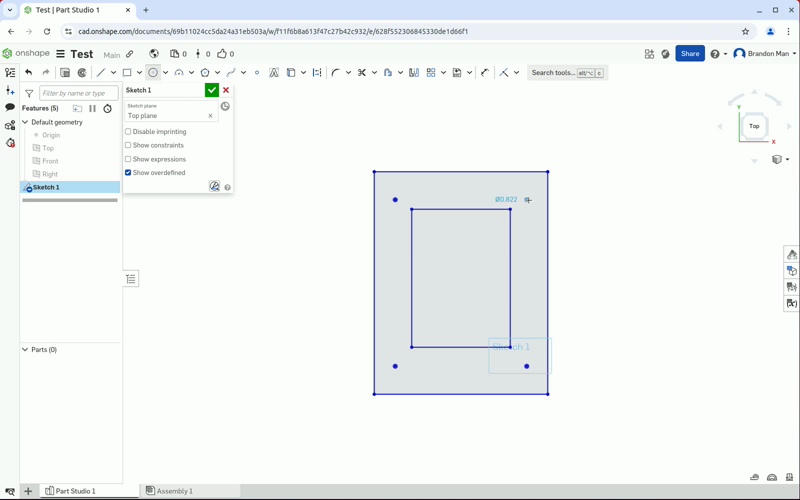
scroll(6)
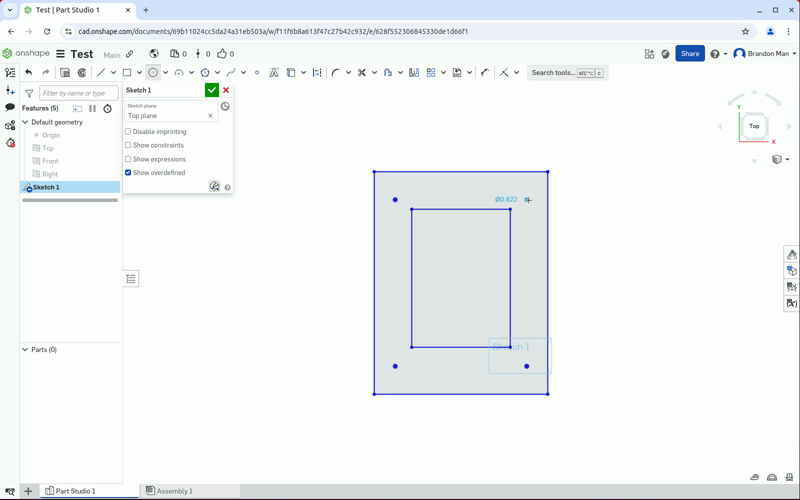
scroll(6)
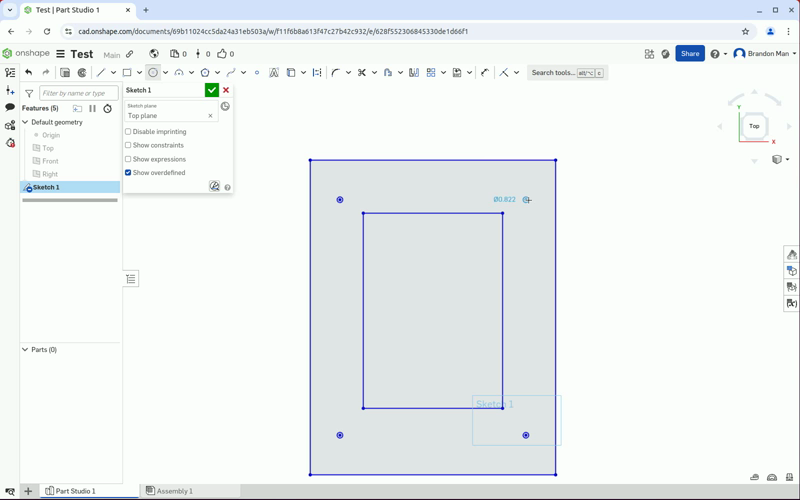
scroll(6)
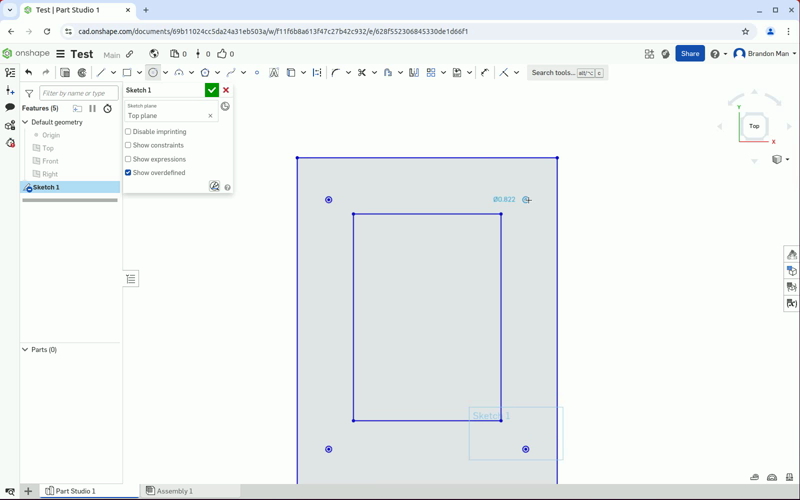
scroll(6)
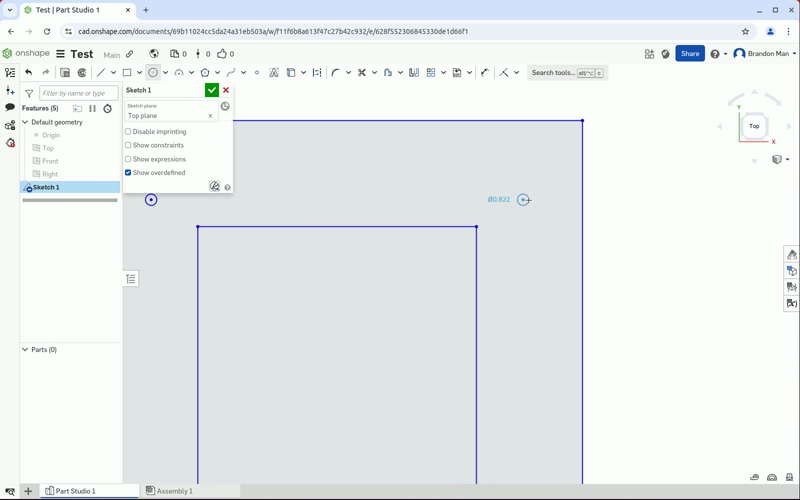
scroll(6)
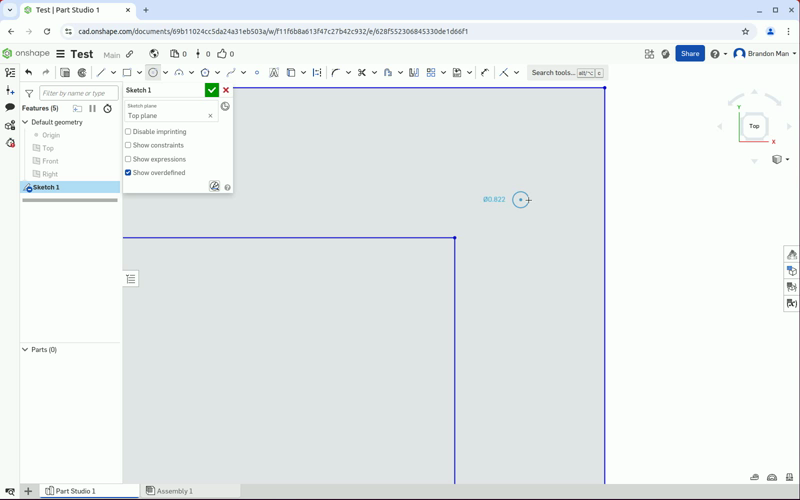
scroll(6)
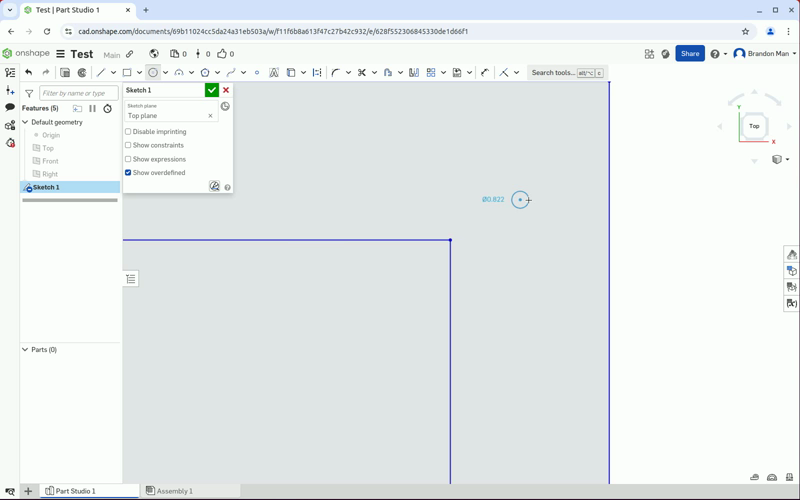
scroll(6)
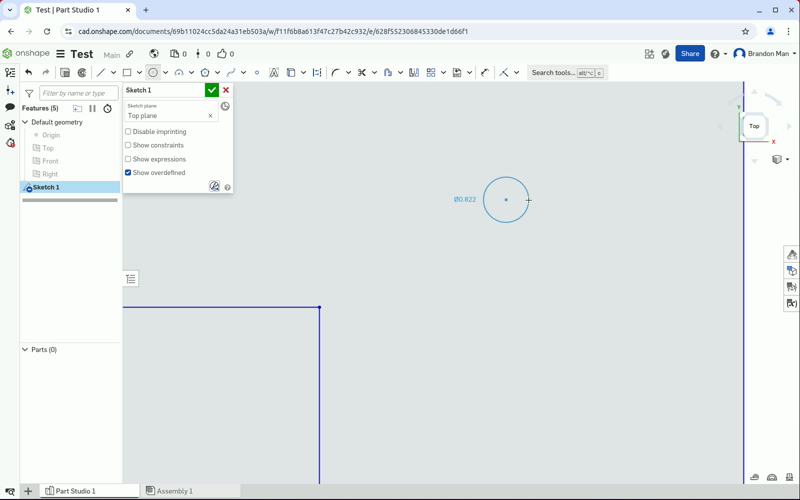
click(528, 199)
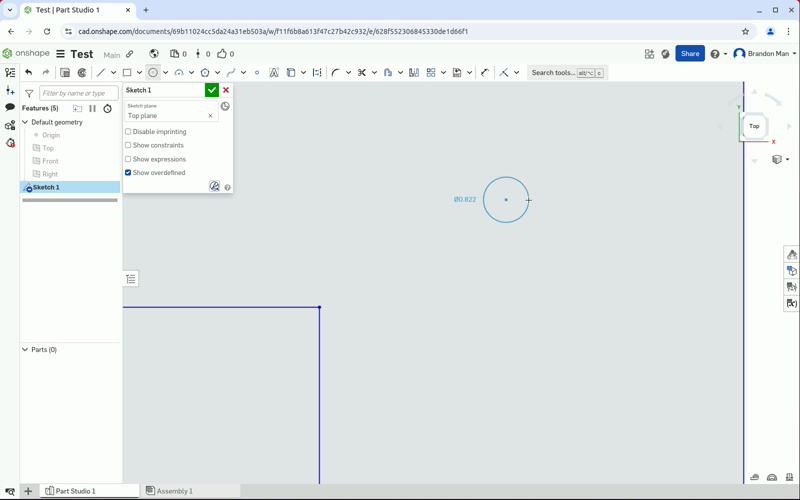
scroll(-6)
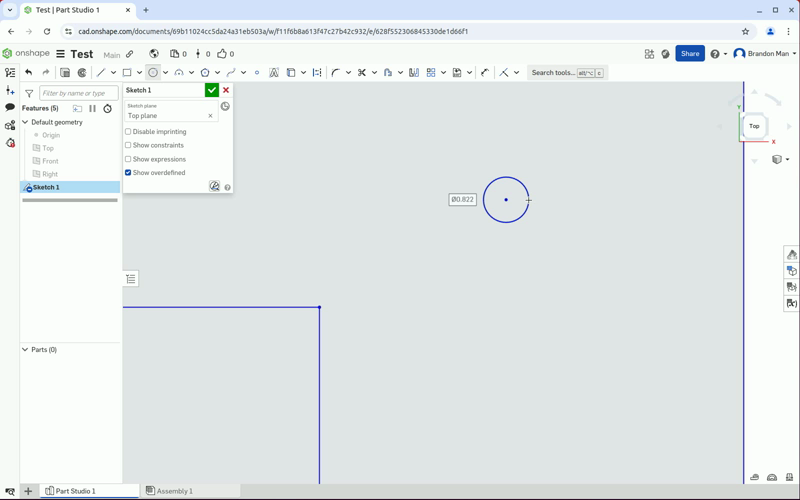
scroll(-6)
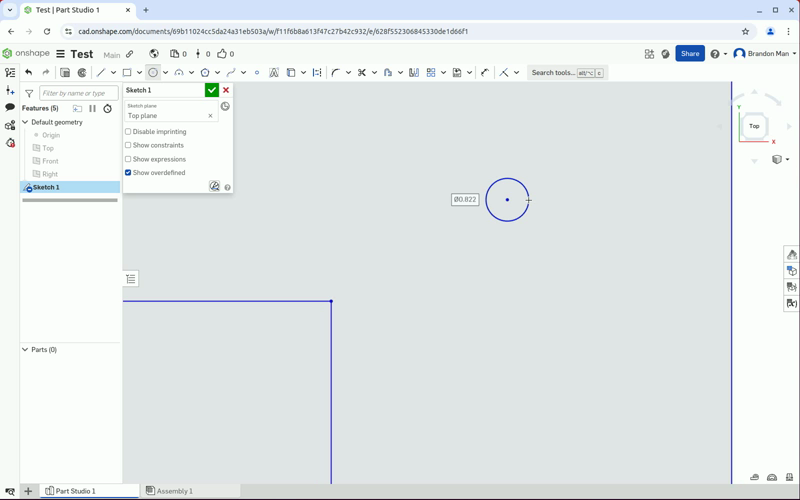
scroll(-6)
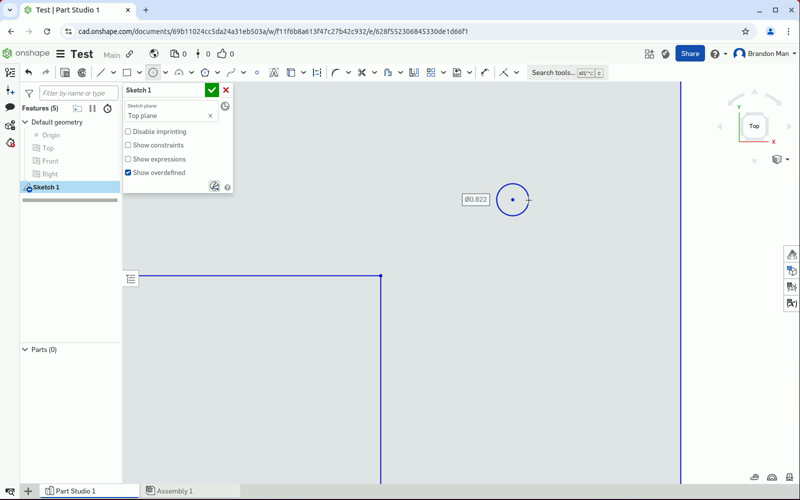
scroll(-6)
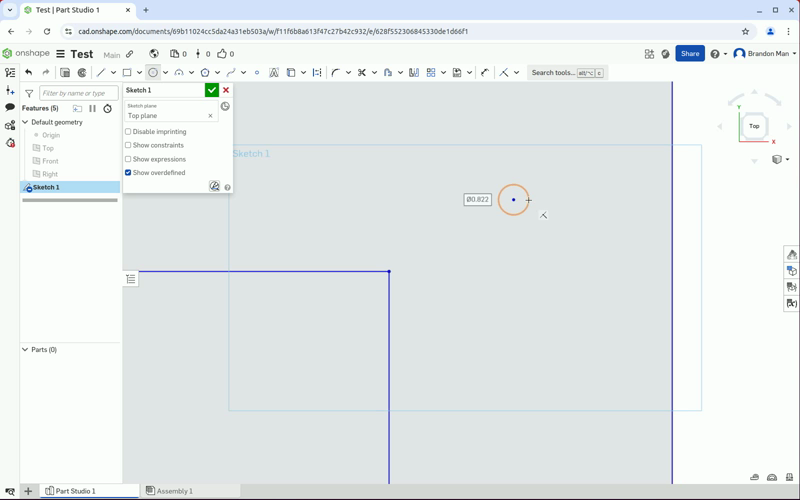
scroll(-6)
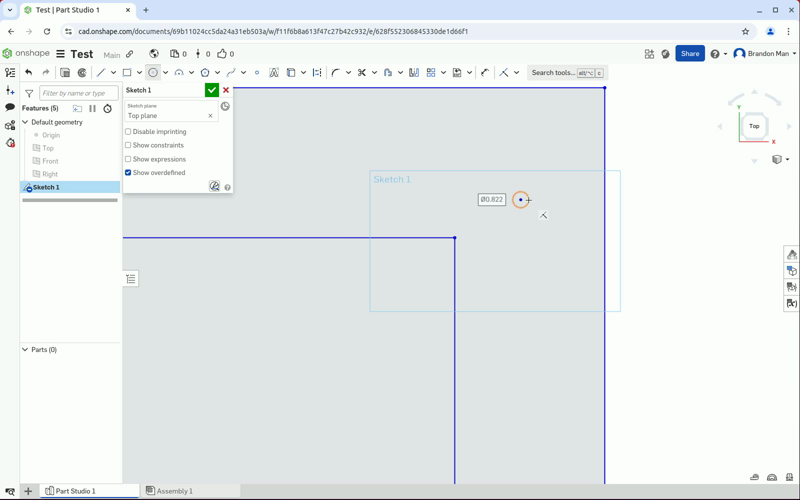
scroll(-6)
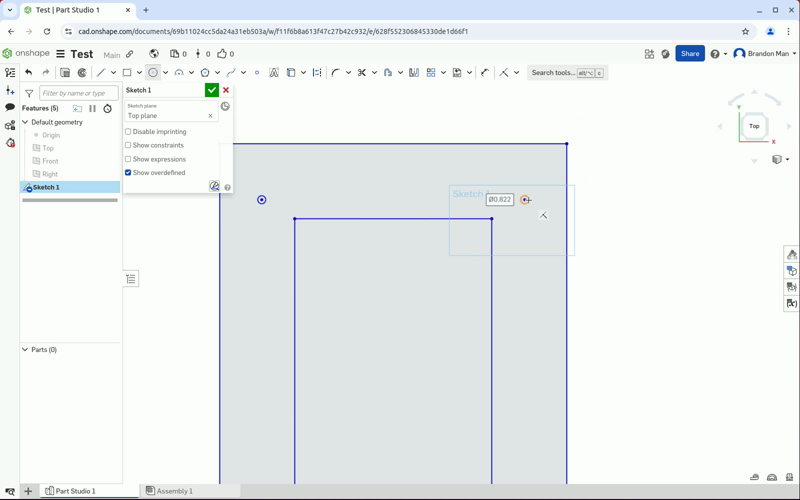
scroll(-6)
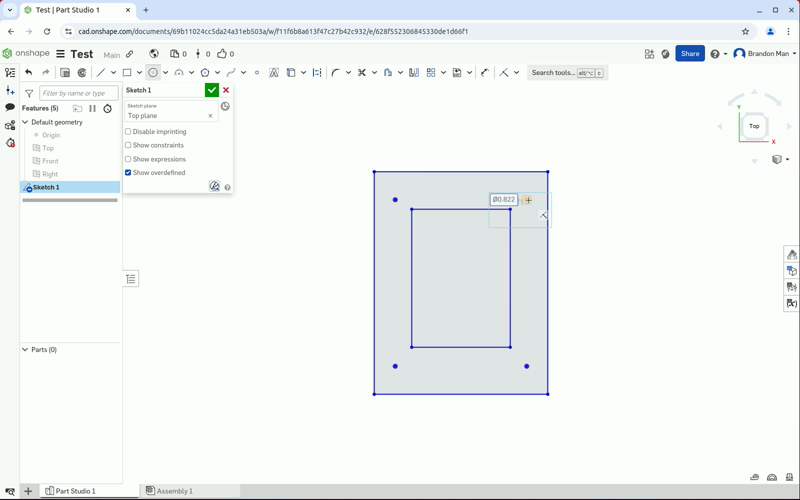
key(esc)
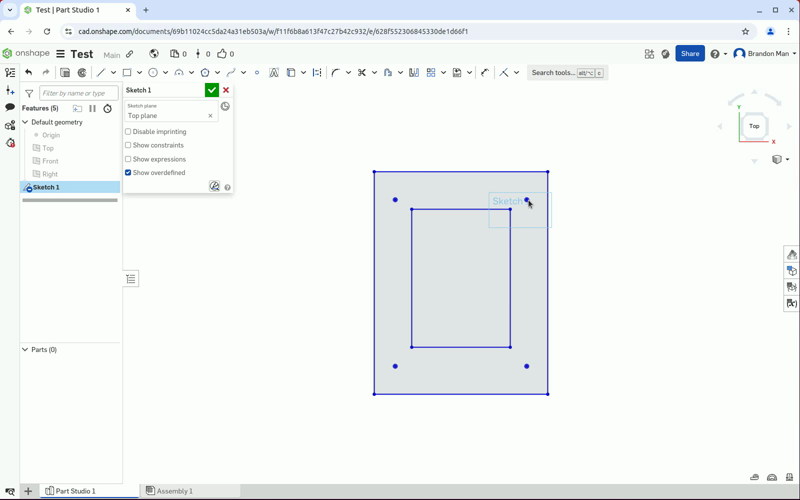
mouse_move(419, 192)
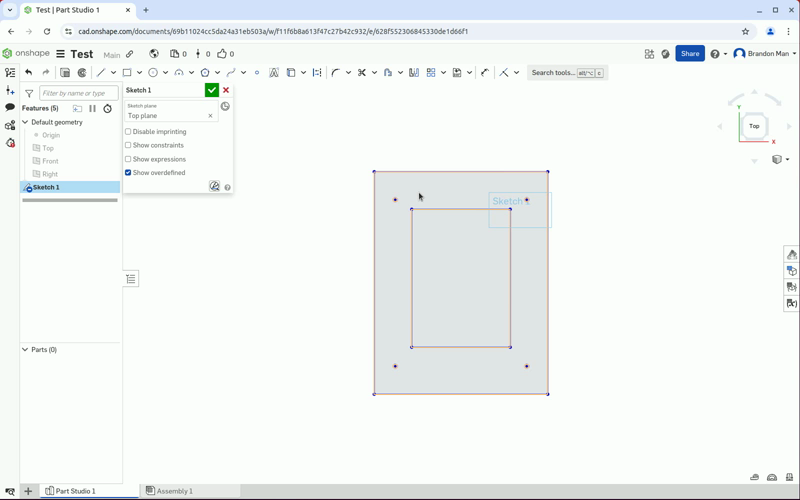
click(419, 192)
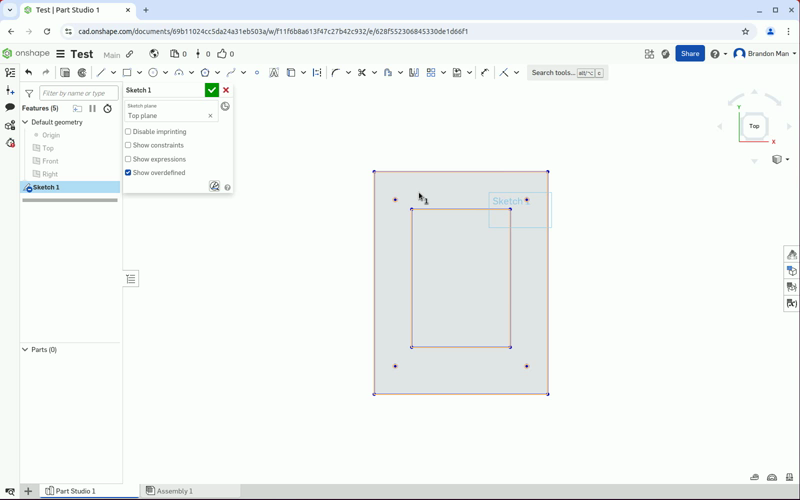
mouse_move(73, 352)
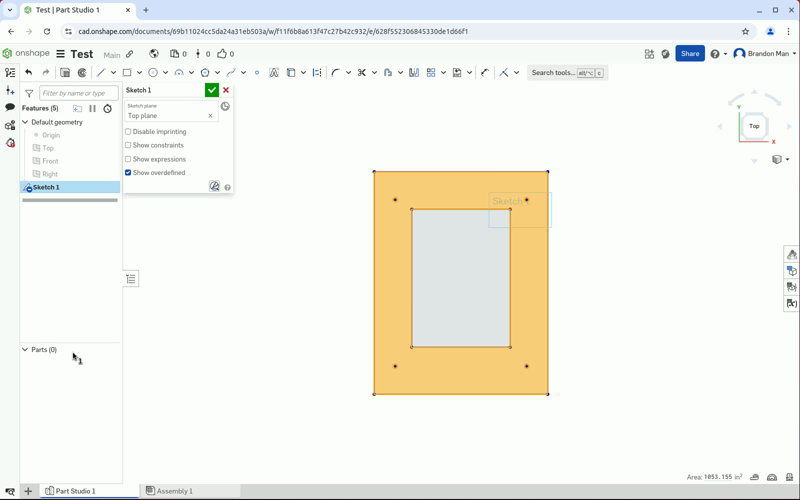
key(shift+y)
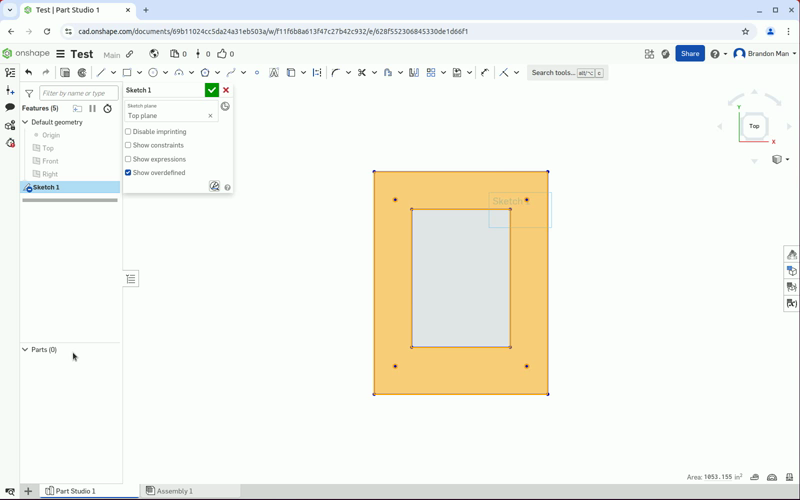
key(shift+e)
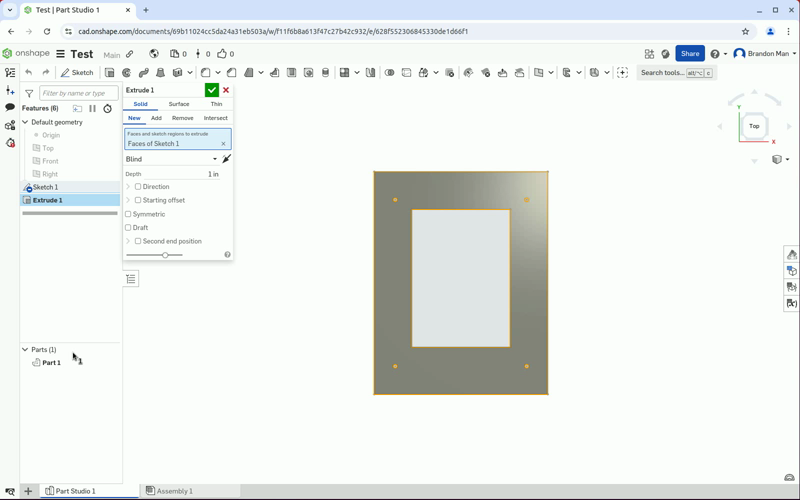
mouse_move(143, 106)
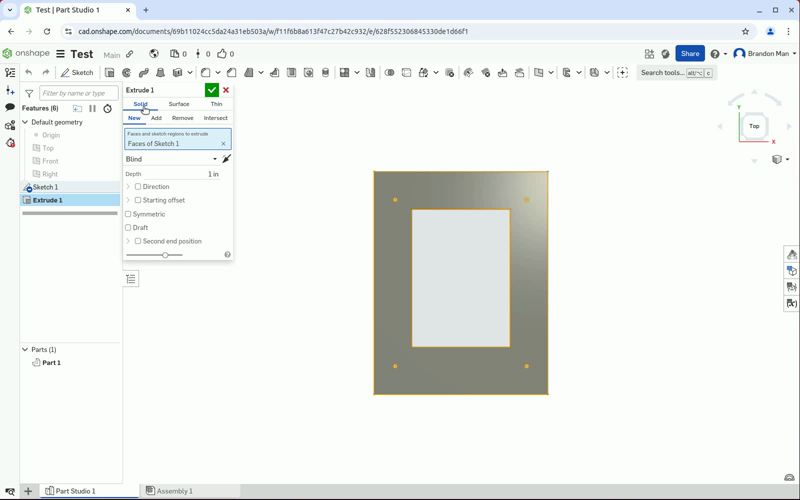
click(143, 106)
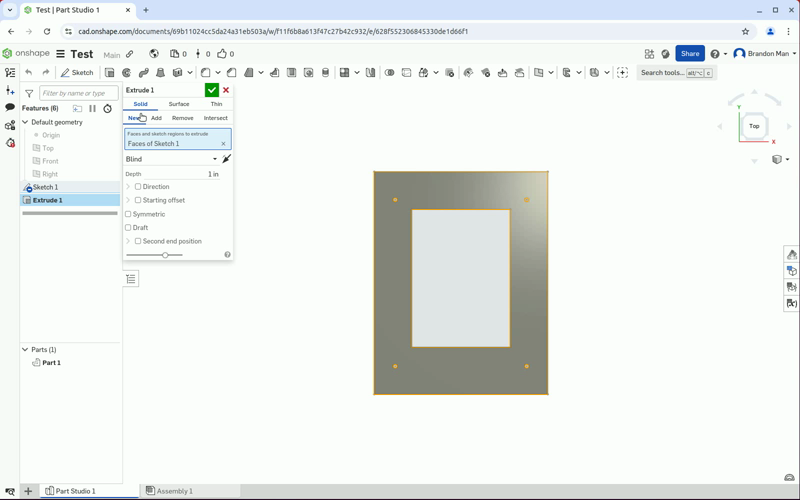
mouse_move(137, 120)
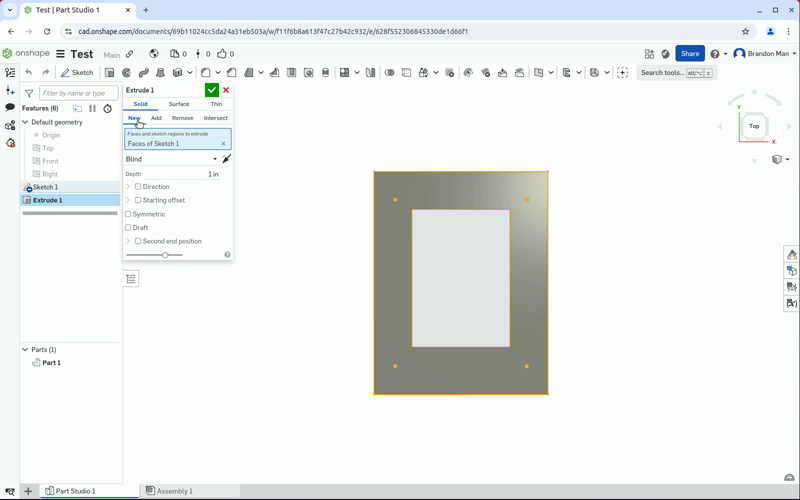
click(137, 120)
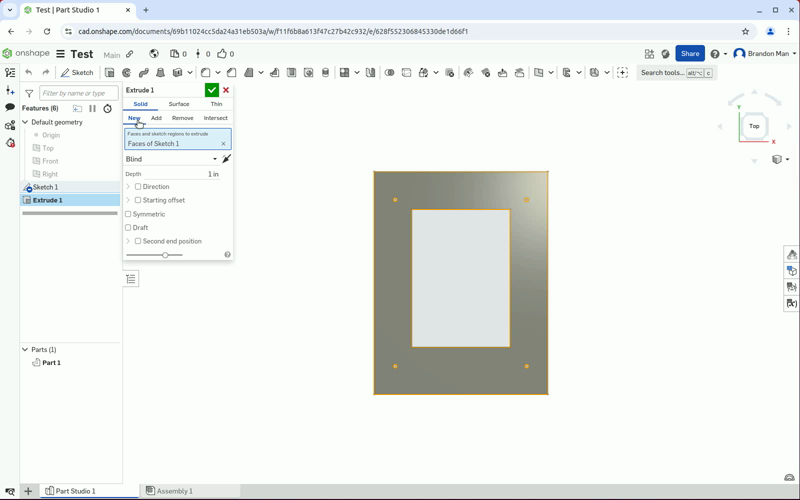
key(tab, 4)
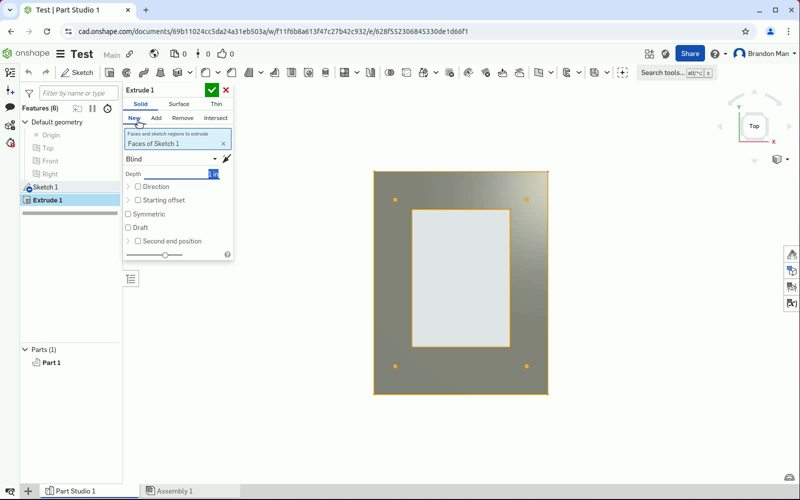
text(1.685)
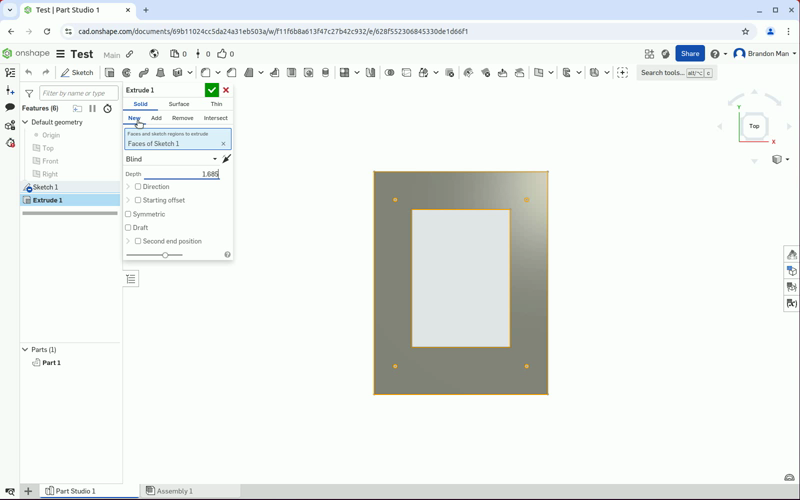
key(enter)
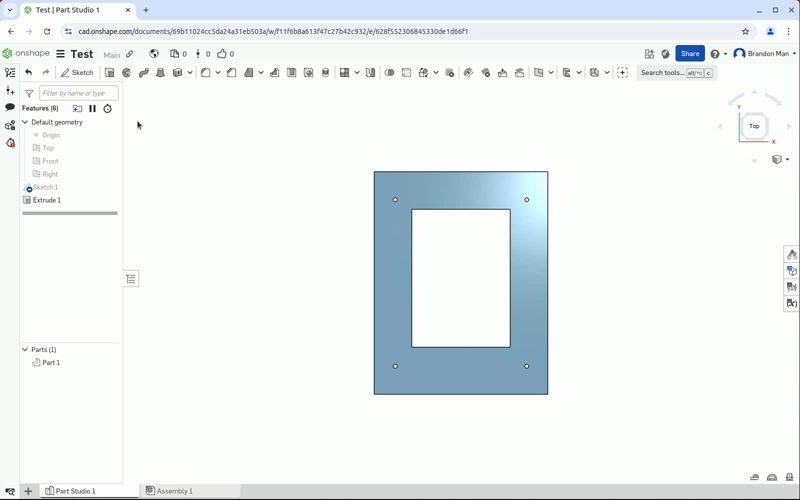
key(shift+h)
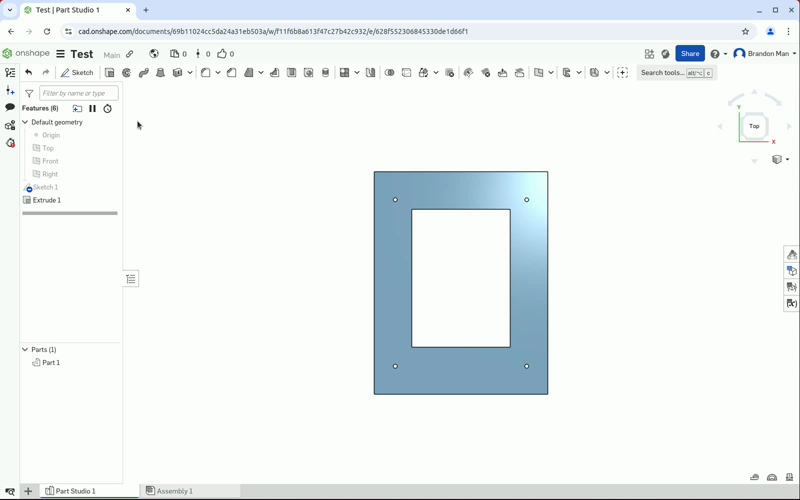
key(shift+h)
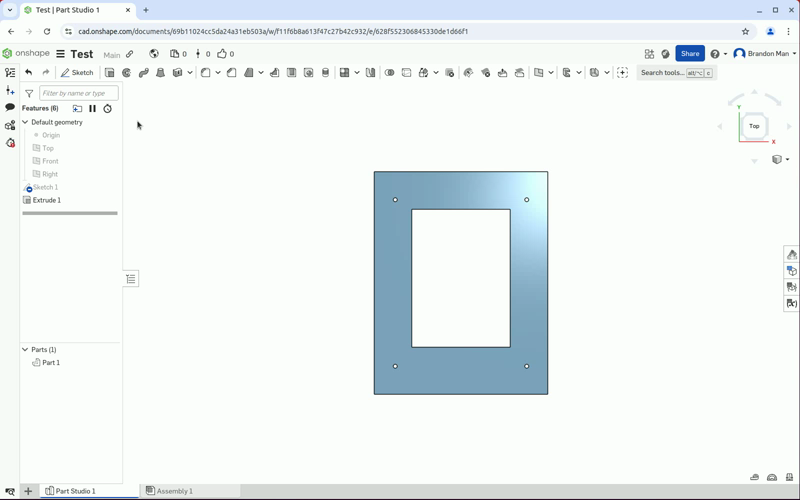
mouse_move(73, 189)
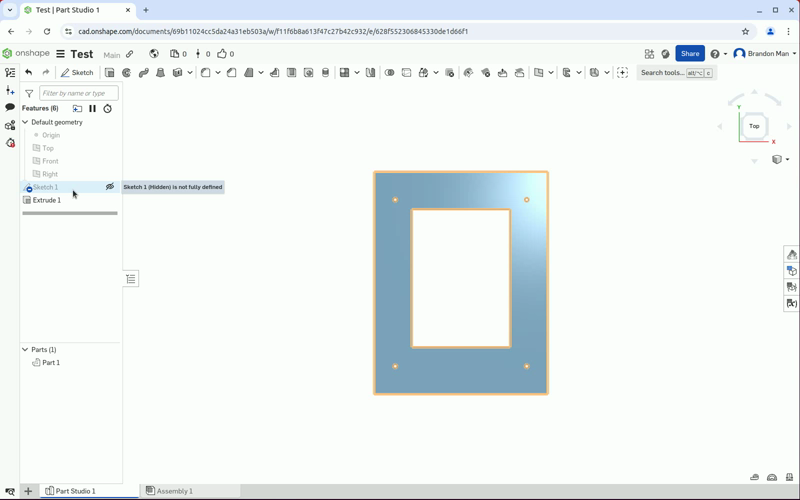
click(73, 189)
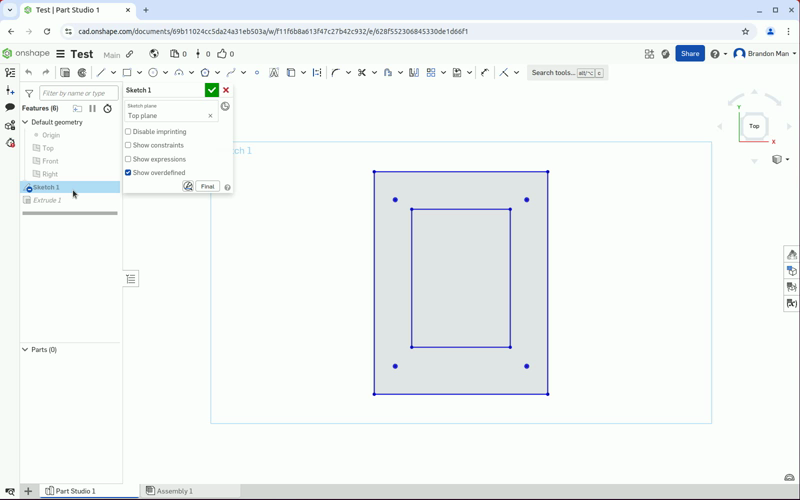
mouse_move(229, 92)
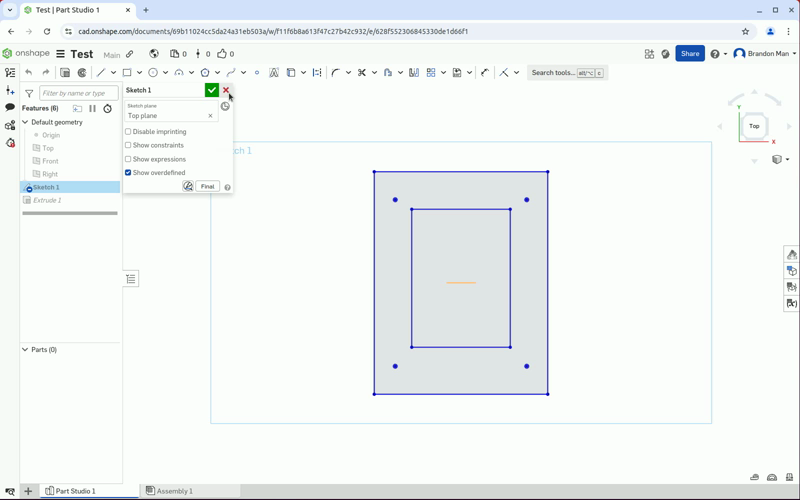
click(229, 92)
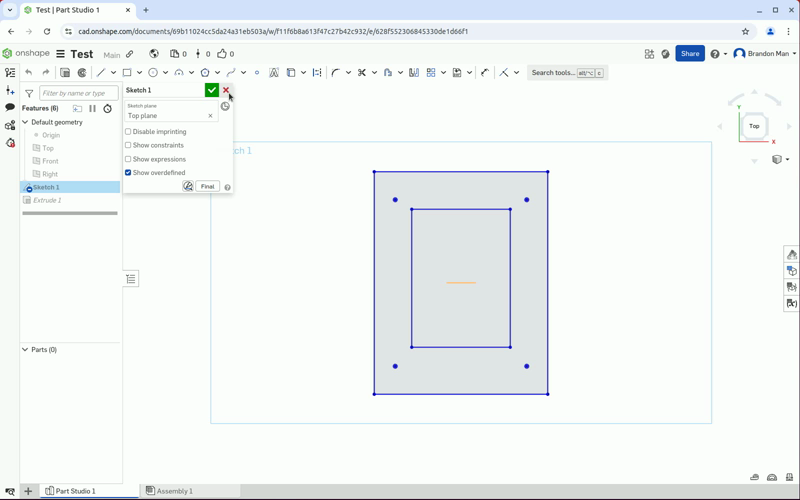
key(shift+s)
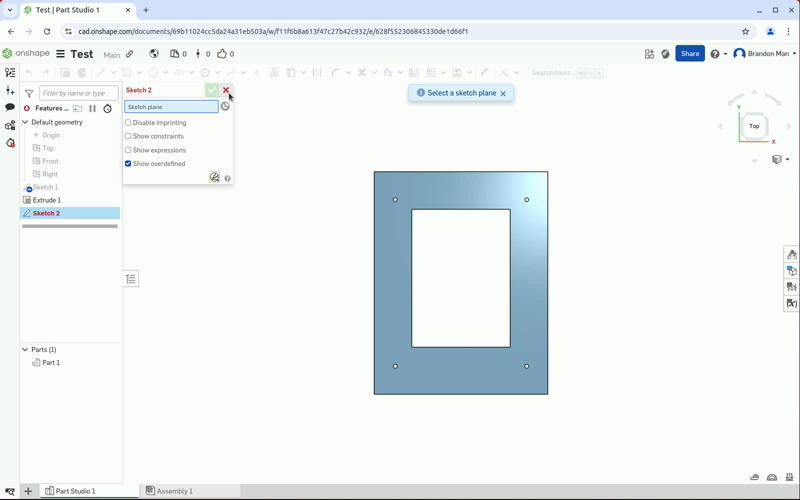
mouse_move(73, 150)
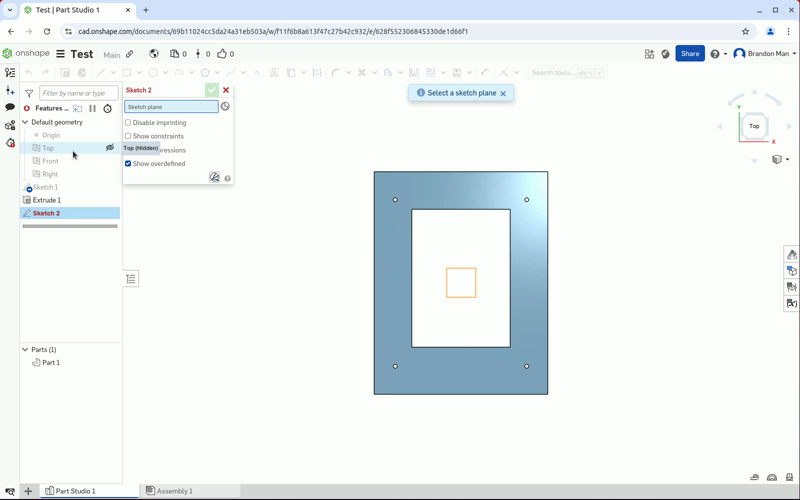
click(73, 150)
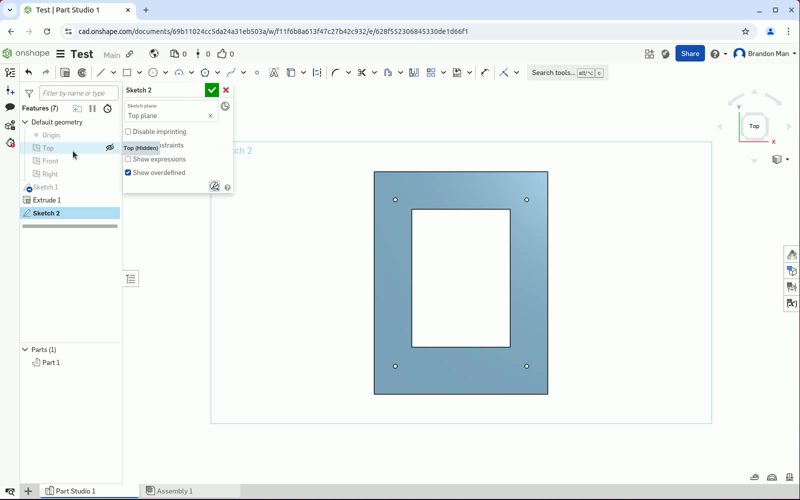
mouse_move(73, 352)
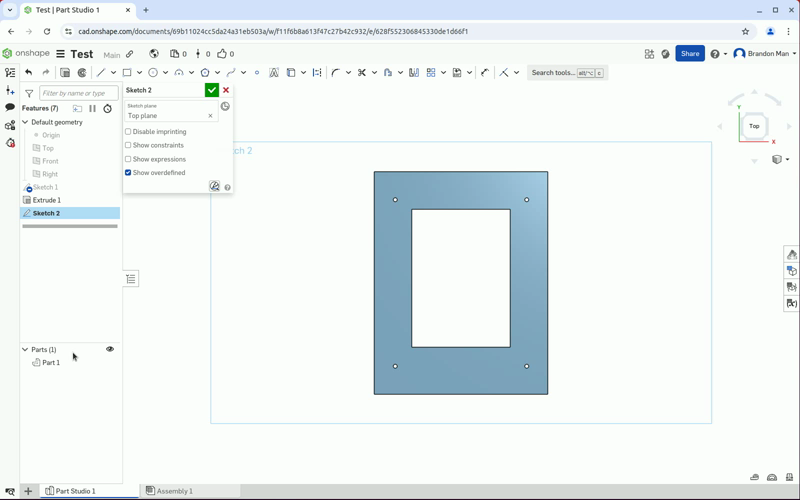
key(y)
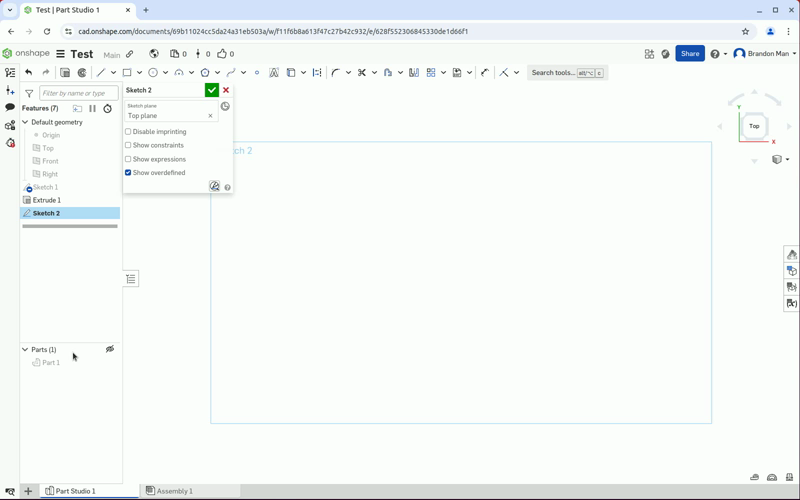
key(l)
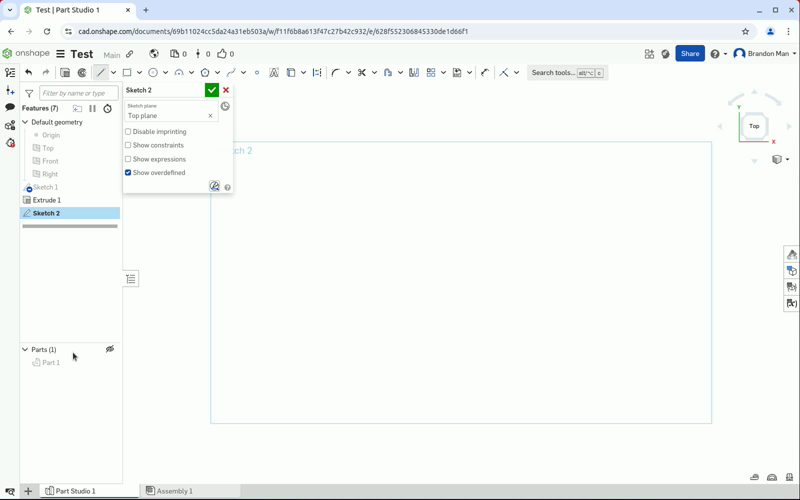
key_down(shift)
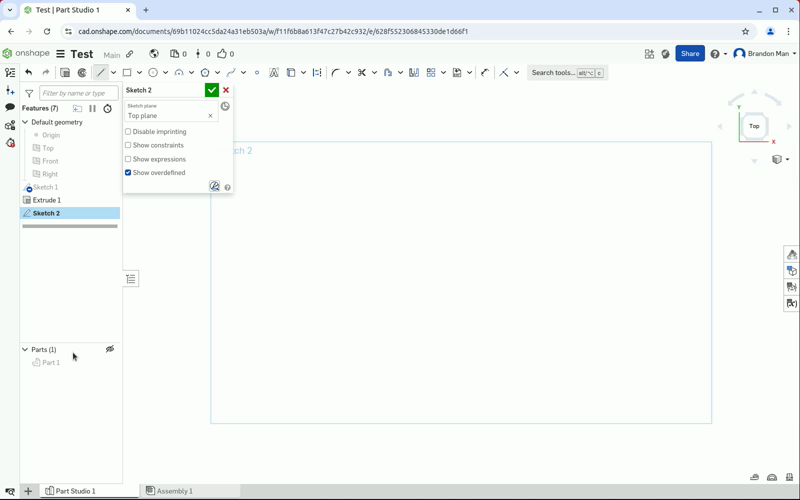
mouse_move(411, 348)
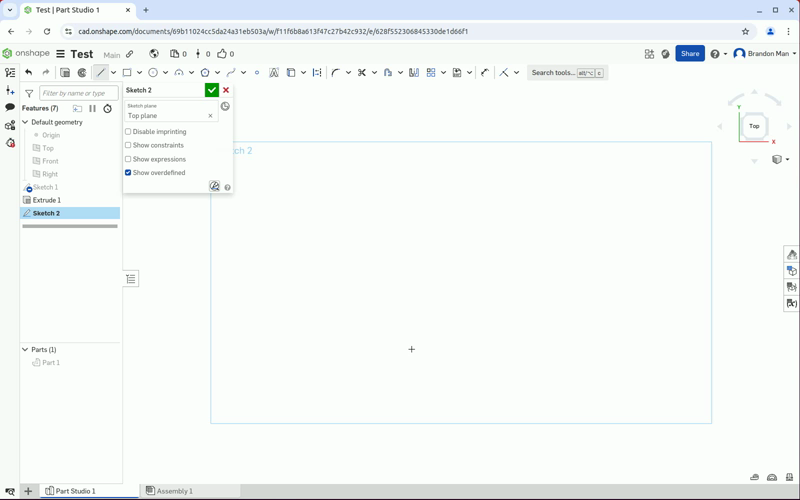
click(411, 348)
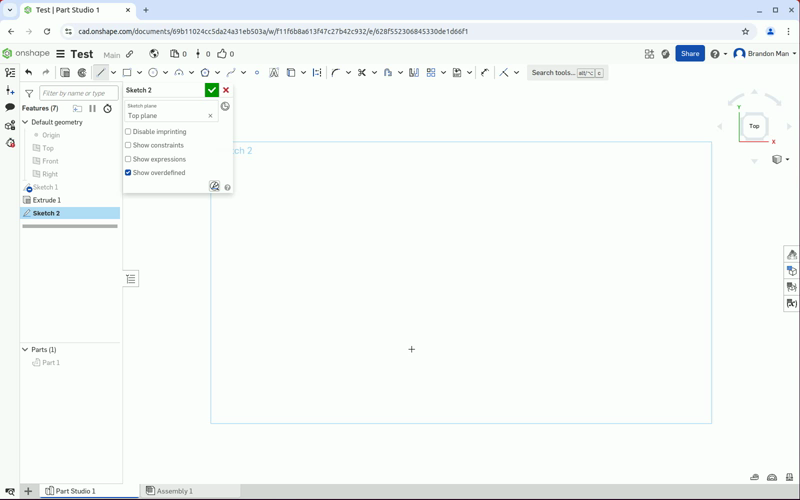
key_up(shift)
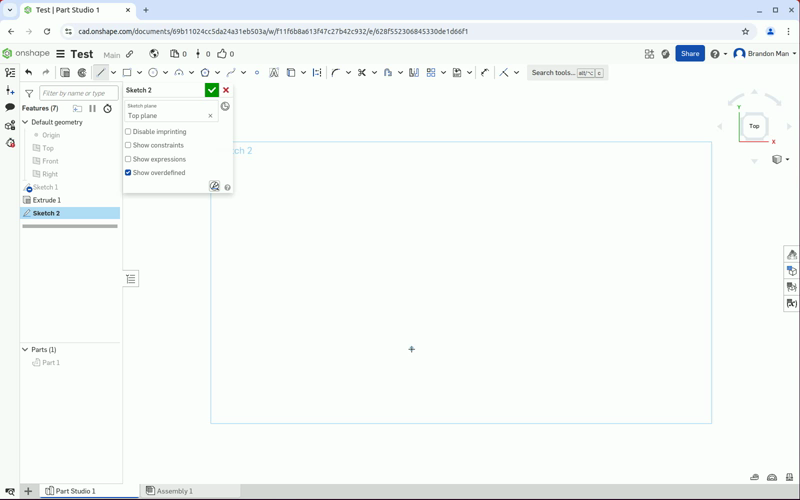
key_down(shift)
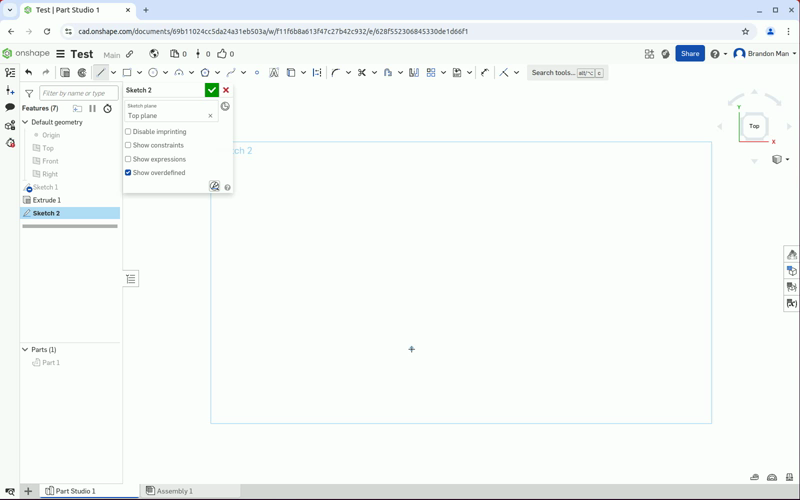
mouse_move(509, 348)
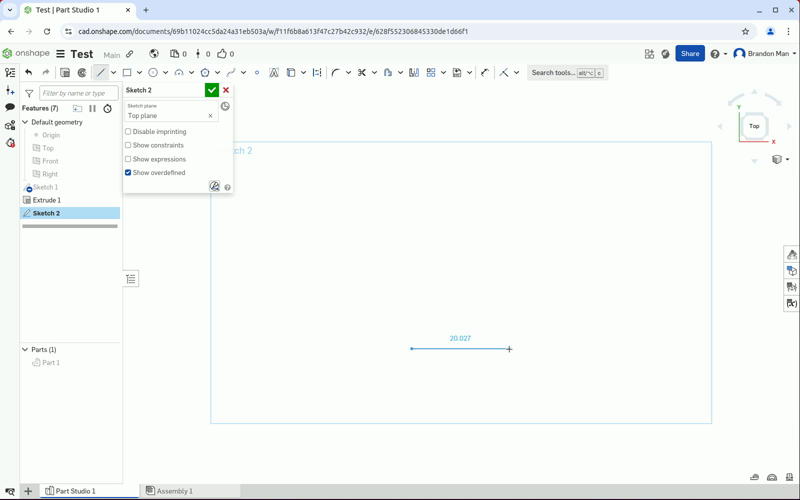
click(509, 348)
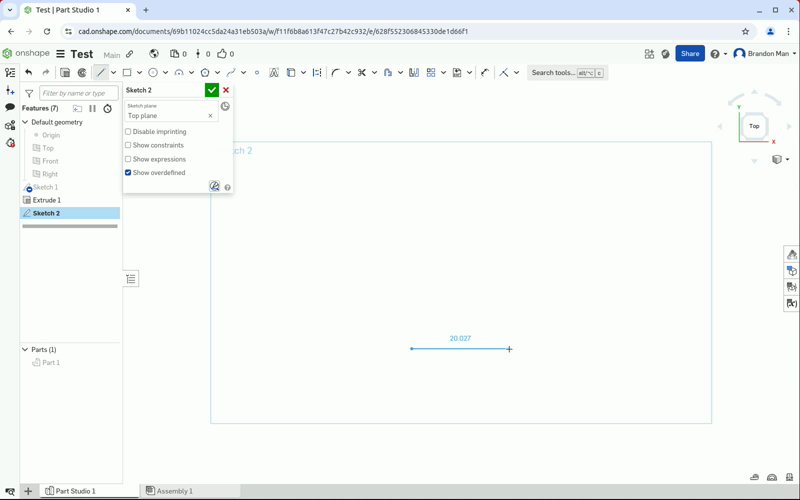
key_up(shift)
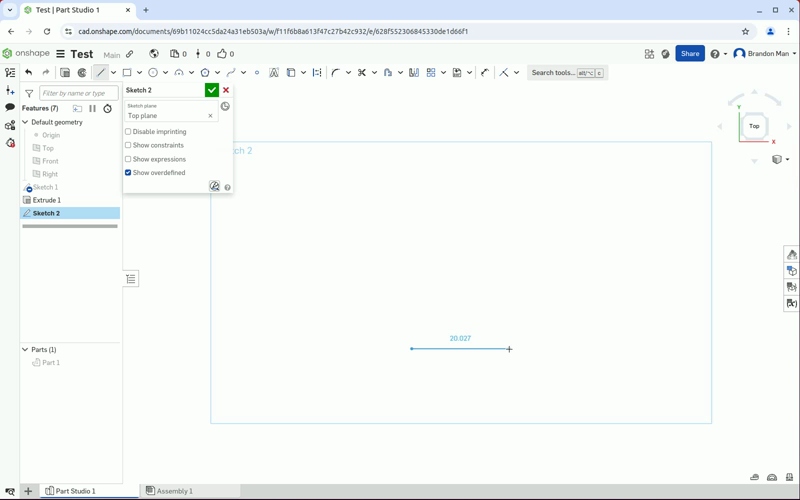
key_down(shift)
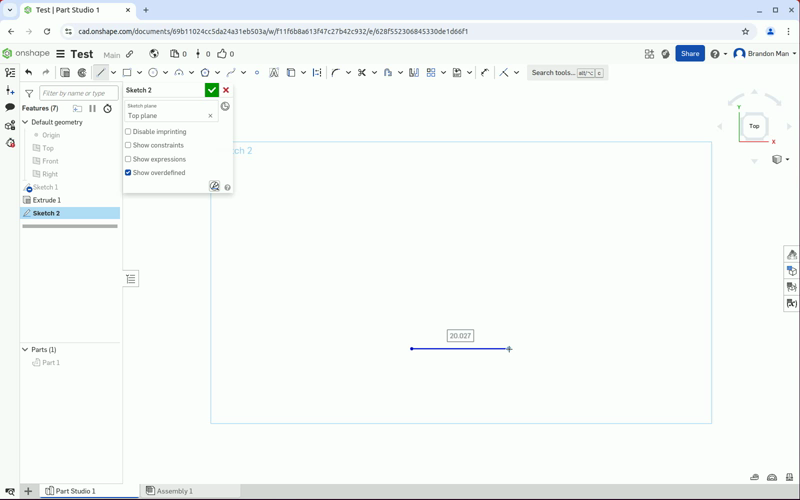
mouse_move(509, 208)
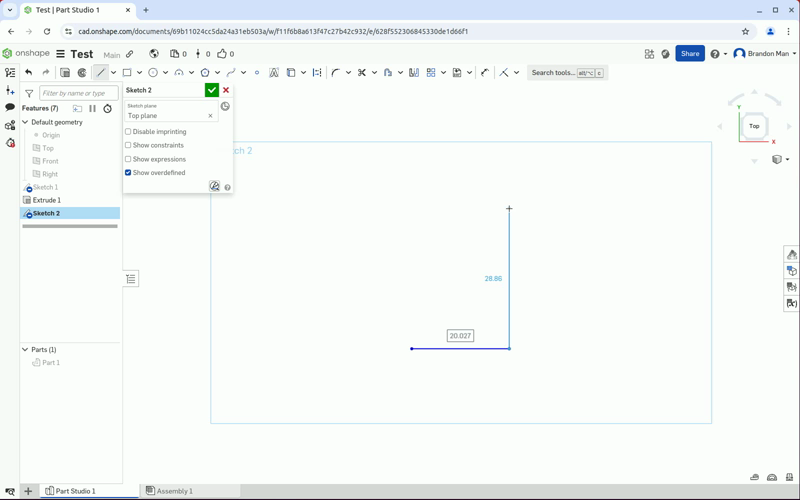
click(509, 208)
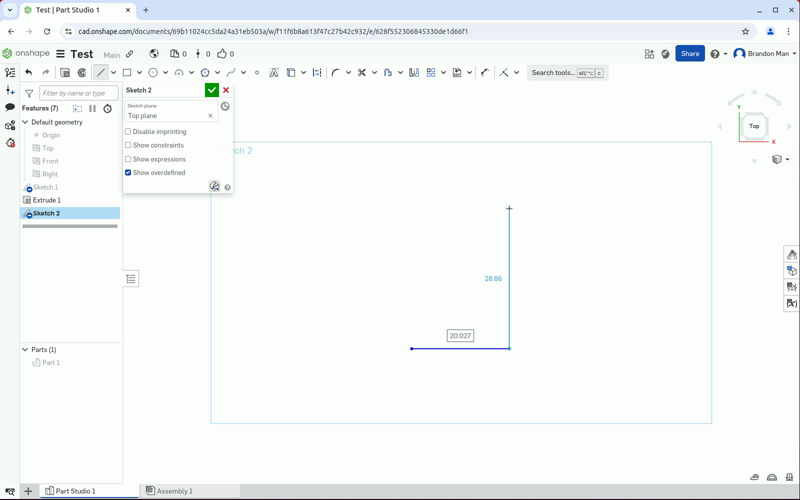
key_up(shift)
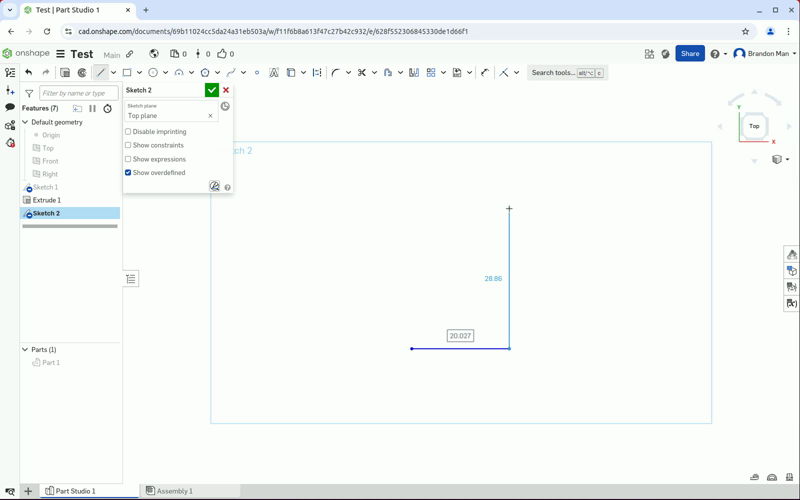
key_down(shift)
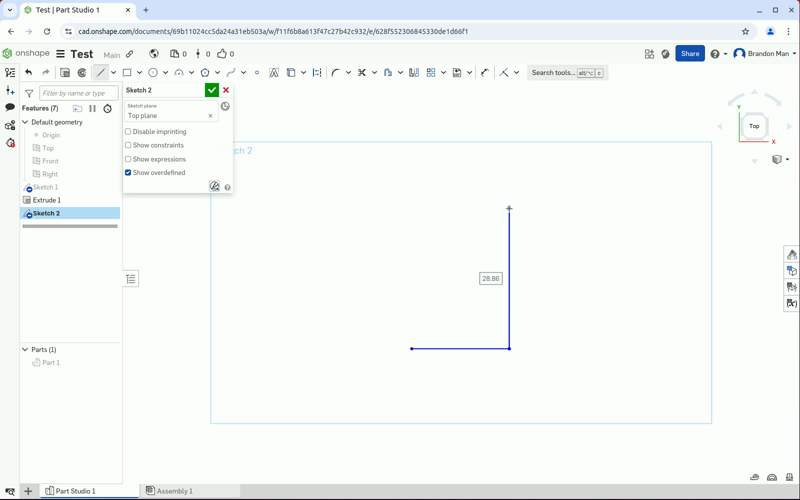
mouse_move(411, 208)
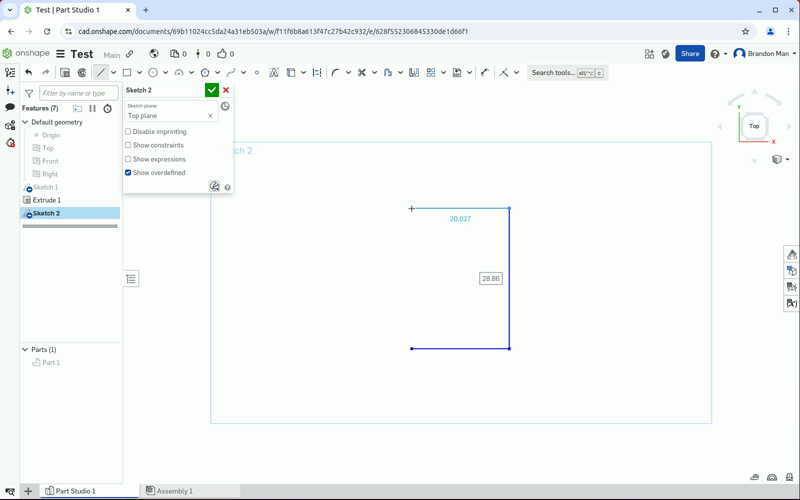
click(411, 208)
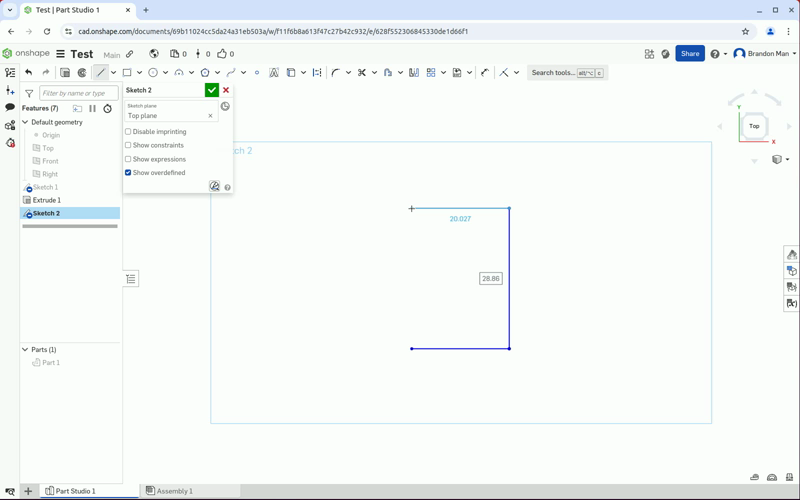
key_up(shift)
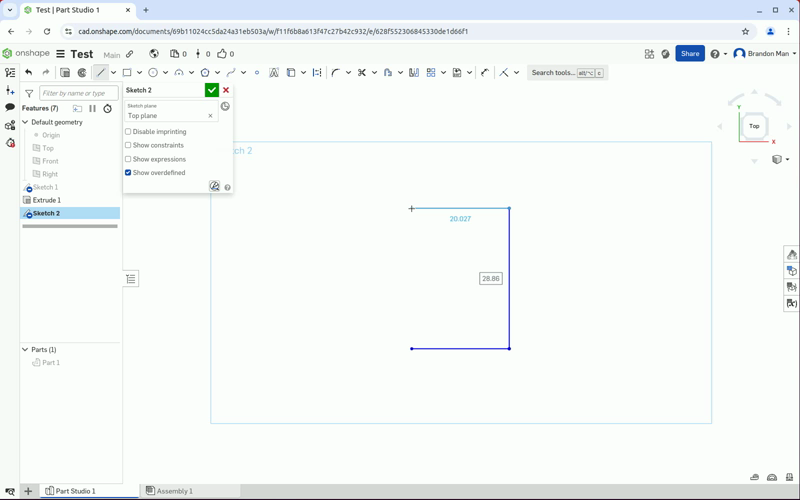
key_down(shift)
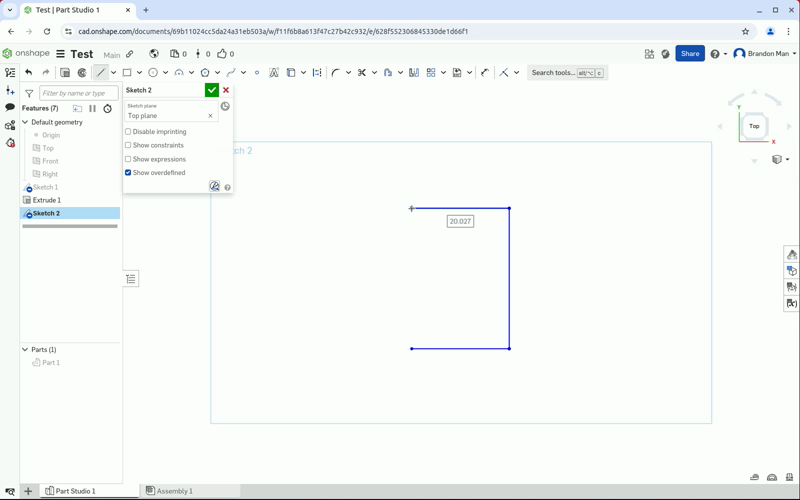
mouse_move(411, 348)
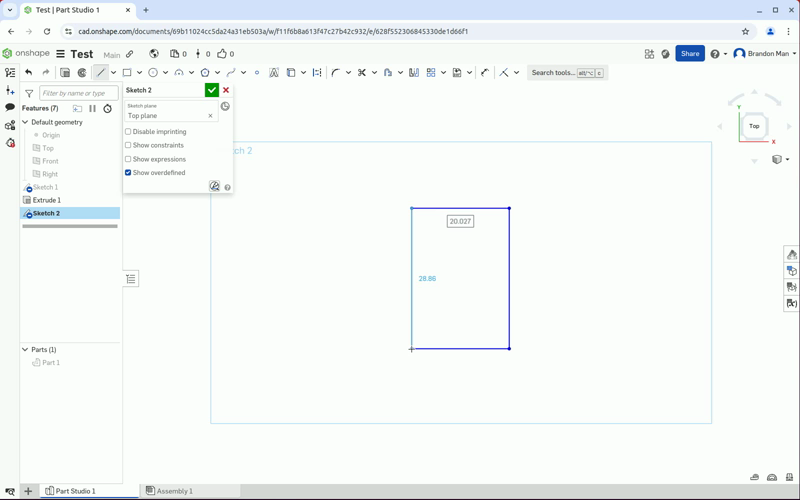
key_up(shift)
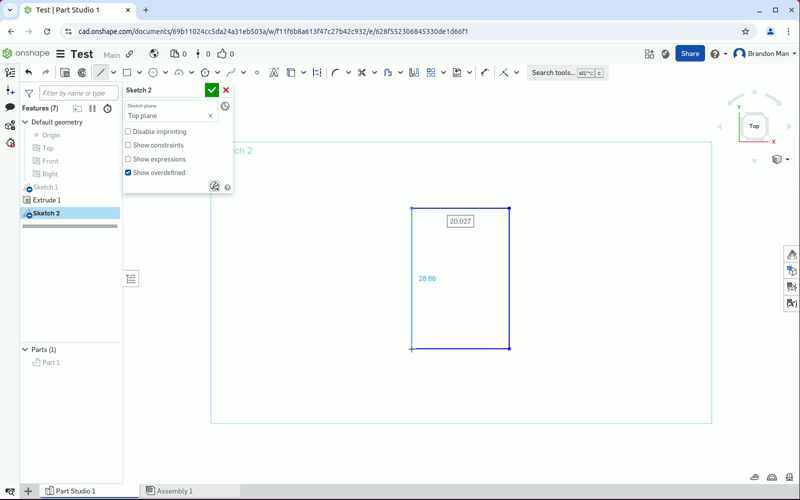
click(411, 348)
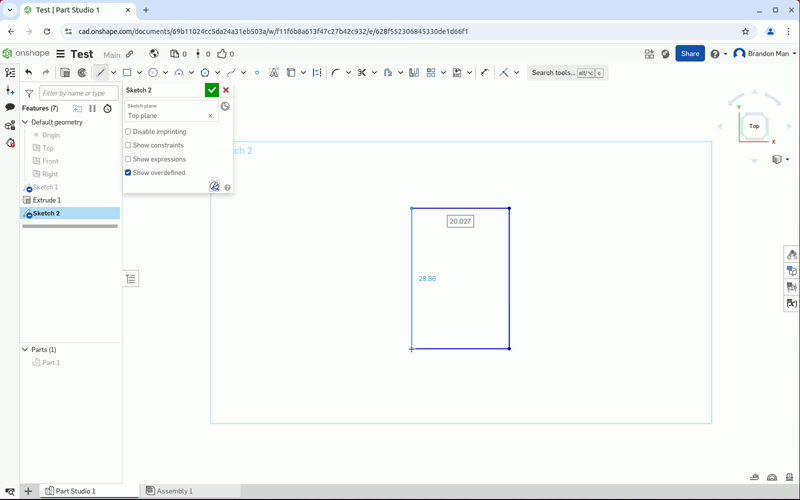
key(esc)
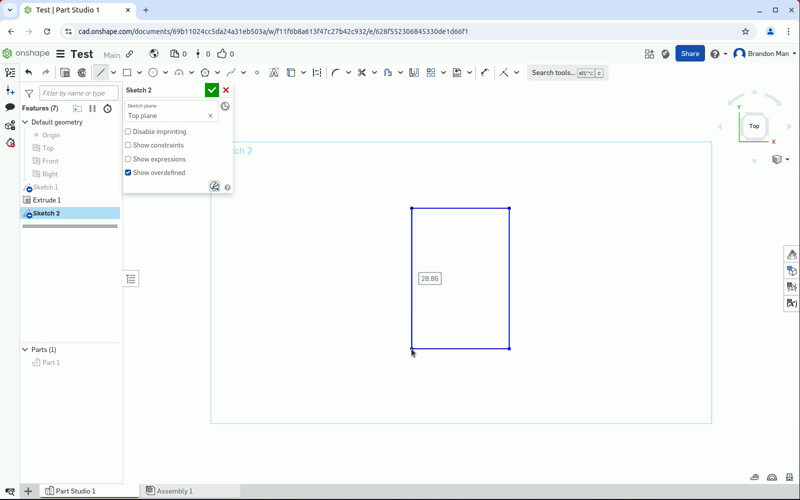
key(c)
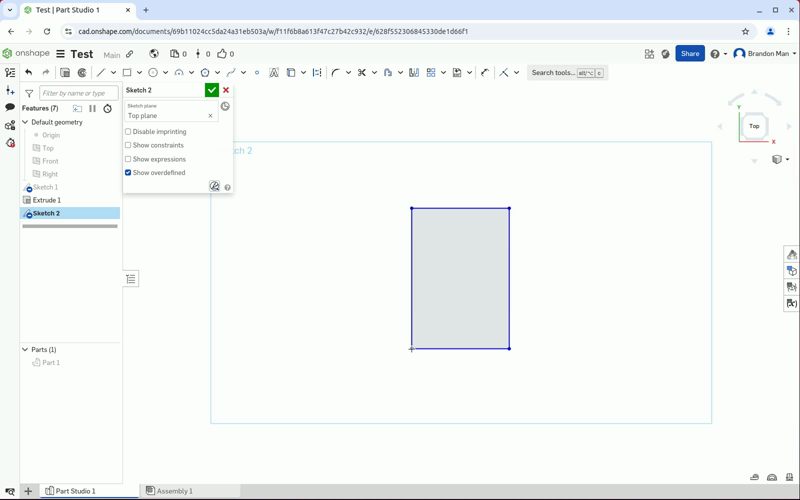
key_down(shift)
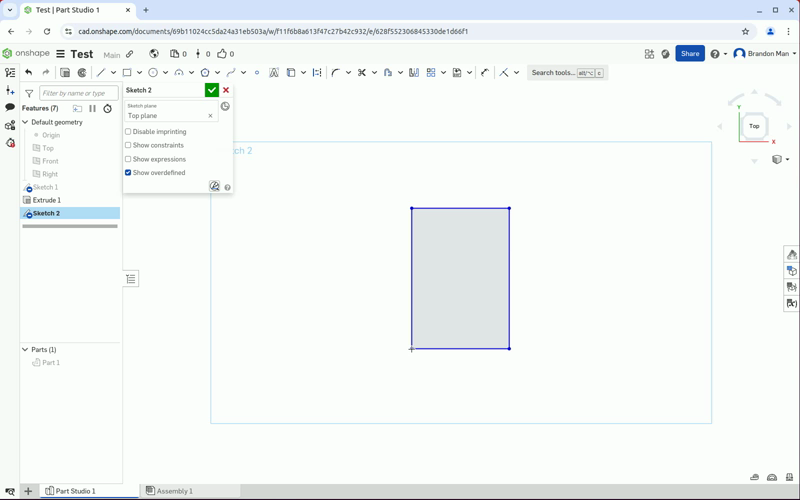
mouse_move(426, 333)
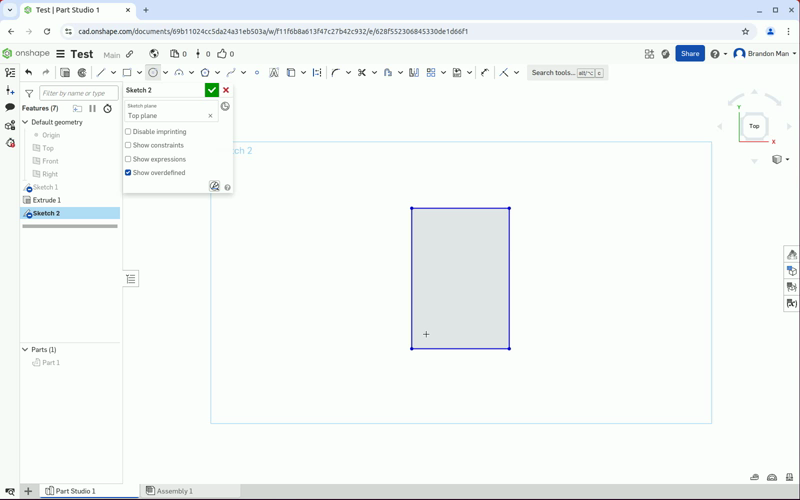
click(426, 333)
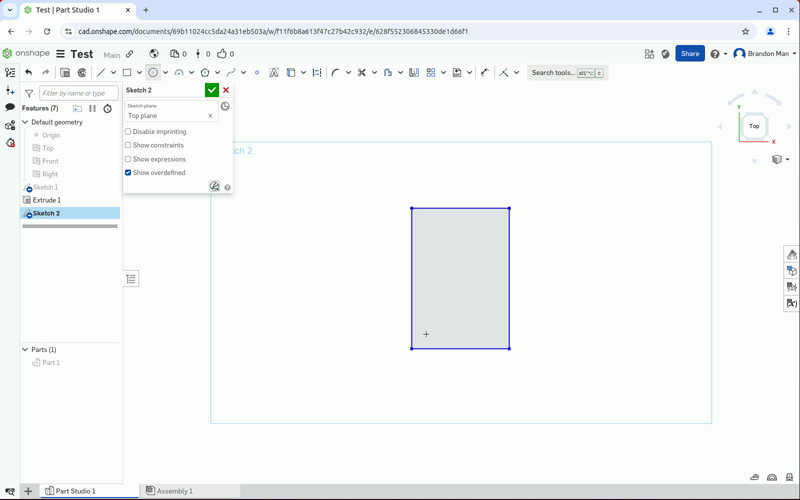
key_up(shift)
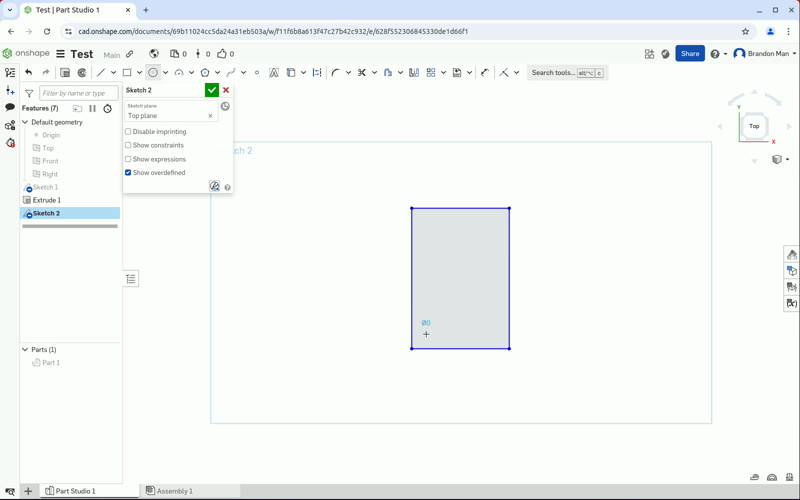
mouse_move(432, 333)
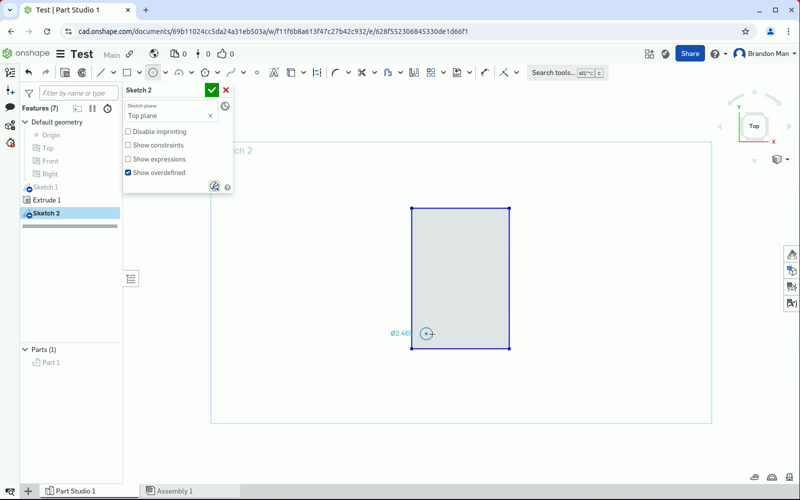
click(432, 333)
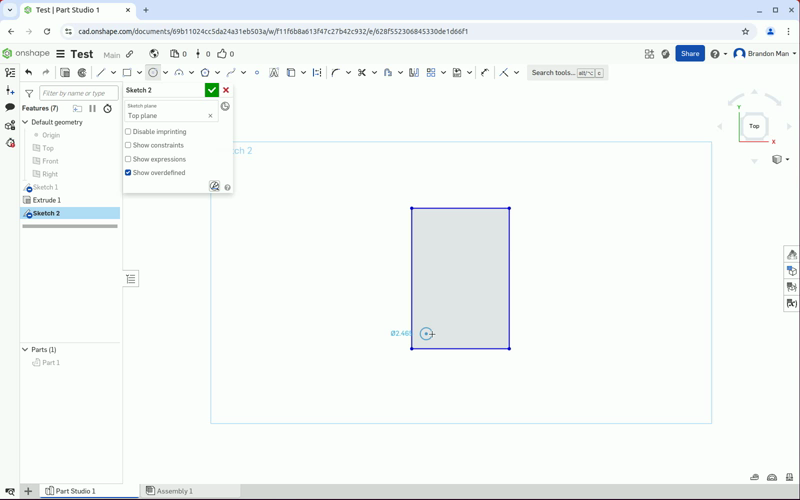
key(esc)
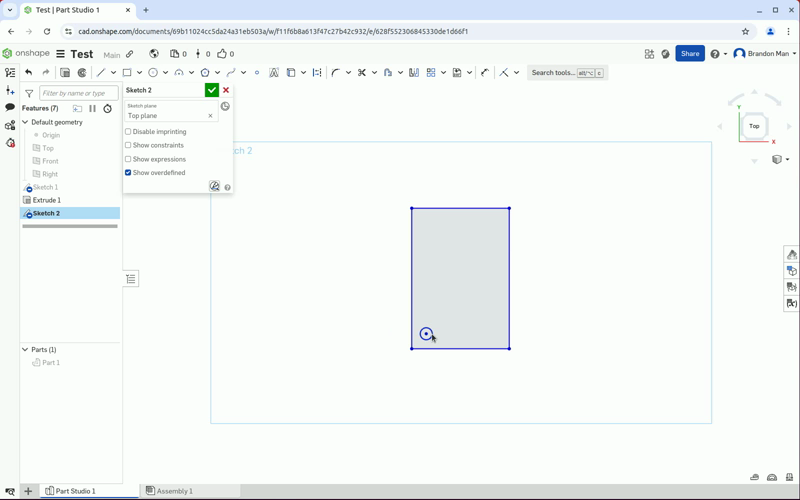
key(c)
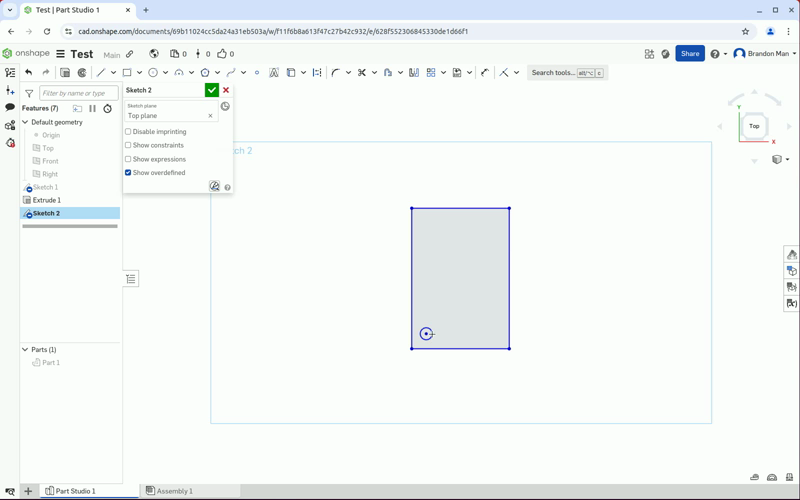
key_down(shift)
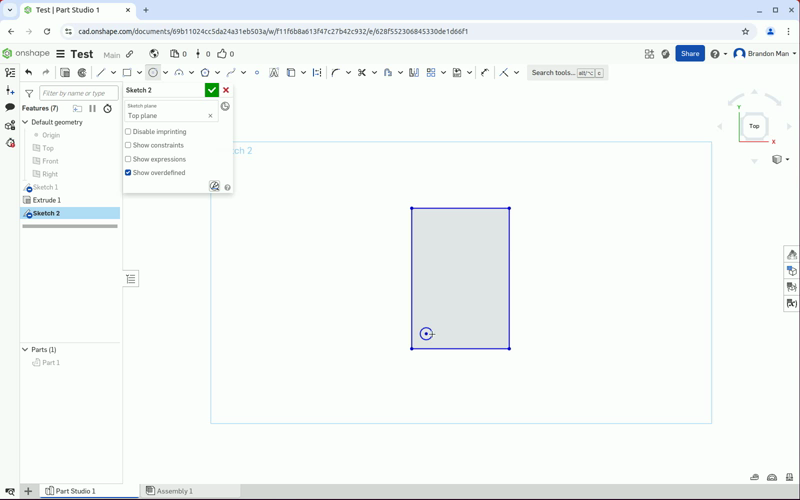
mouse_move(426, 221)
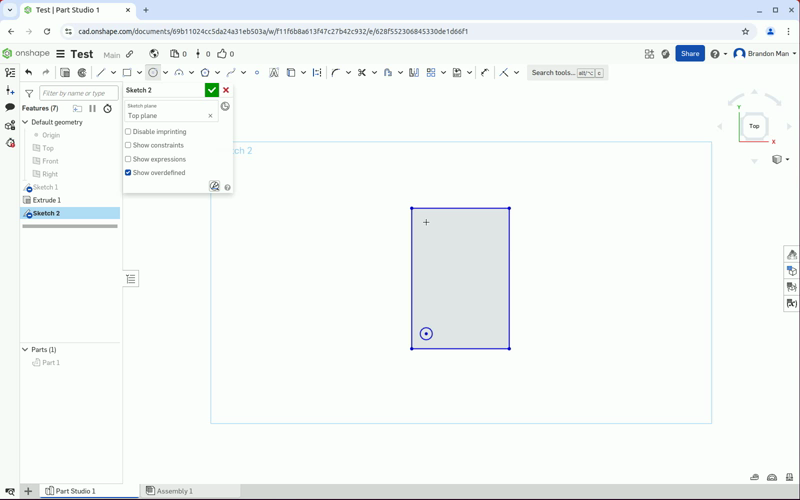
click(426, 221)
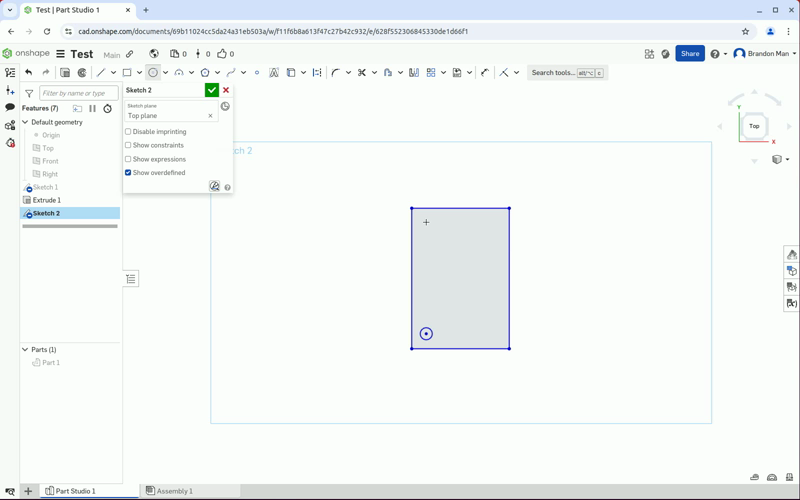
key_up(shift)
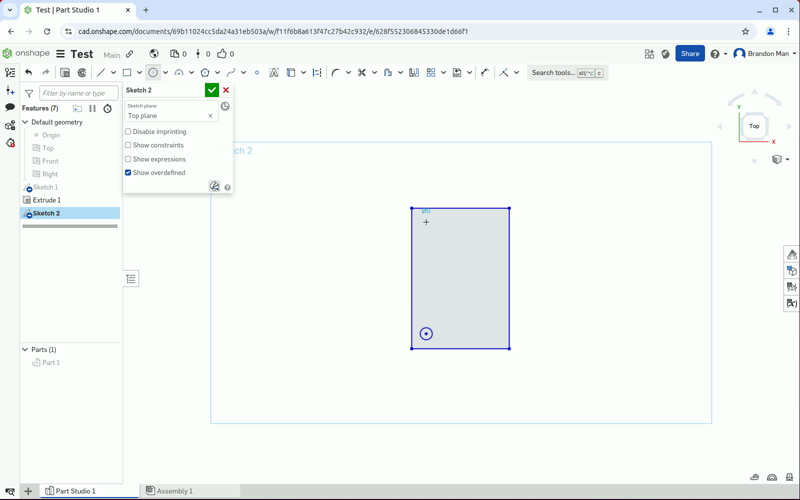
mouse_move(432, 221)
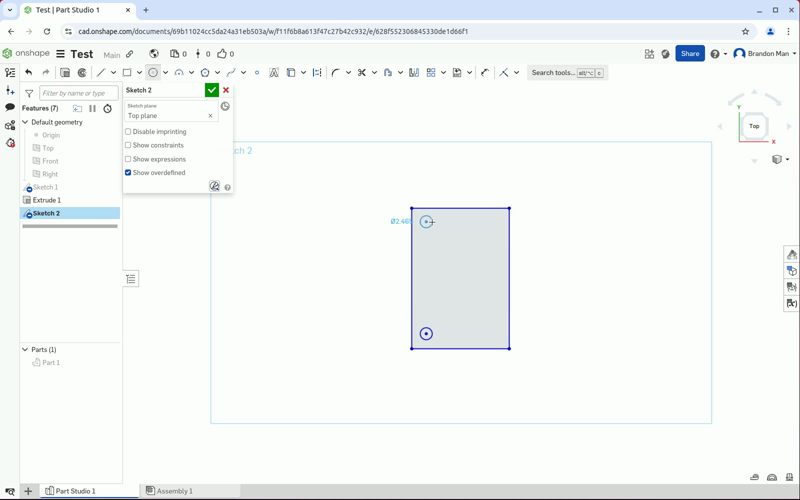
click(432, 221)
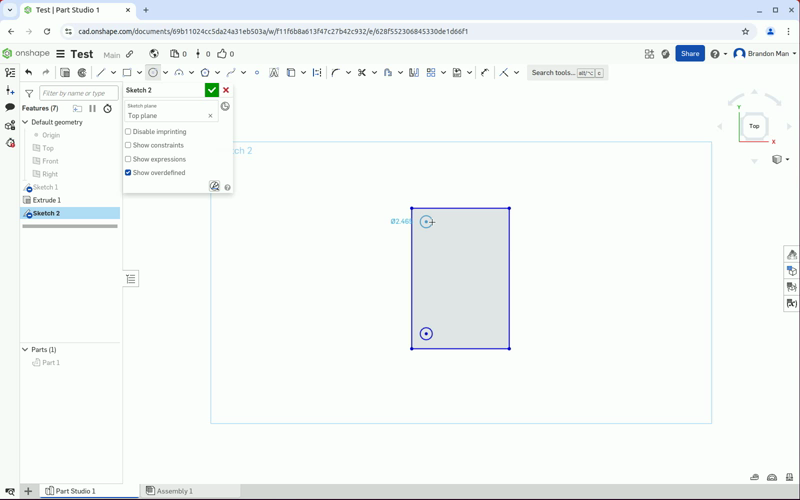
key(esc)
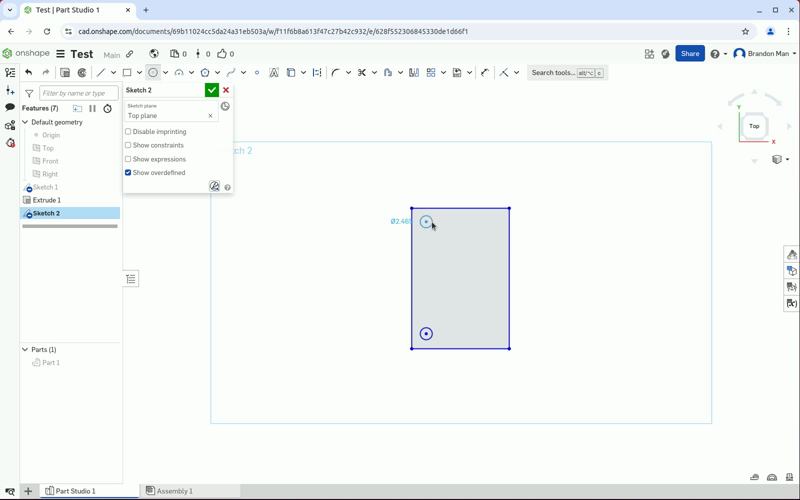
key(c)
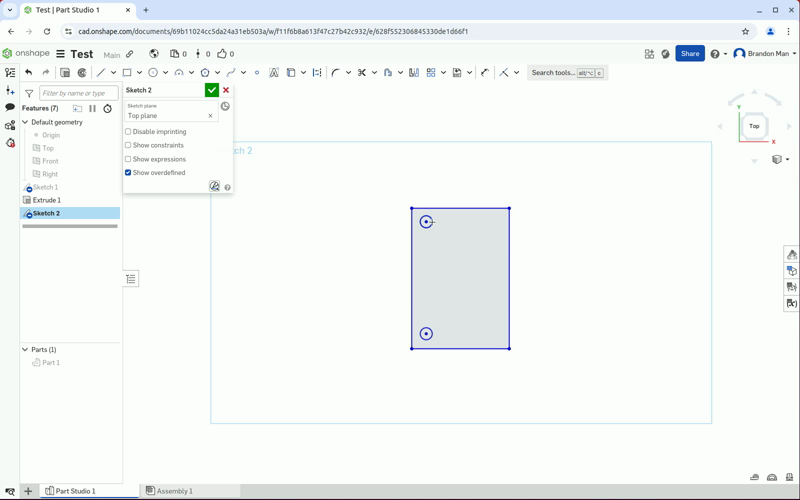
key_down(shift)
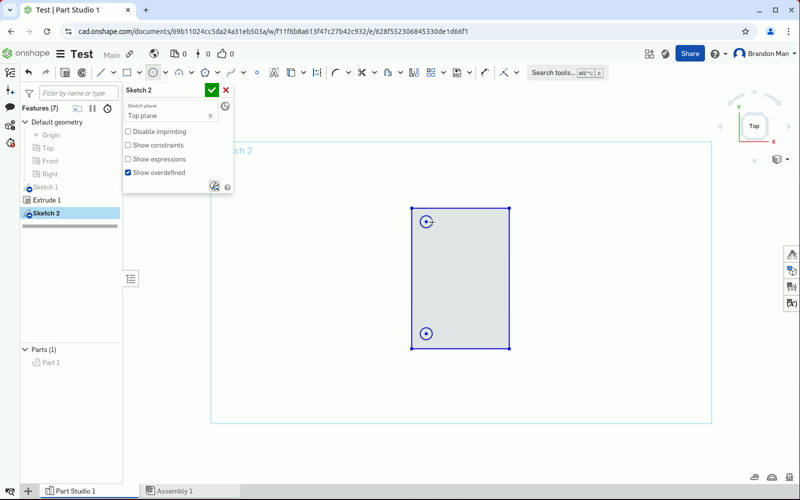
mouse_move(460, 277)
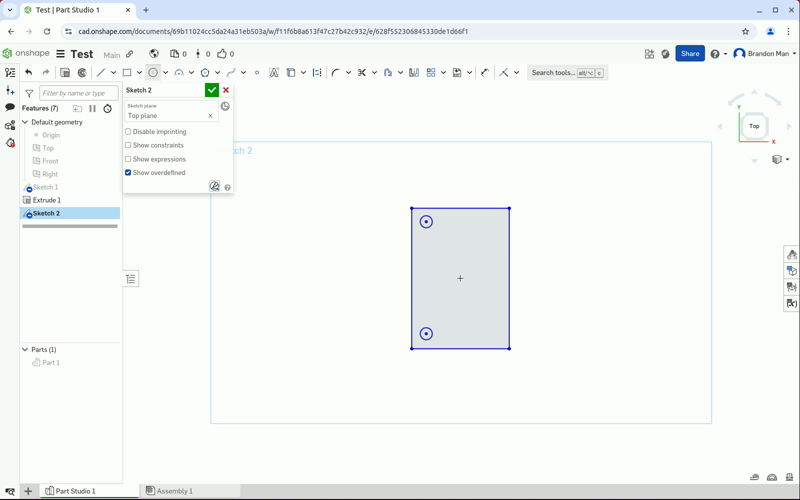
click(460, 277)
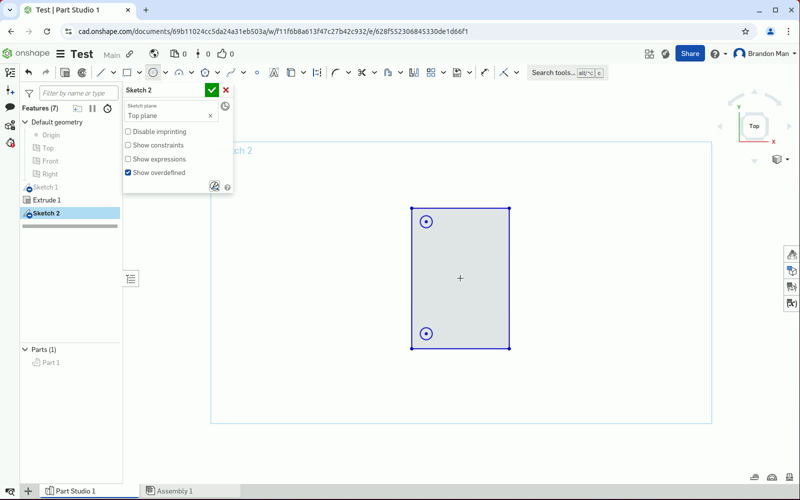
key_up(shift)
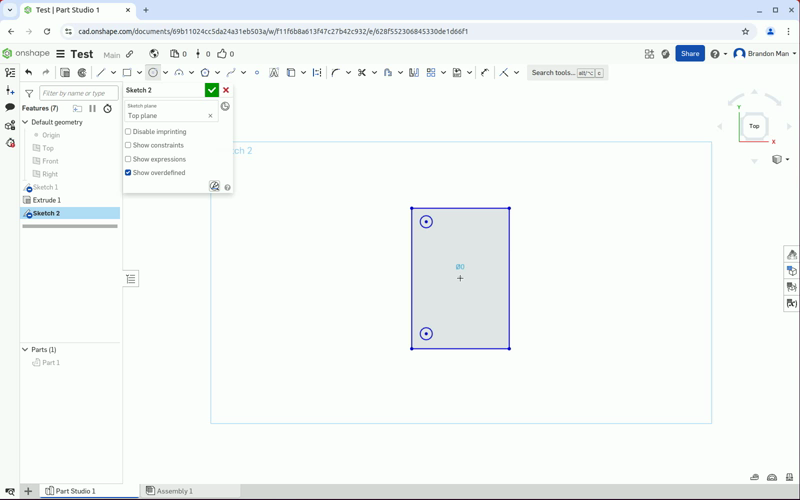
mouse_move(464, 277)
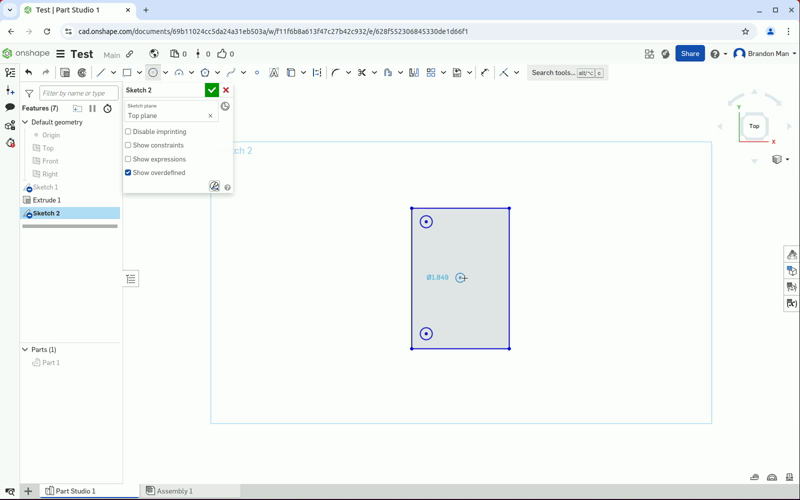
click(464, 277)
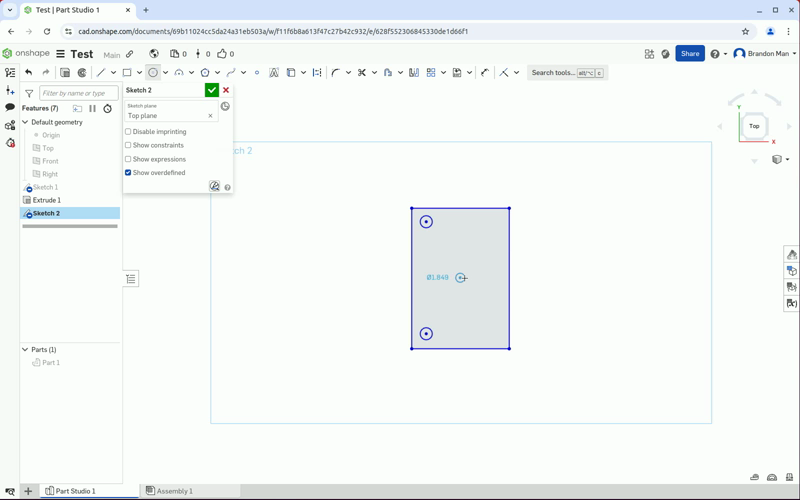
key(esc)
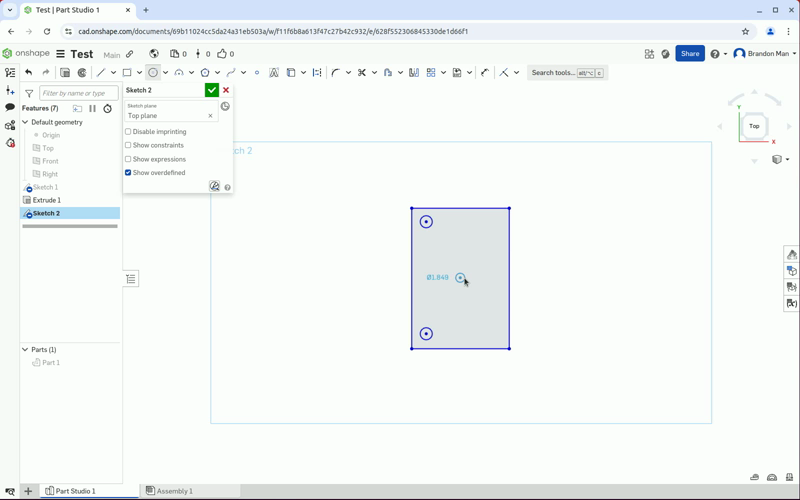
key(c)
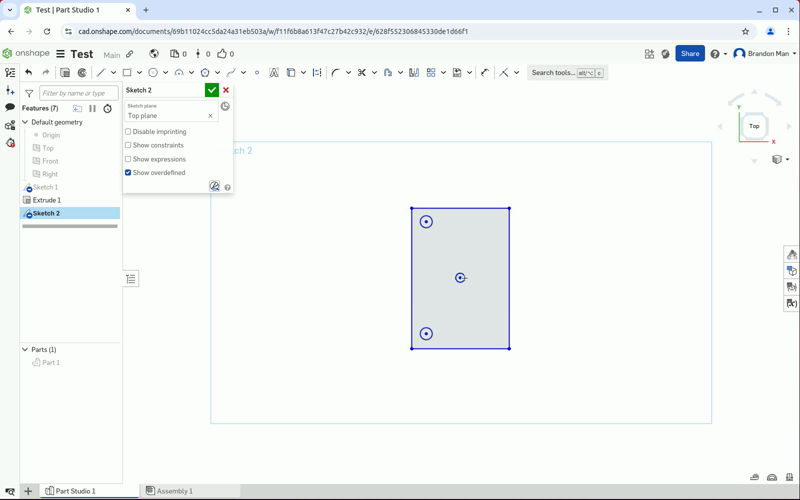
key_down(shift)
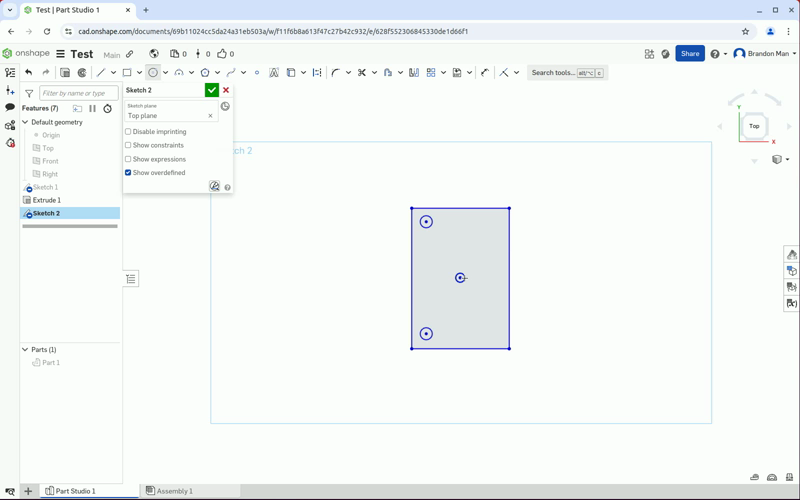
mouse_move(495, 333)
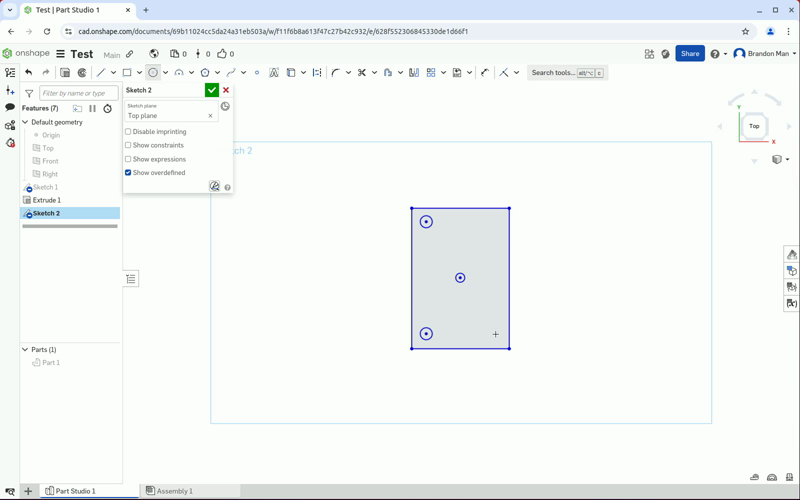
click(495, 333)
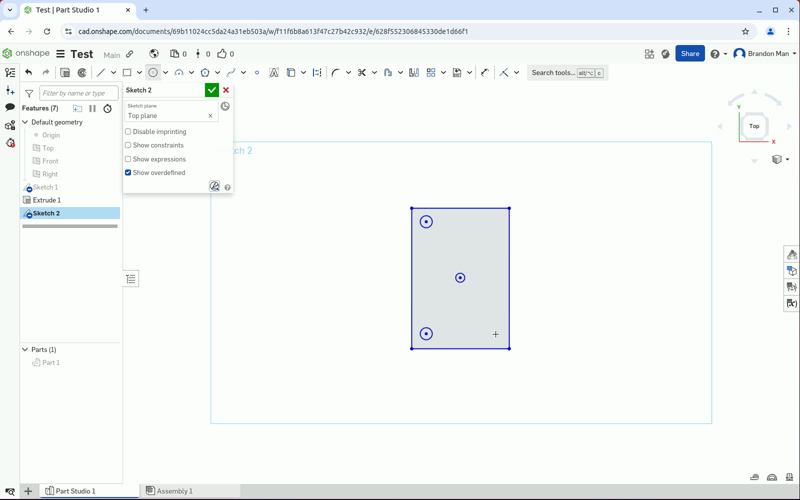
key_up(shift)
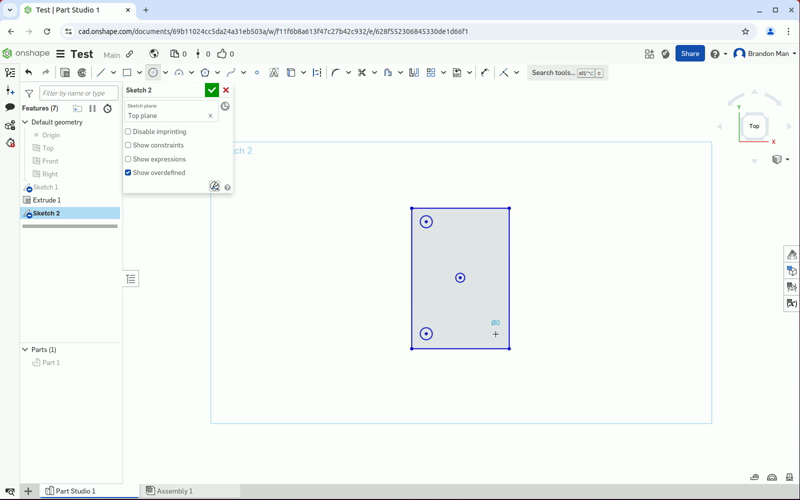
mouse_move(501, 333)
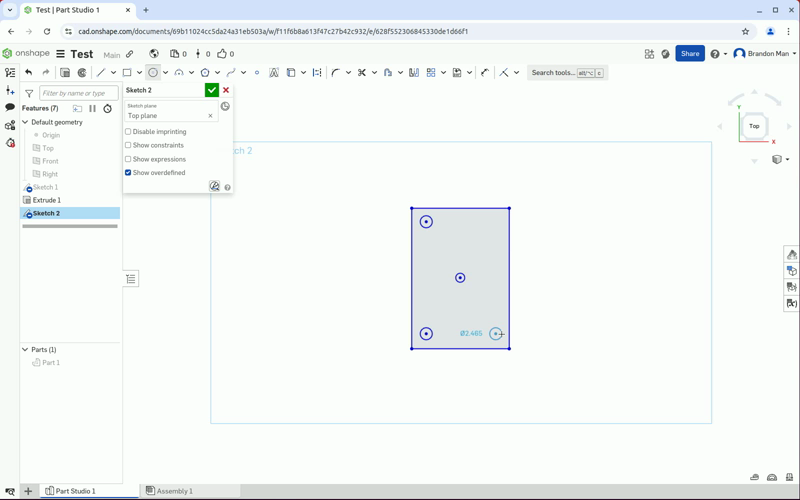
click(501, 333)
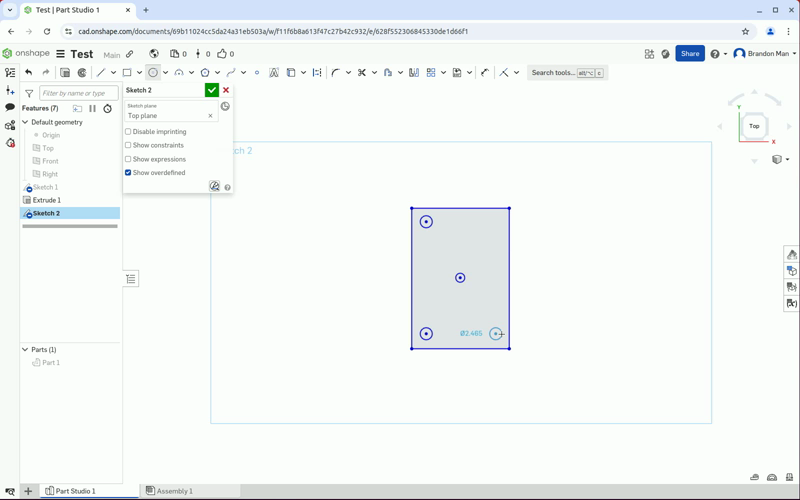
key(esc)
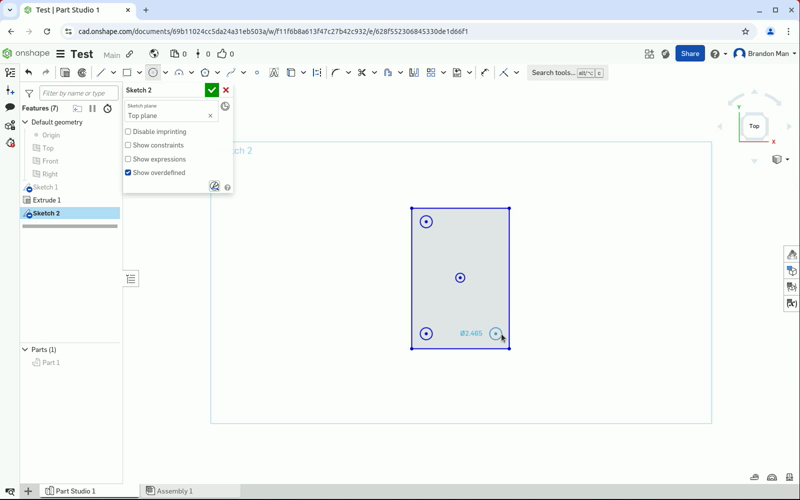
key(c)
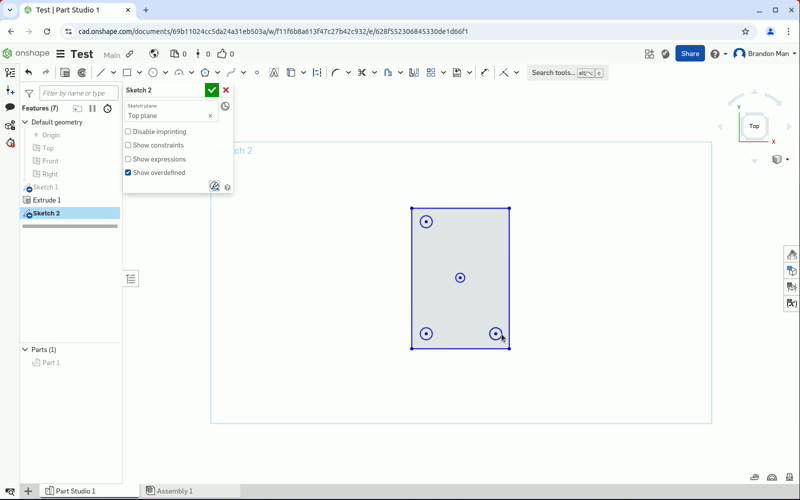
key_down(shift)
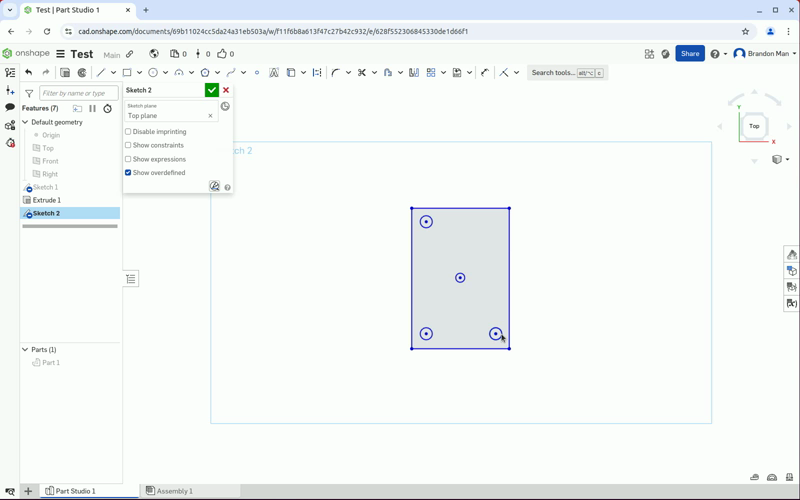
mouse_move(495, 221)
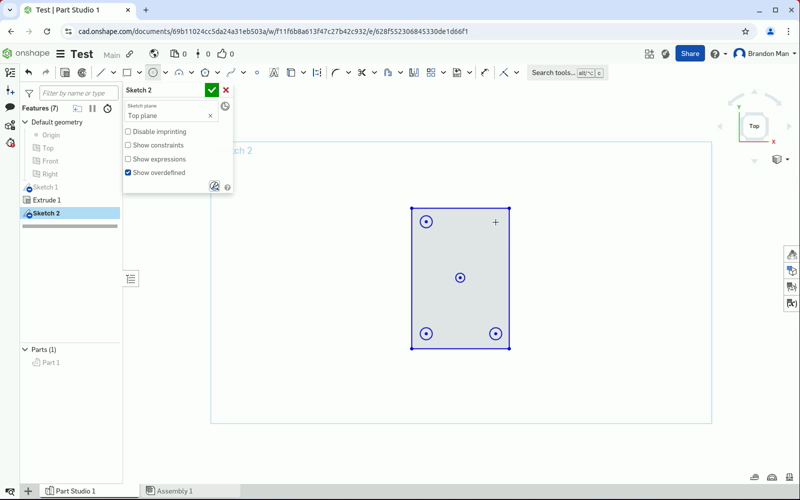
click(495, 221)
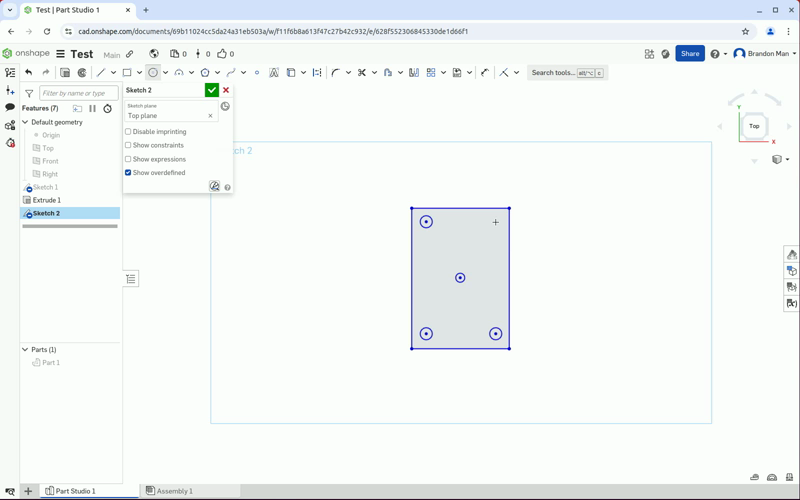
key_up(shift)
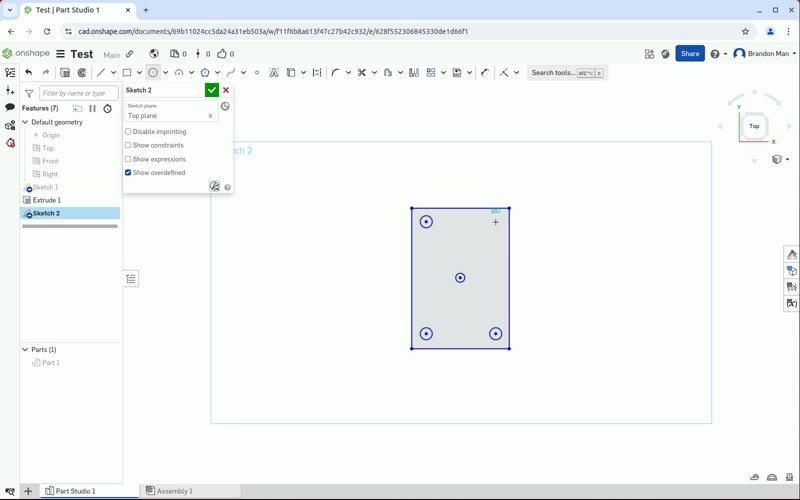
mouse_move(501, 221)
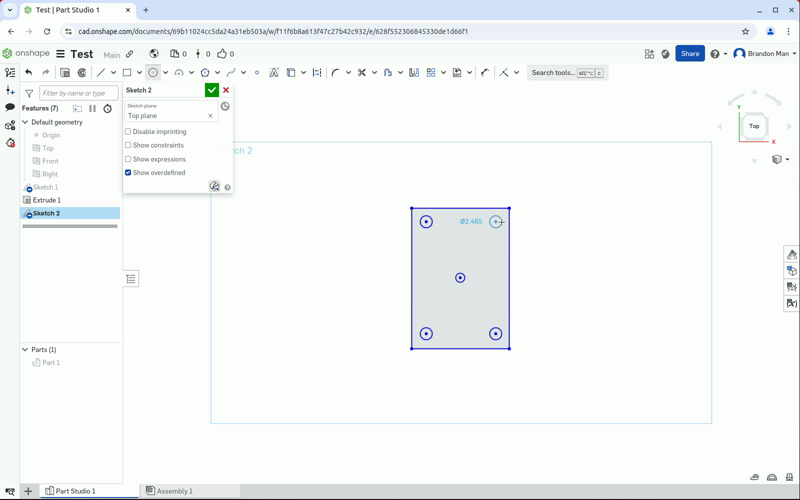
click(501, 221)
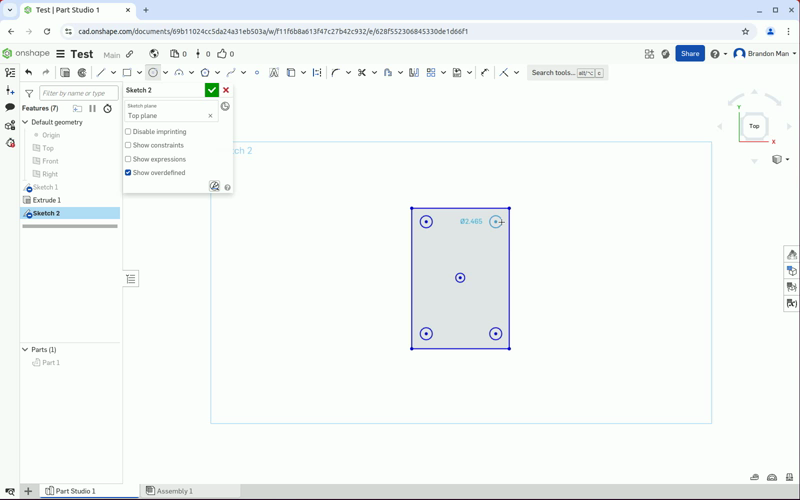
key(esc)
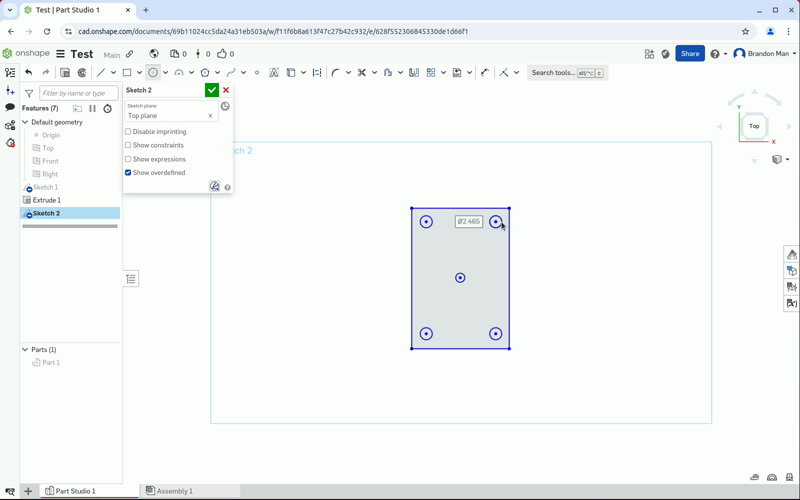
mouse_move(446, 230)
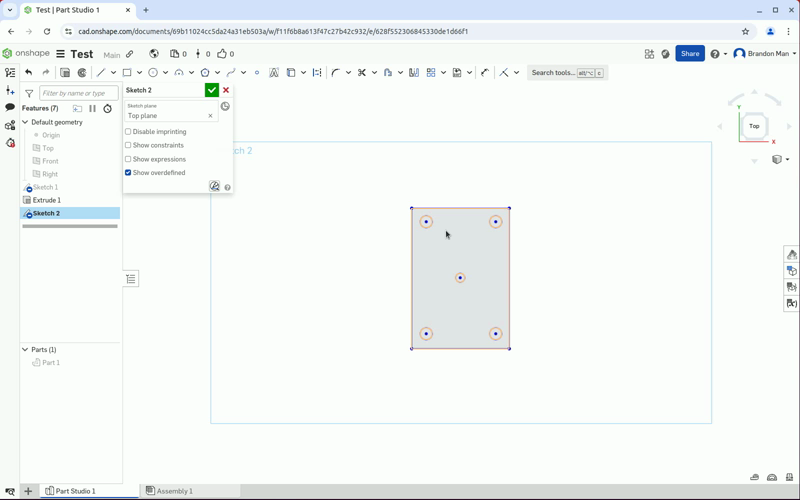
click(446, 230)
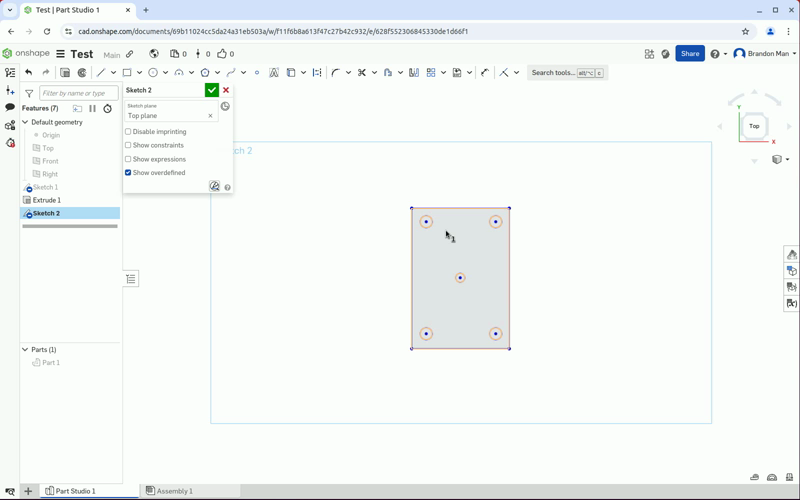
mouse_move(73, 352)
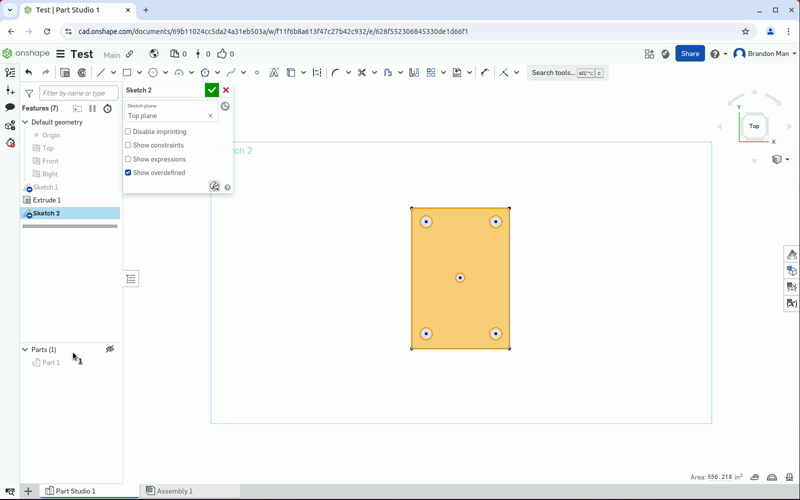
key(shift+y)
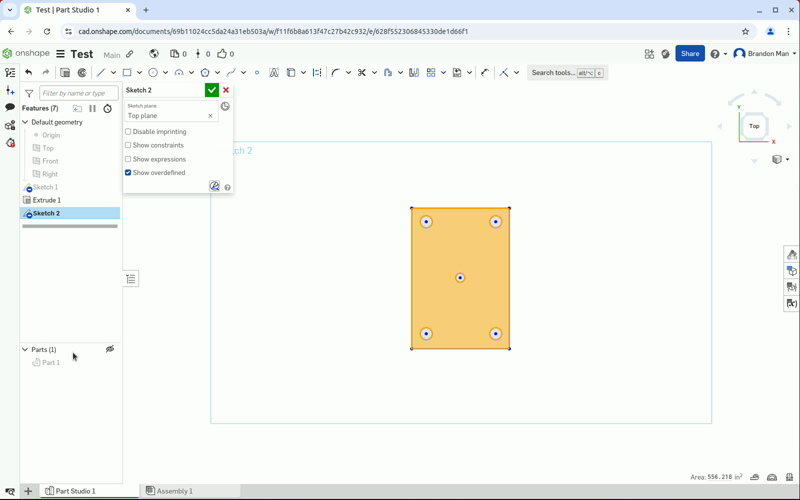
key(shift+e)
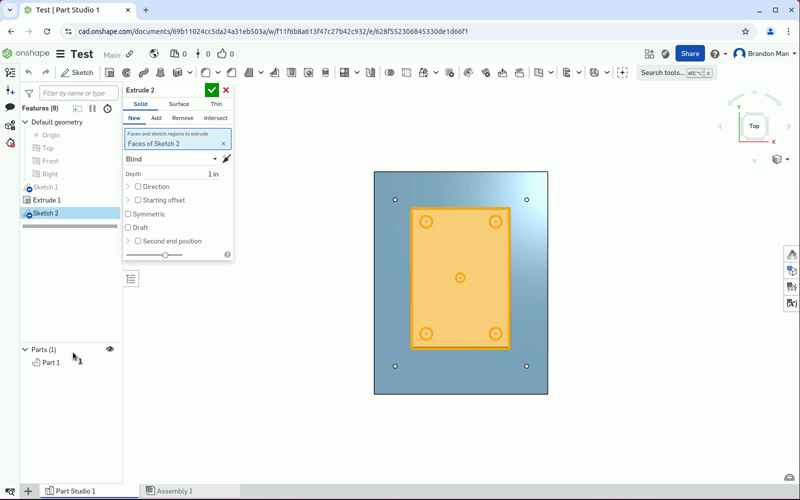
mouse_move(143, 106)
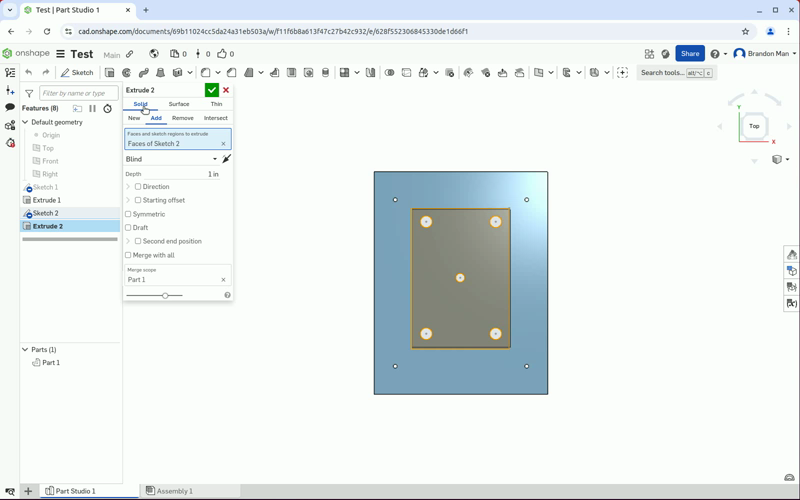
click(143, 106)
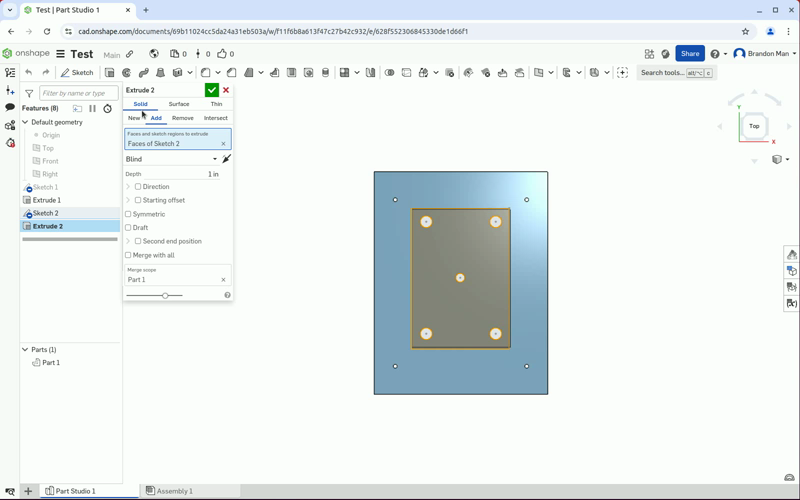
mouse_move(137, 120)
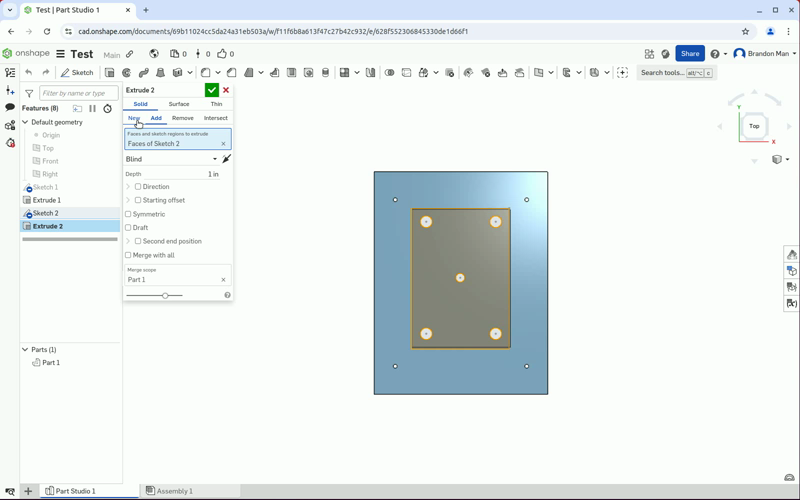
click(137, 120)
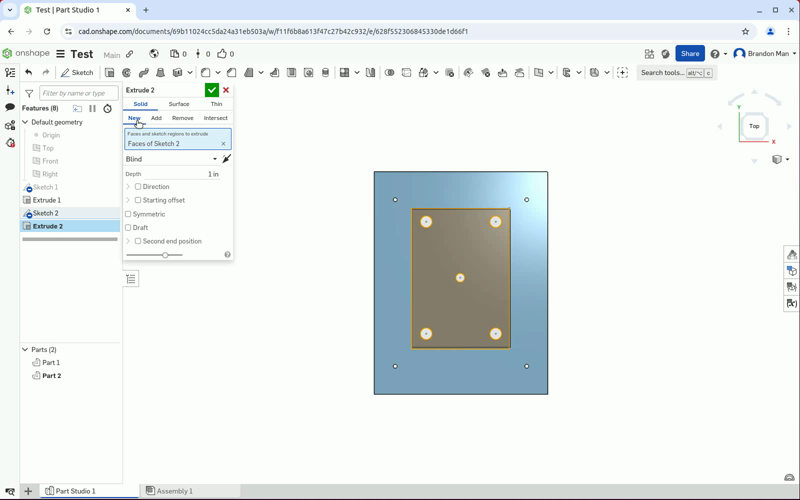
key(tab, 4)
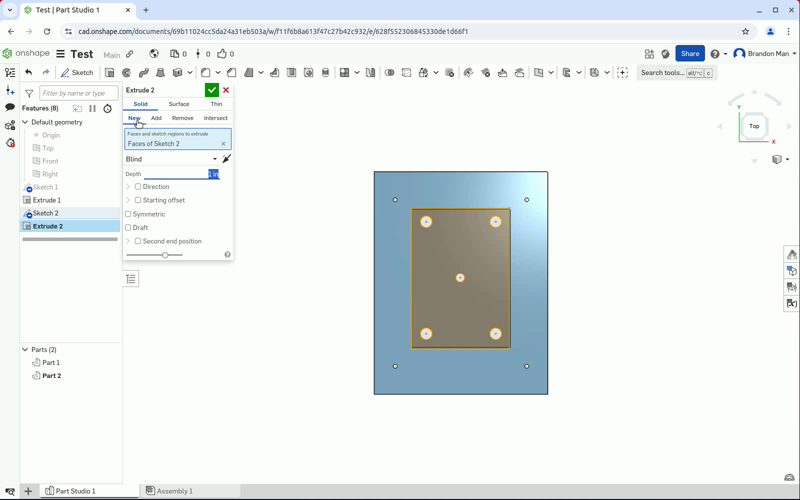
text(1.685)
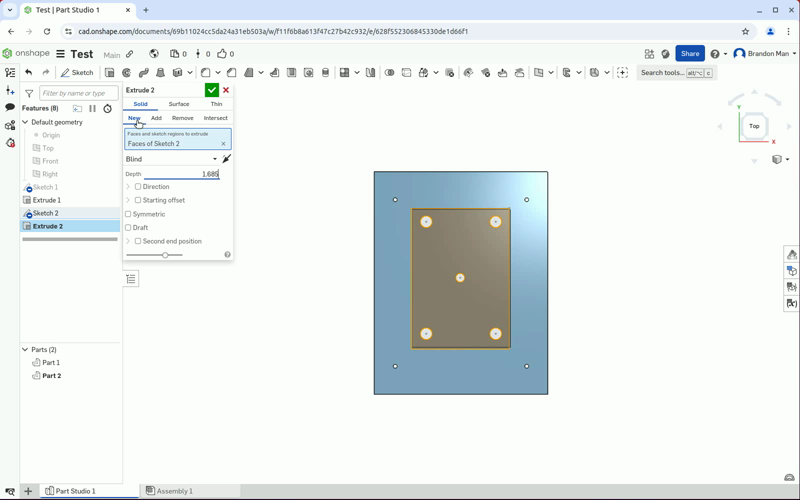
key(enter)
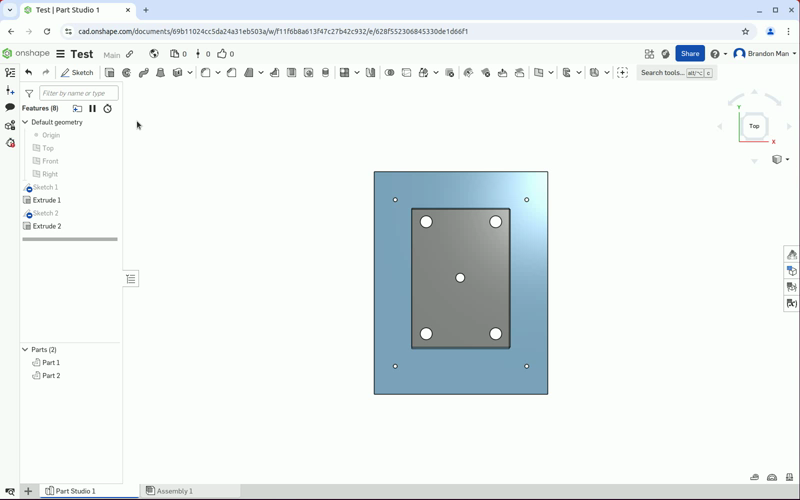
key(shift+h)
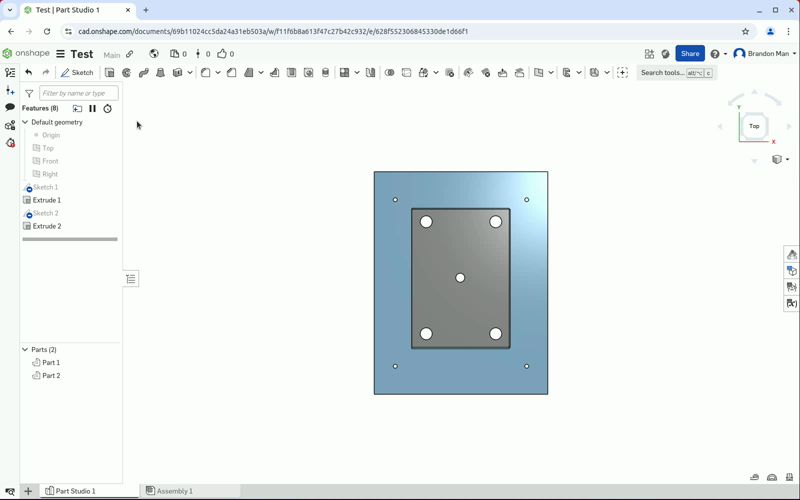
key(shift+h)
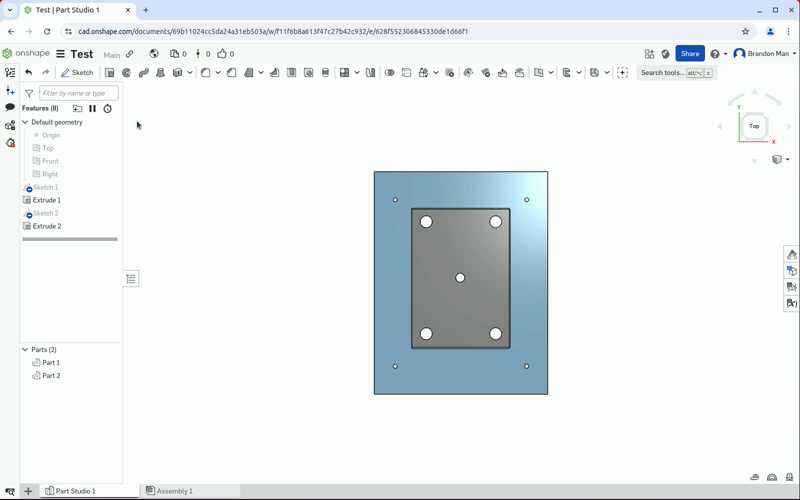
mouse_move(73, 189)
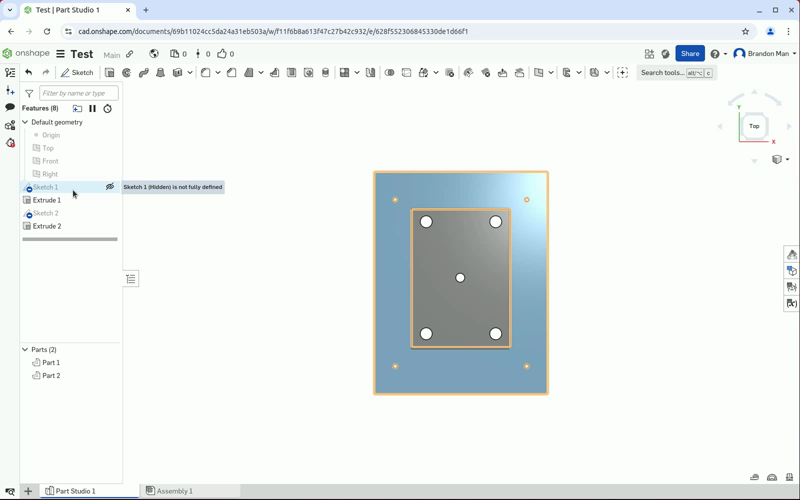
click(73, 189)
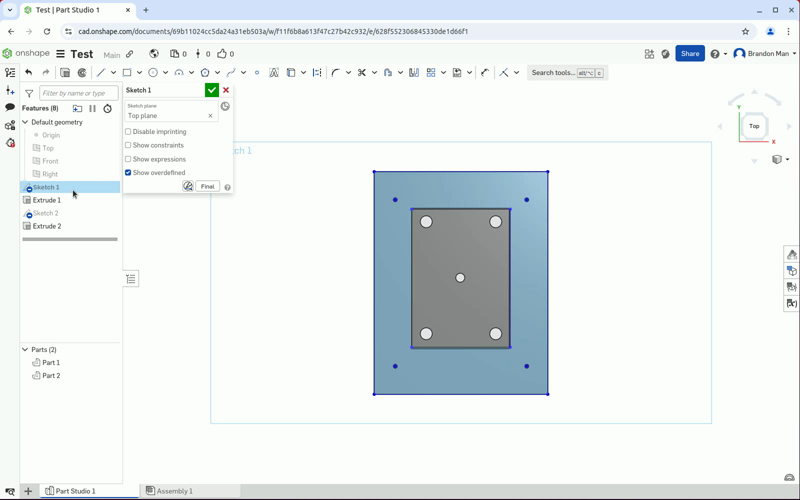
mouse_move(229, 92)
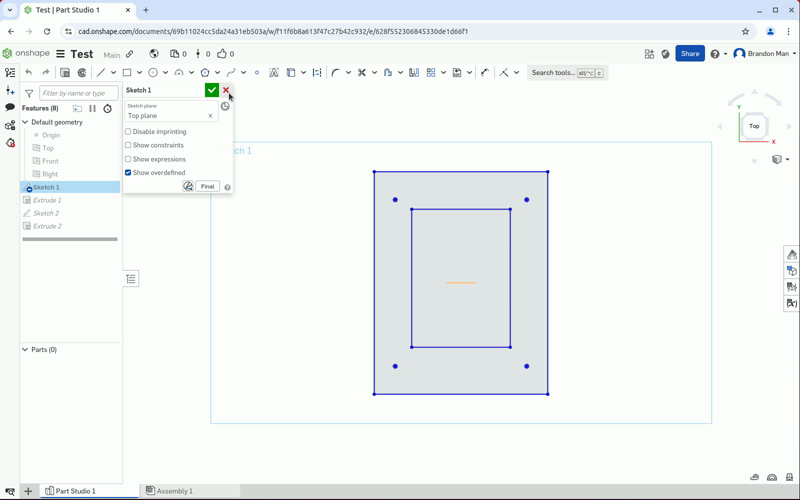
click(229, 92)
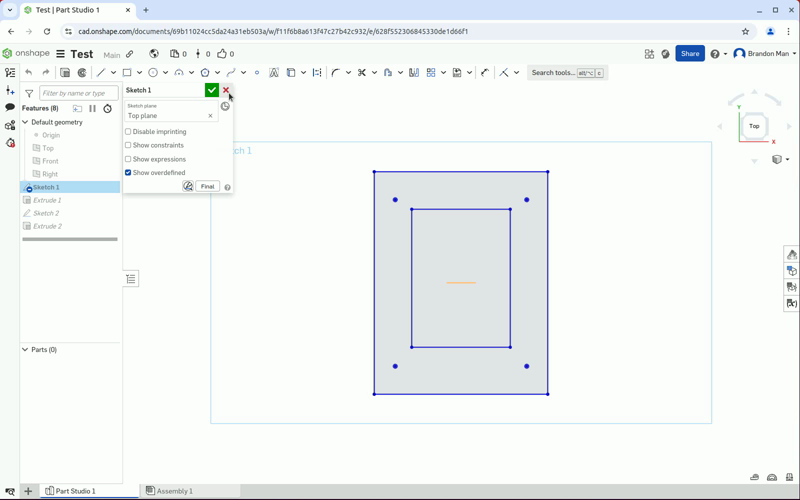
key(shift+s)
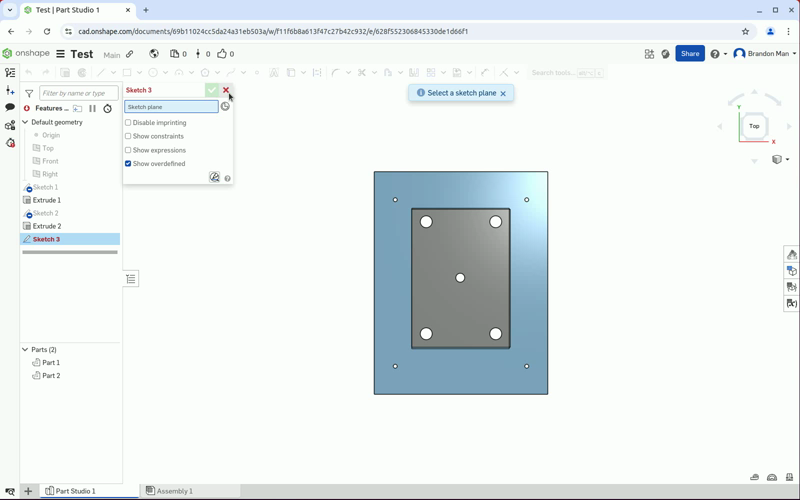
mouse_move(73, 150)
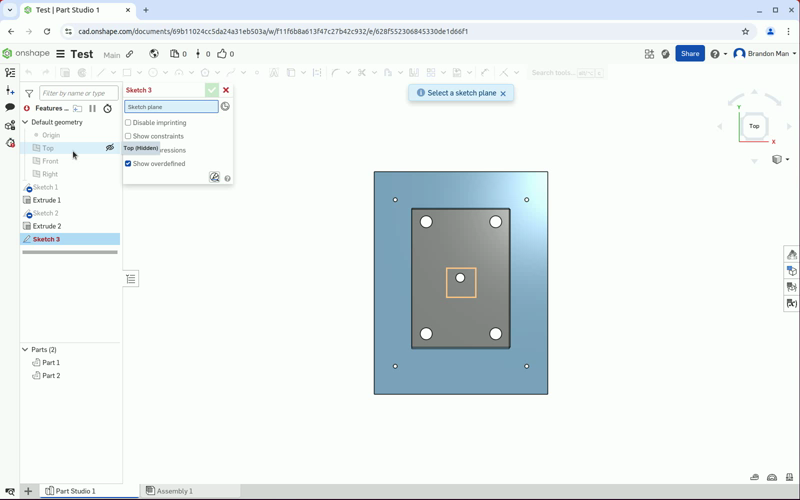
click(73, 150)
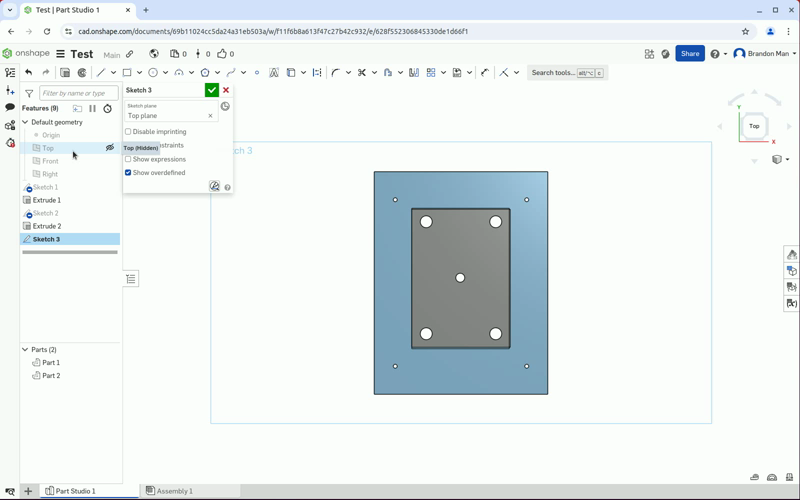
mouse_move(73, 352)
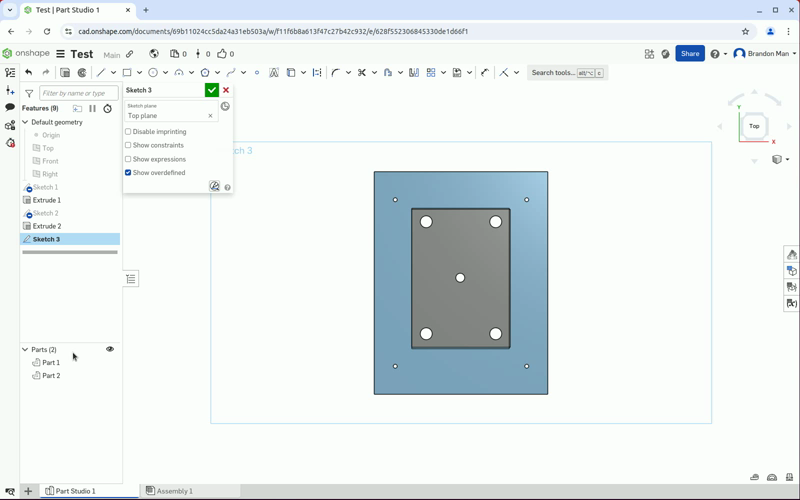
key(y)
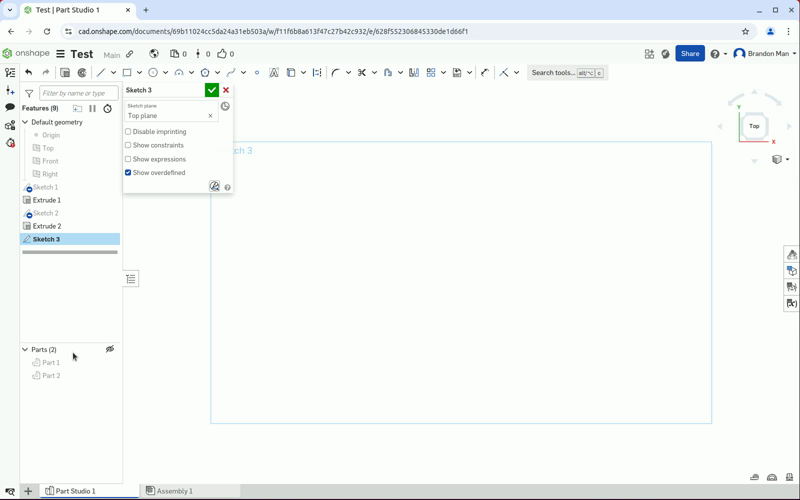
key(l)
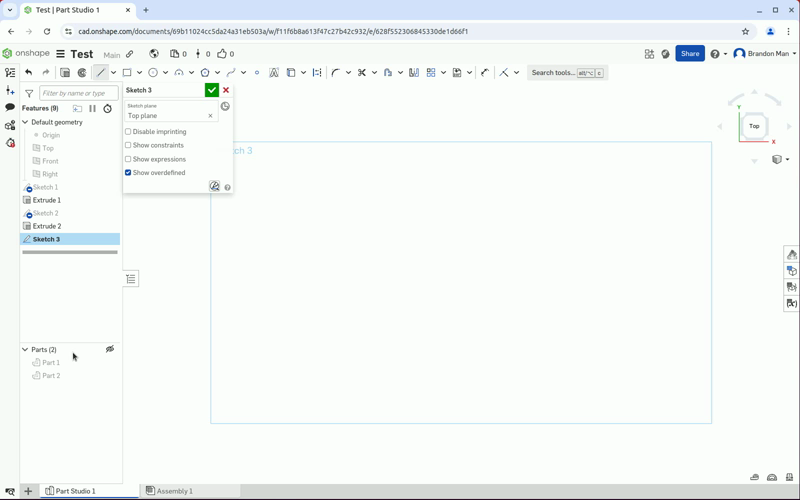
key_down(shift)
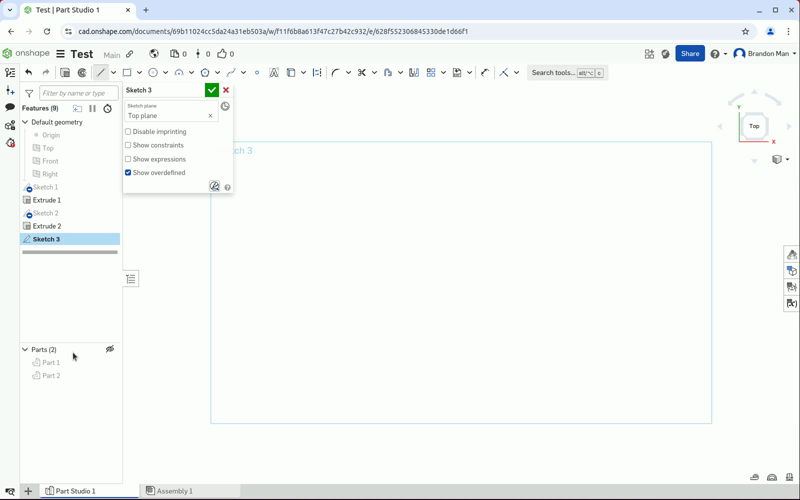
mouse_move(411, 348)
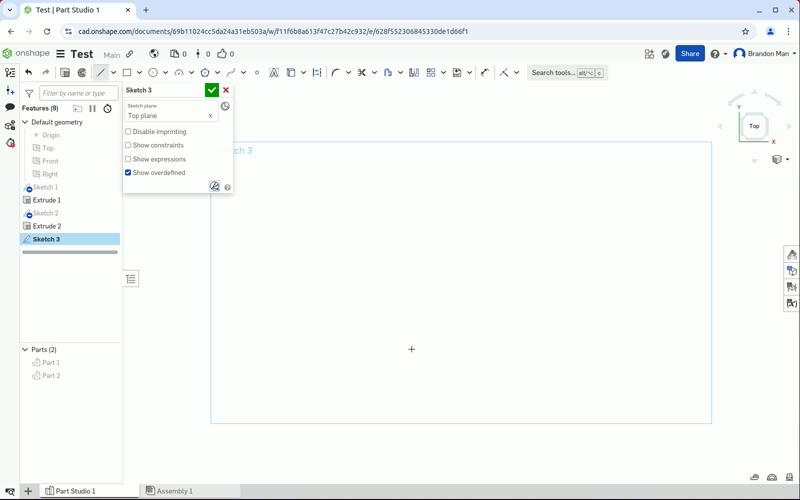
click(411, 348)
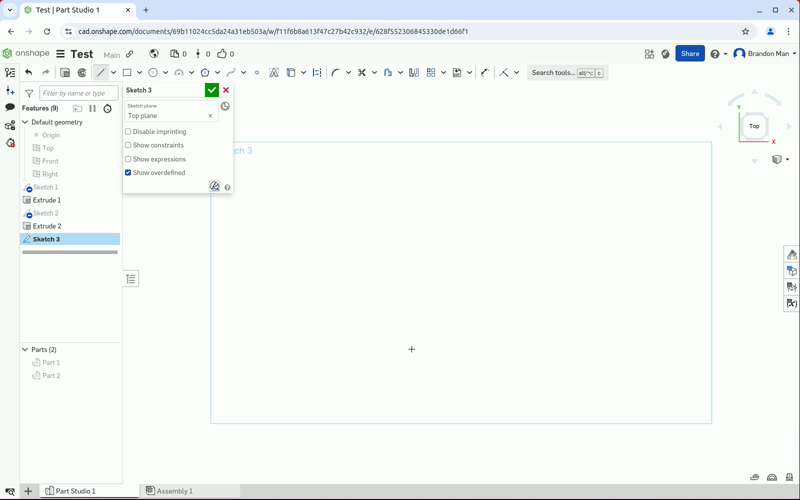
key_up(shift)
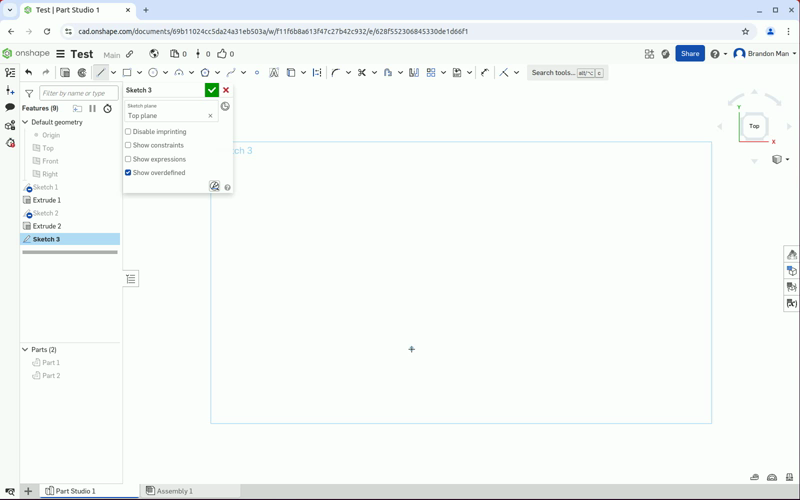
key_down(shift)
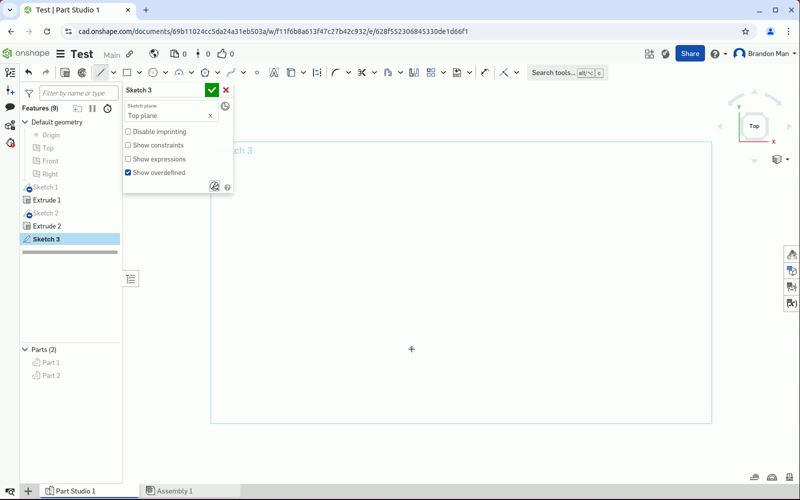
mouse_move(509, 348)
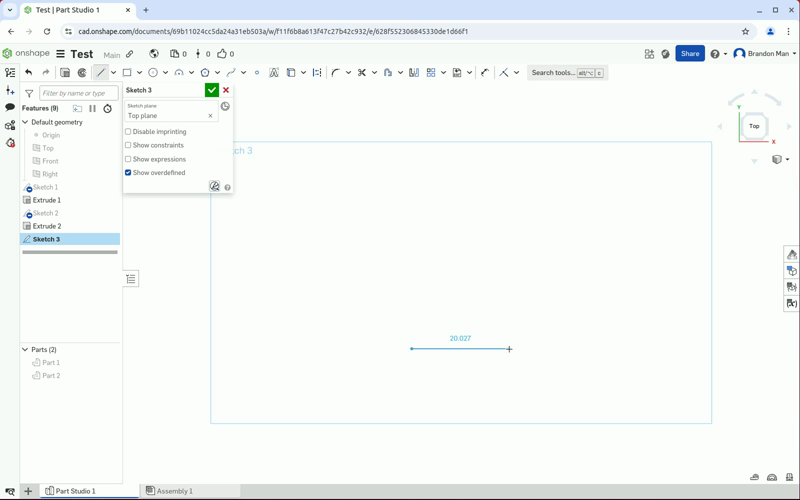
click(509, 348)
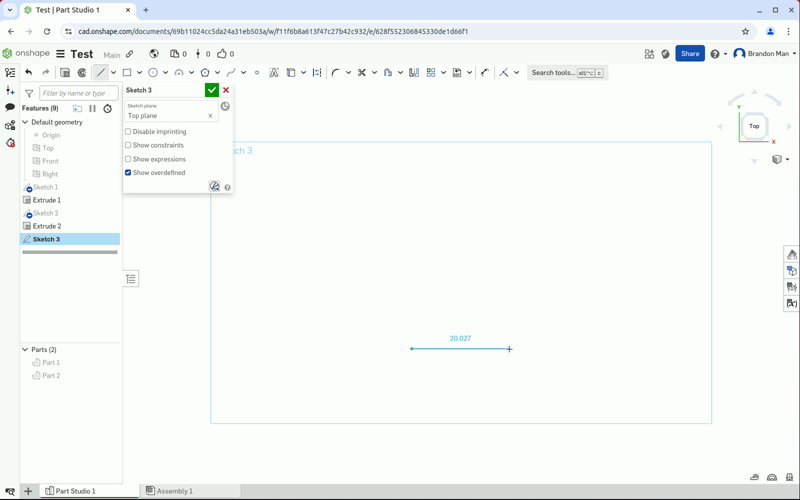
key_up(shift)
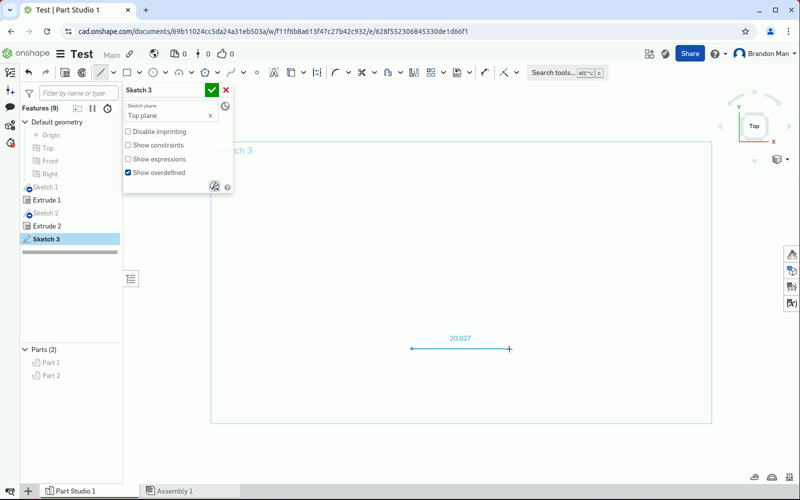
key_down(shift)
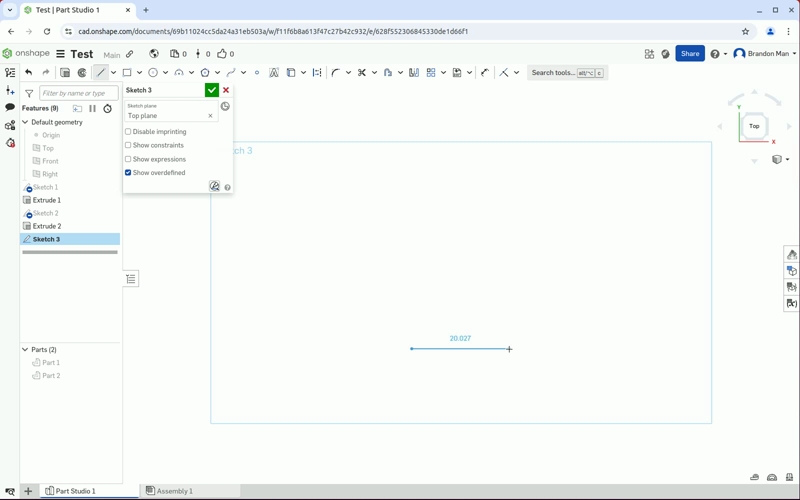
mouse_move(509, 208)
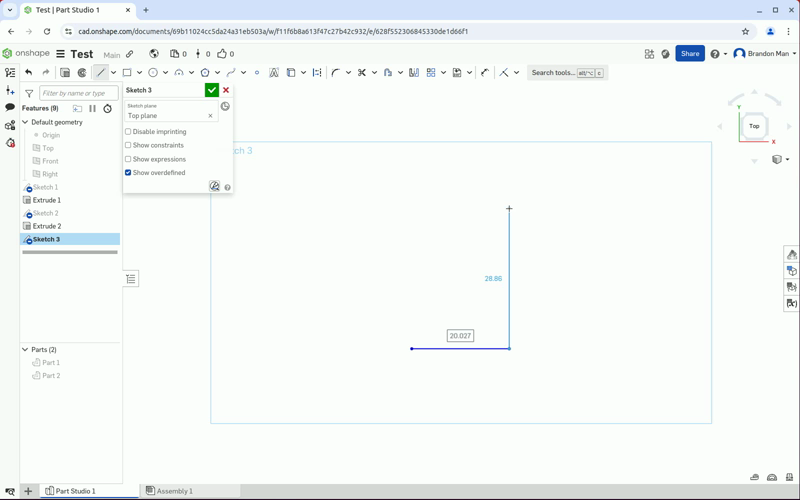
click(509, 208)
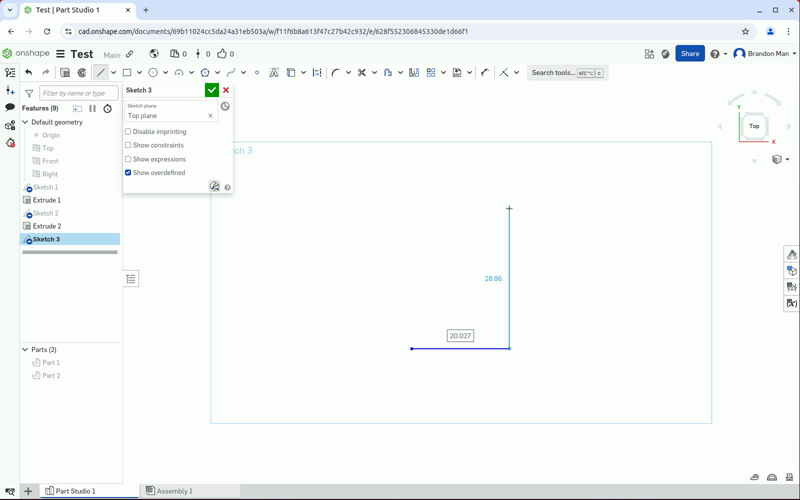
key_up(shift)
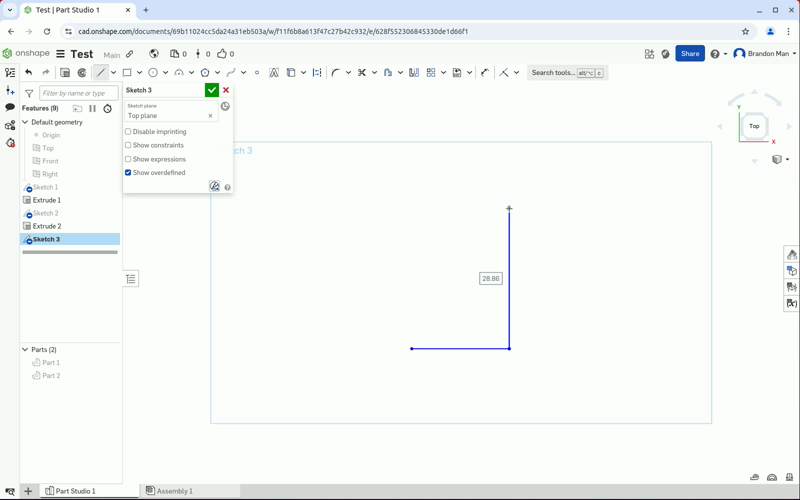
key_down(shift)
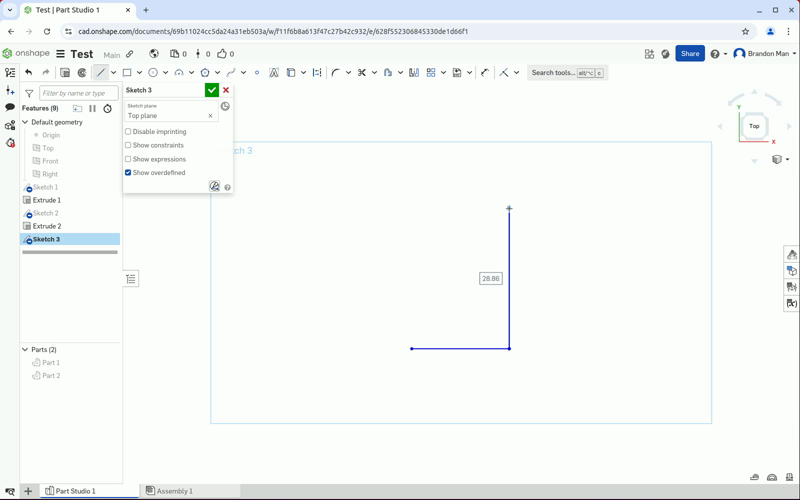
mouse_move(411, 208)
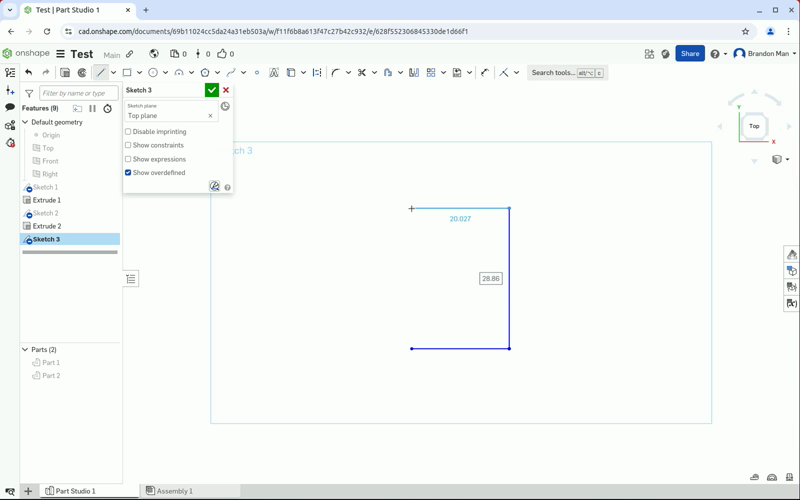
click(411, 208)
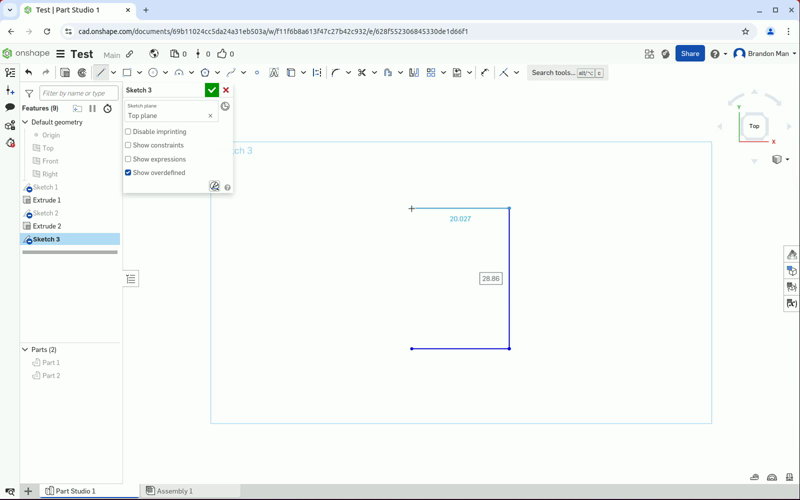
key_up(shift)
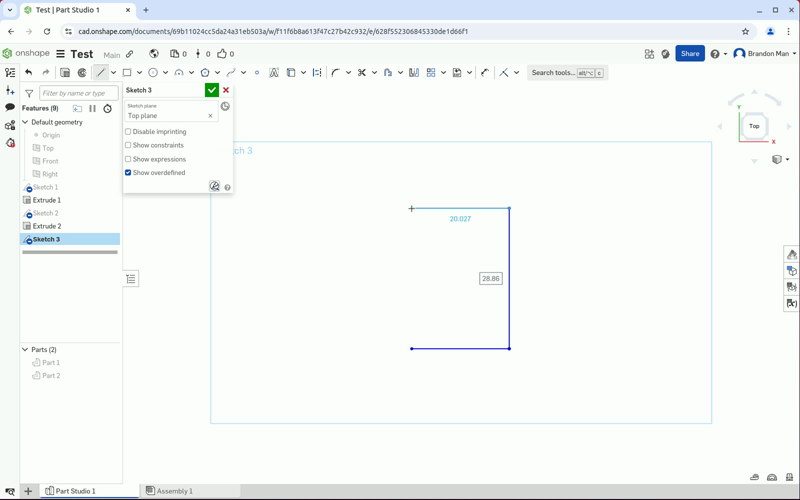
key_down(shift)
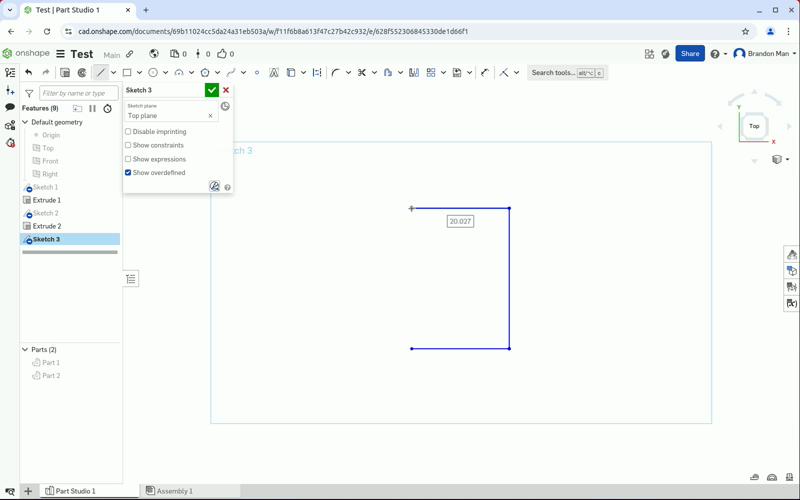
mouse_move(411, 348)
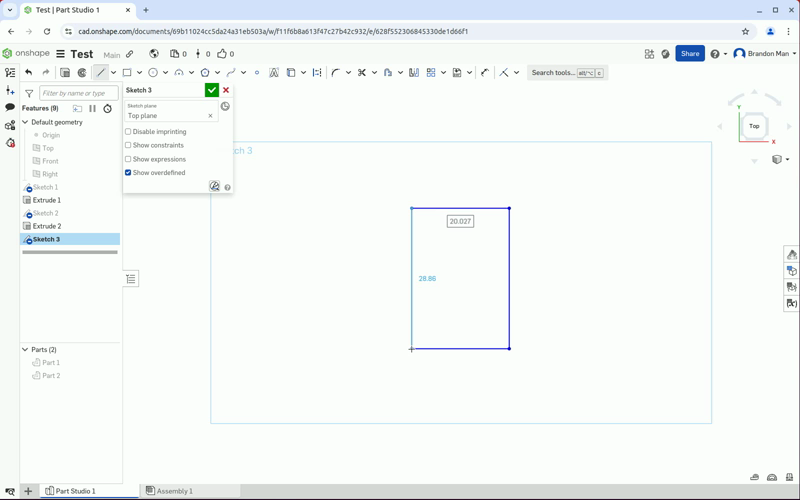
key_up(shift)
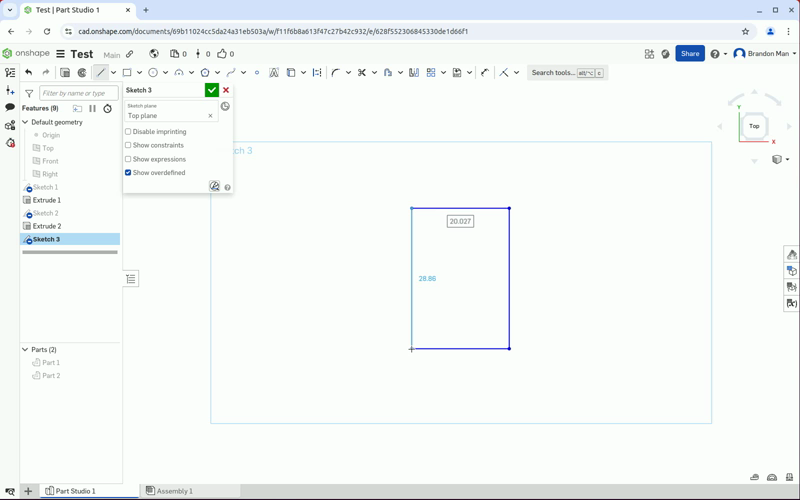
click(411, 348)
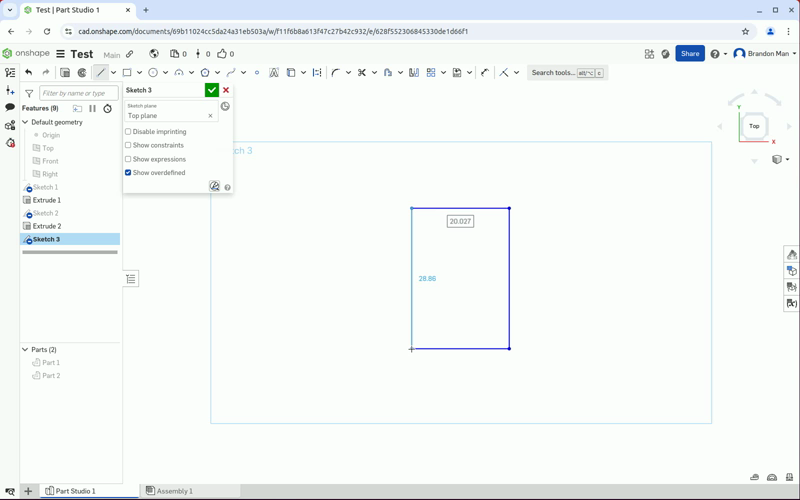
key(esc)
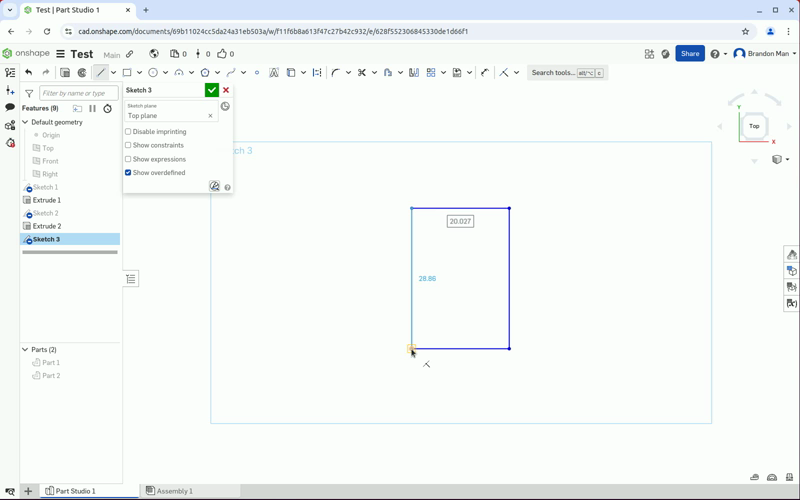
key(c)
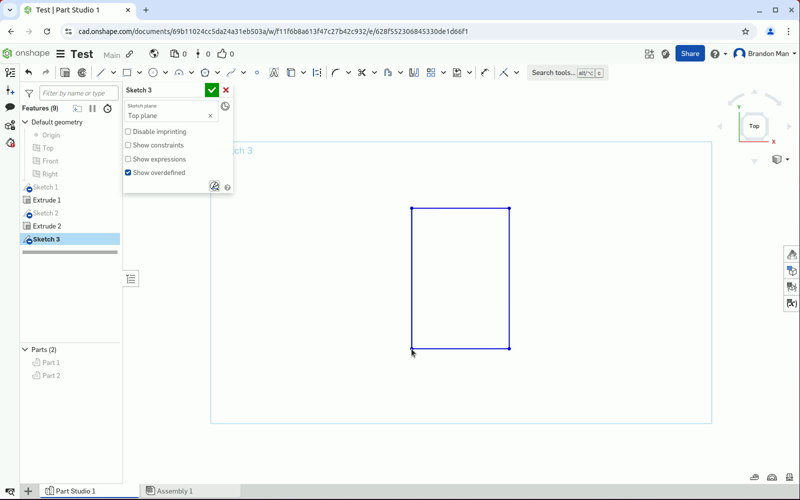
key_down(shift)
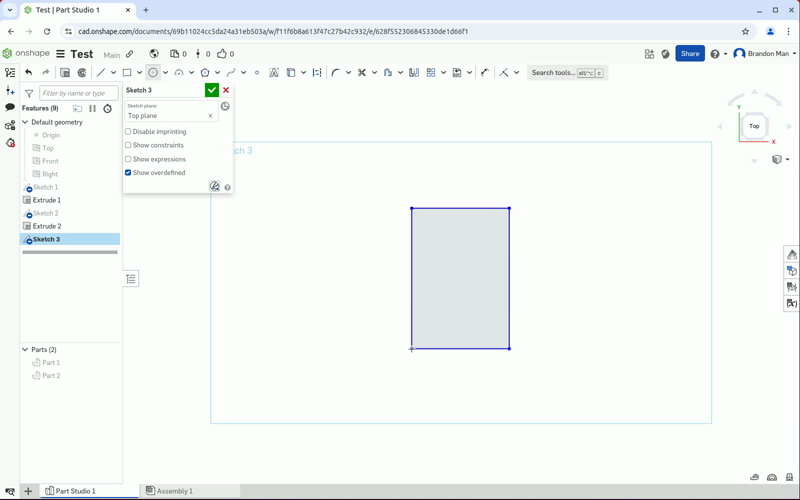
mouse_move(426, 333)
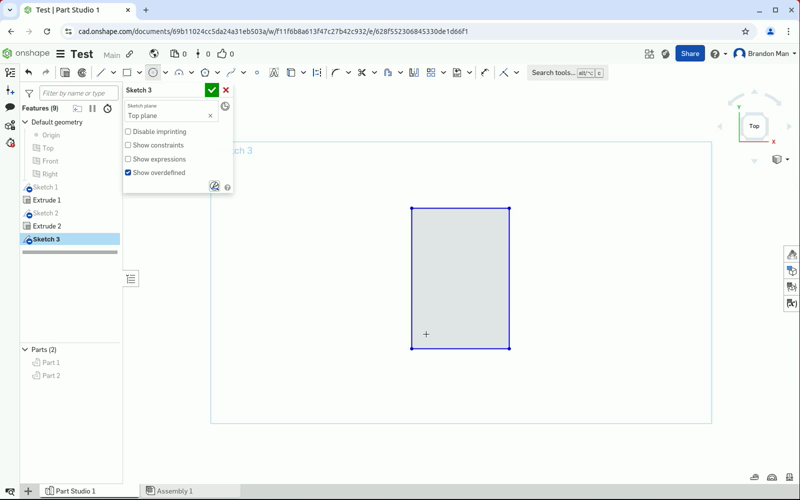
click(426, 333)
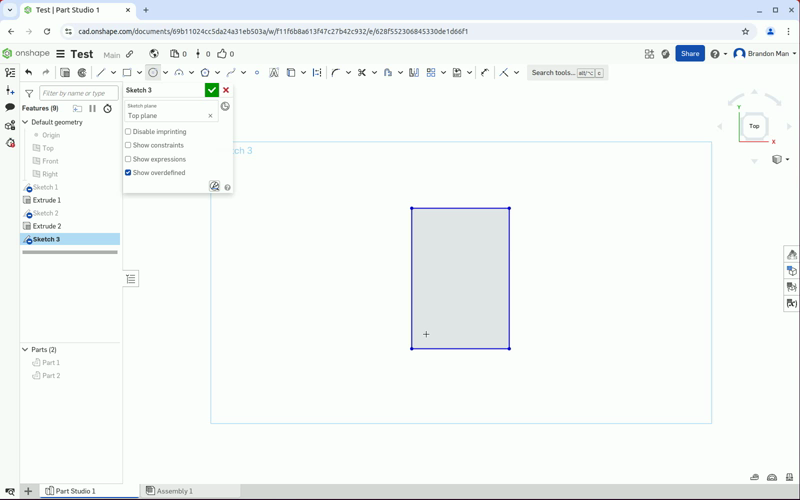
key_up(shift)
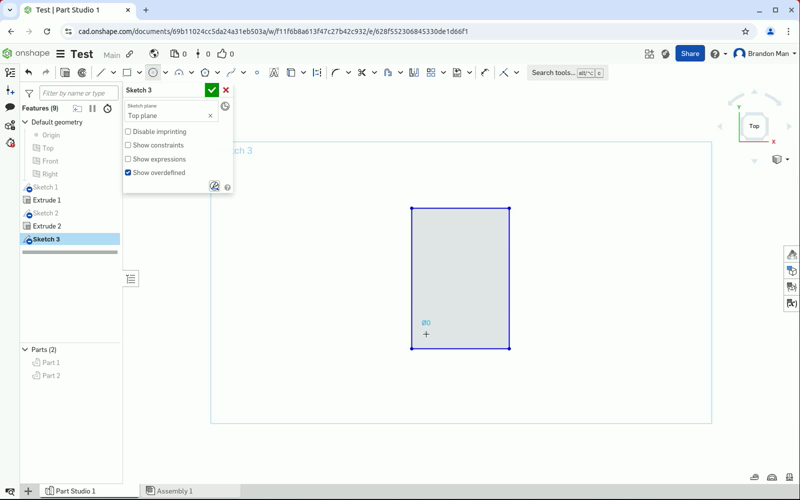
mouse_move(432, 333)
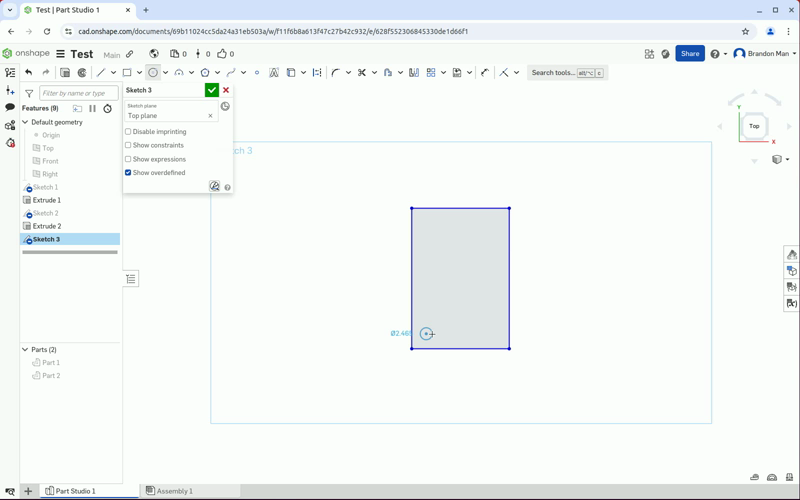
click(432, 333)
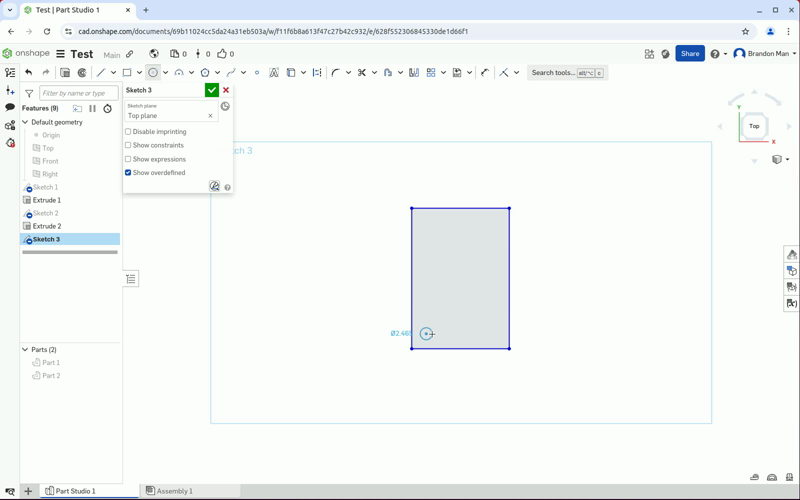
key(esc)
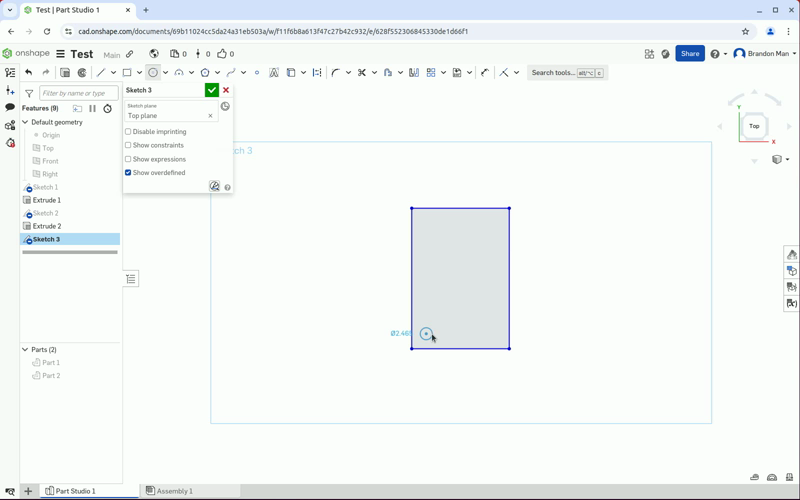
key(c)
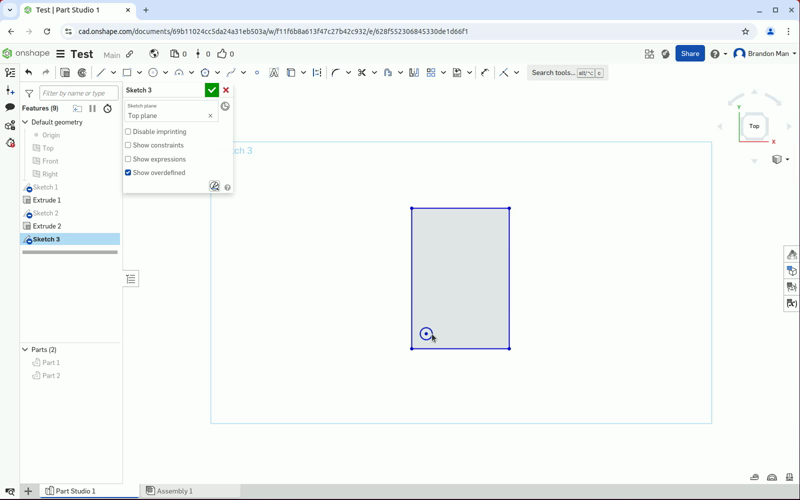
key_down(shift)
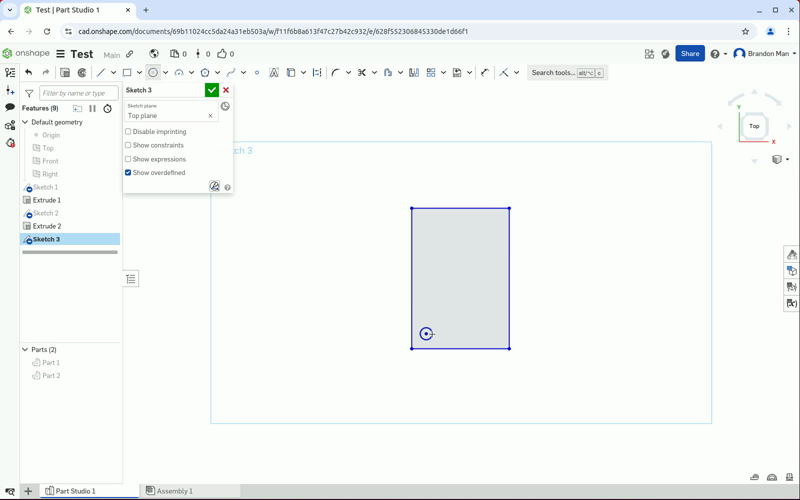
mouse_move(426, 221)
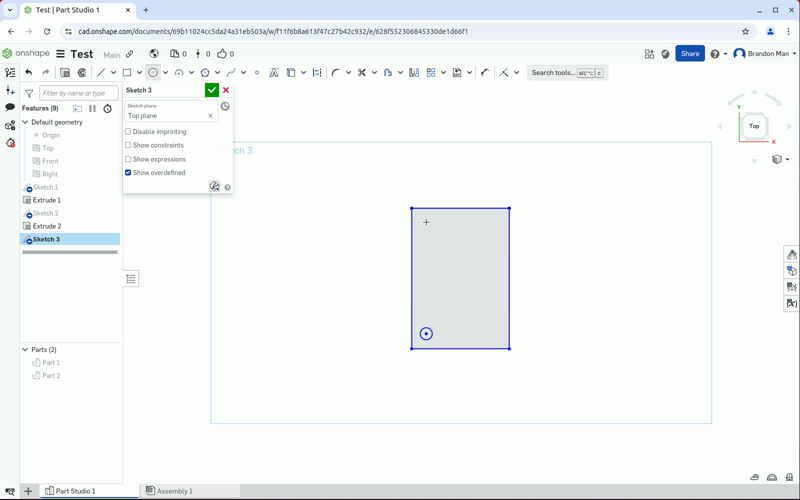
click(426, 221)
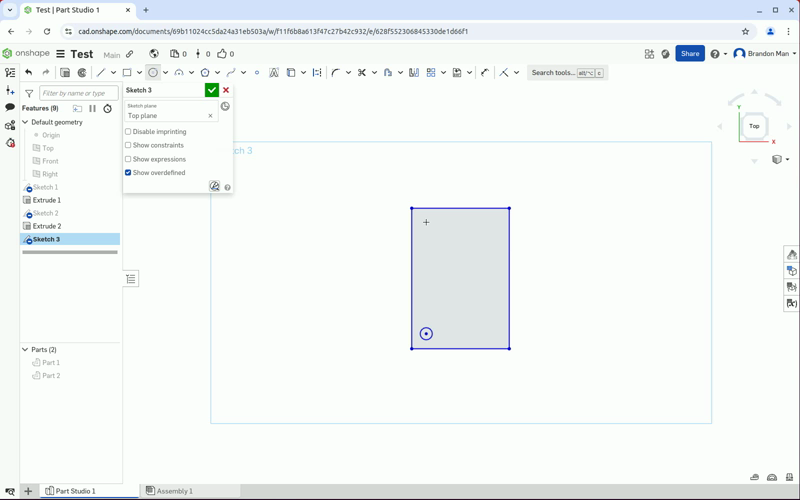
key_up(shift)
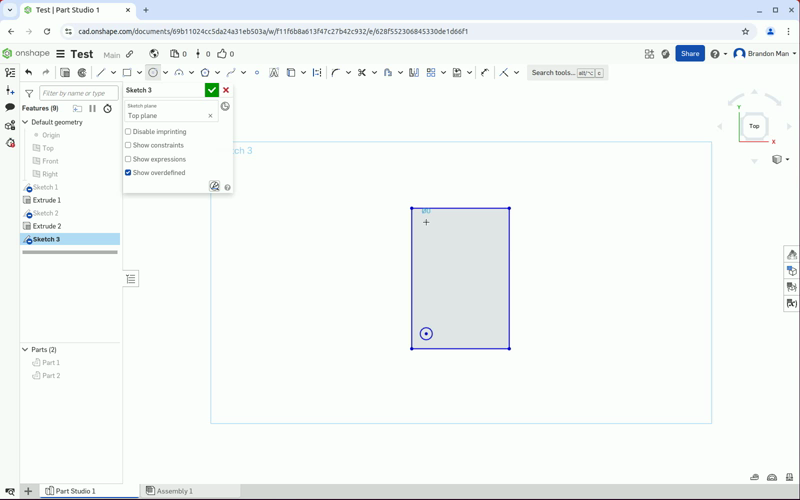
mouse_move(432, 221)
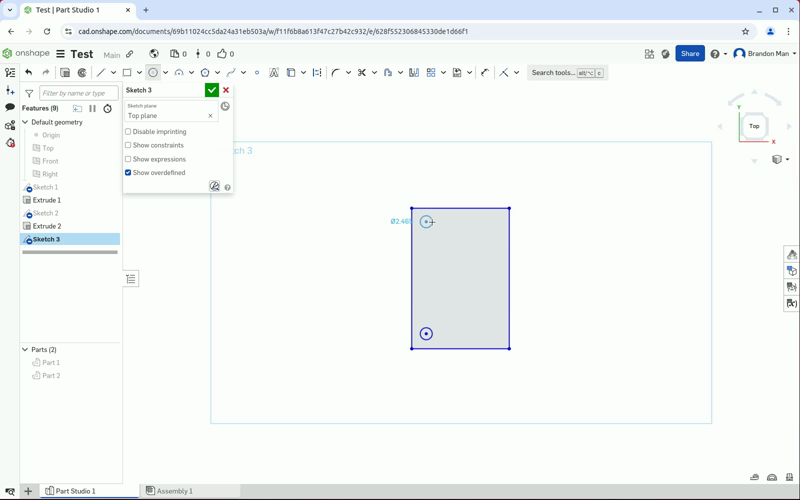
click(432, 221)
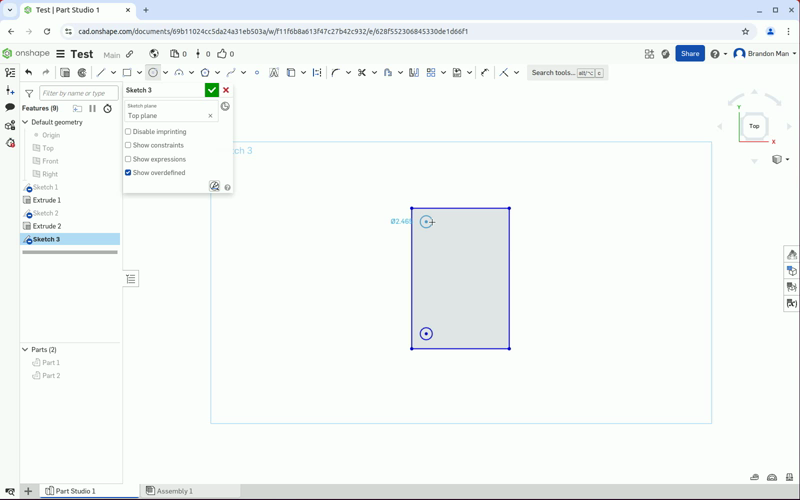
key(esc)
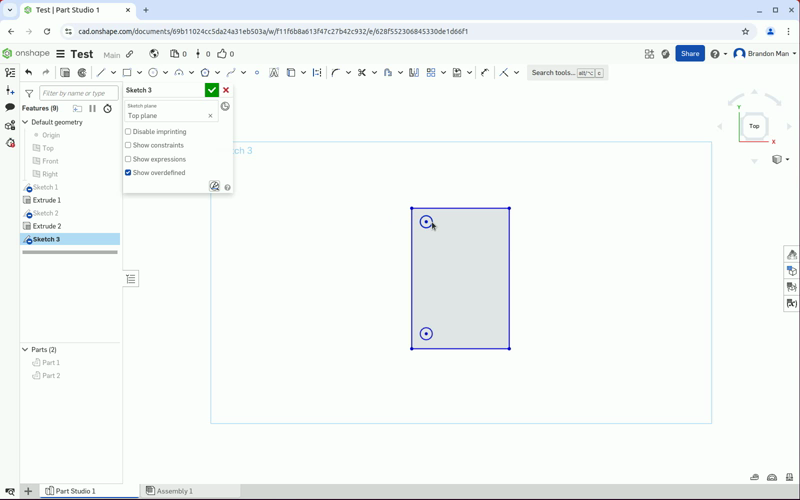
key(c)
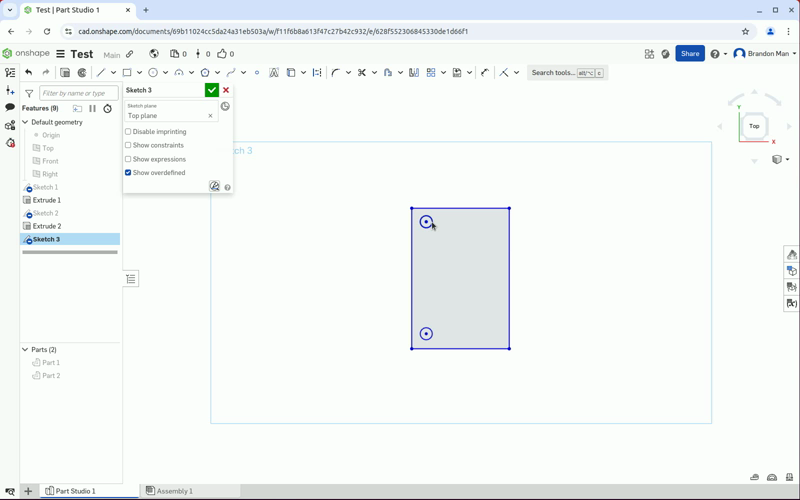
key_down(shift)
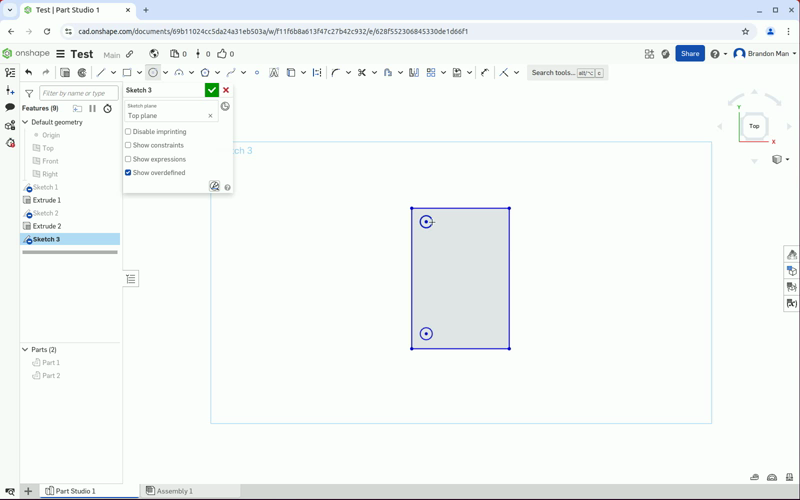
mouse_move(460, 277)
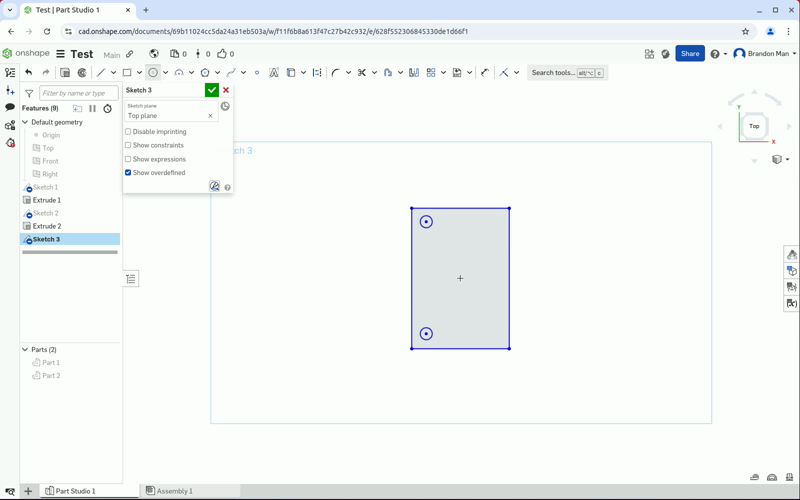
click(460, 277)
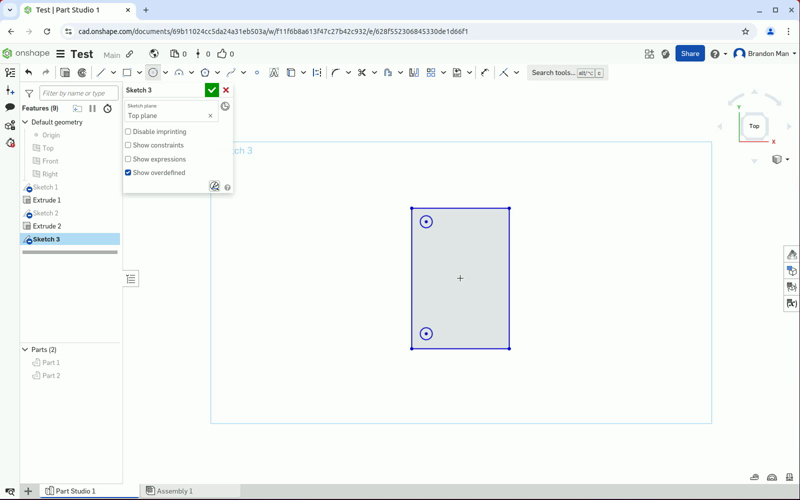
key_up(shift)
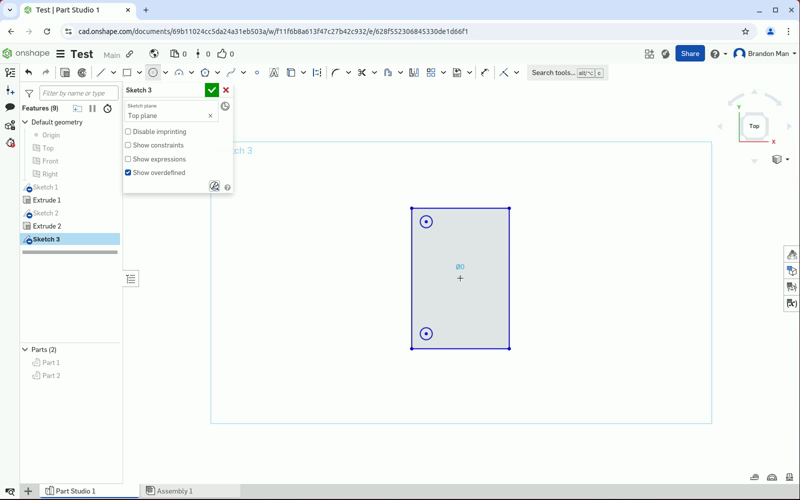
mouse_move(464, 277)
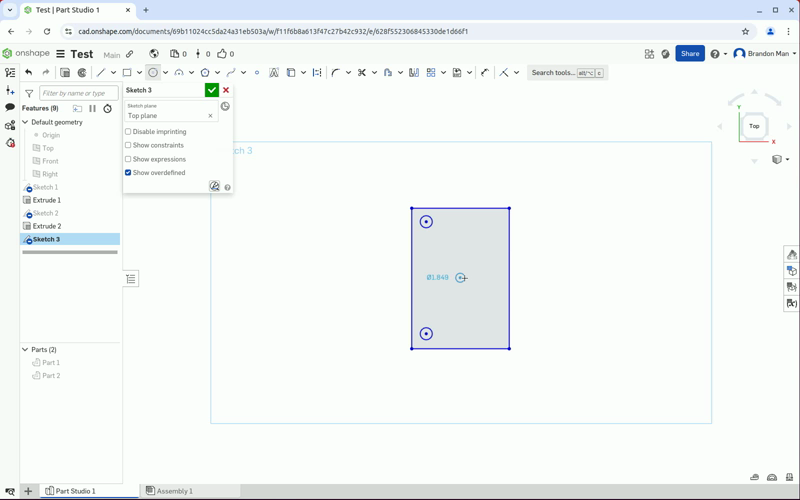
click(464, 277)
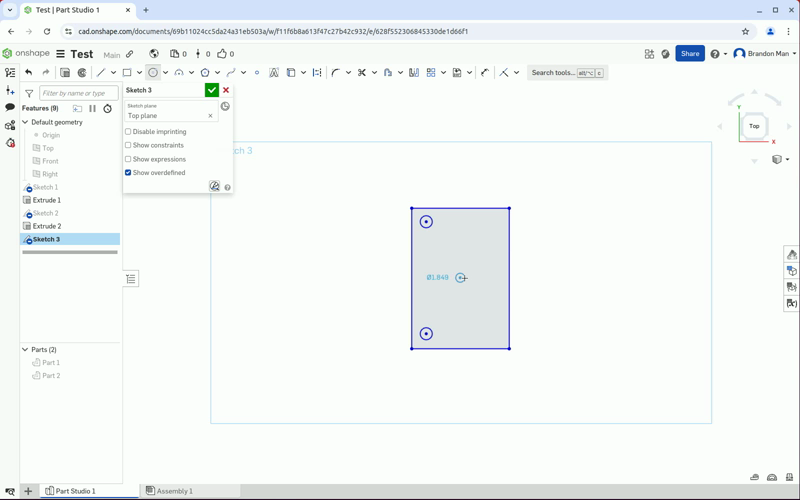
key(esc)
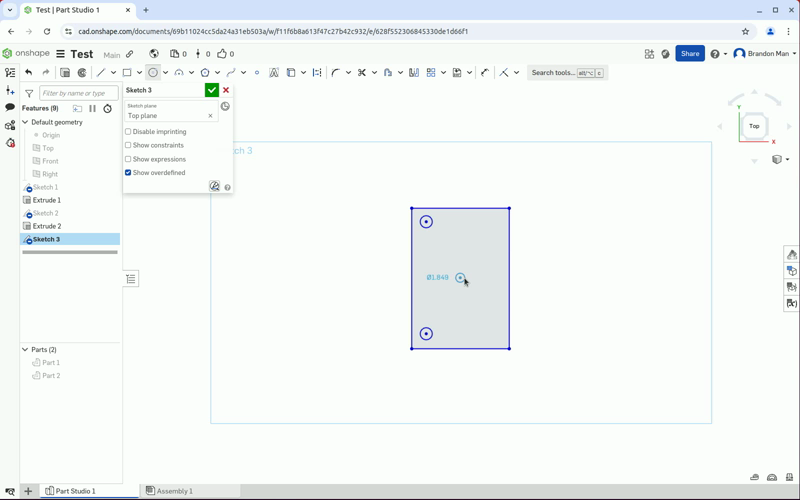
key(c)
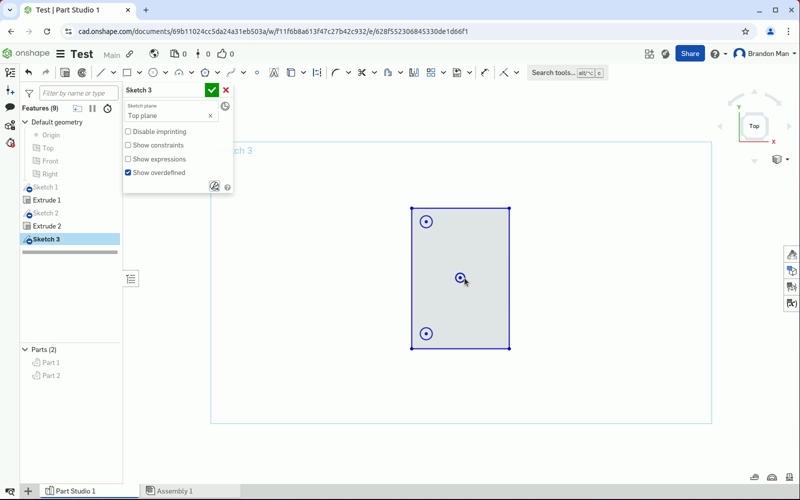
key_down(shift)
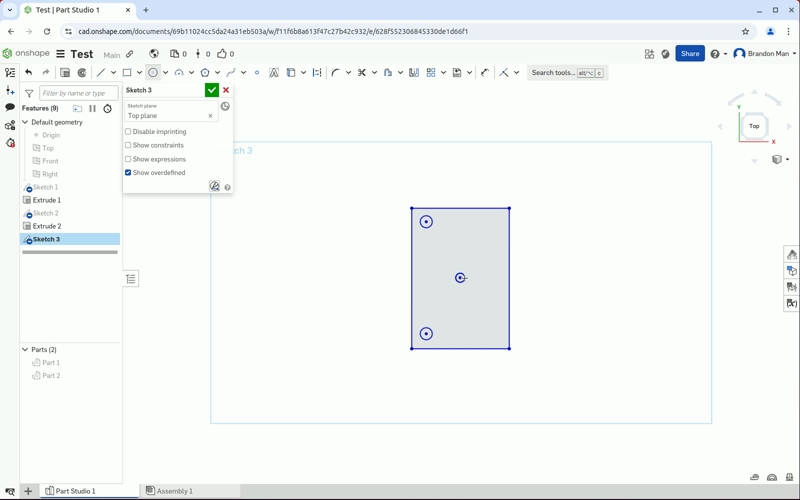
mouse_move(495, 333)
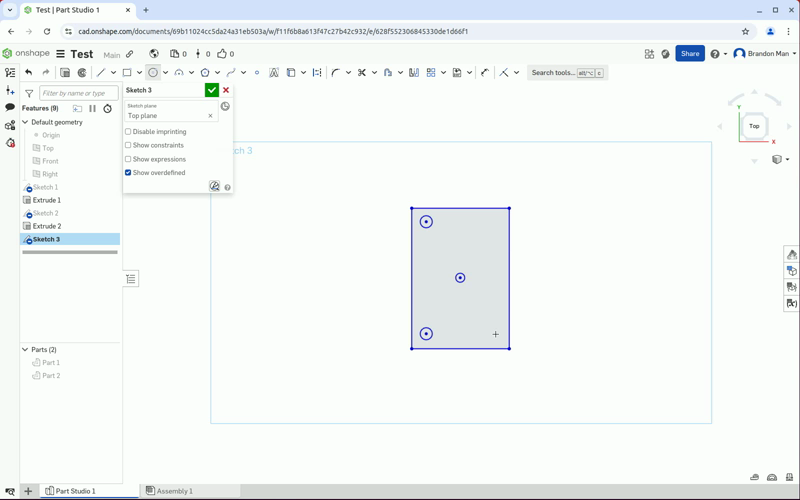
click(495, 333)
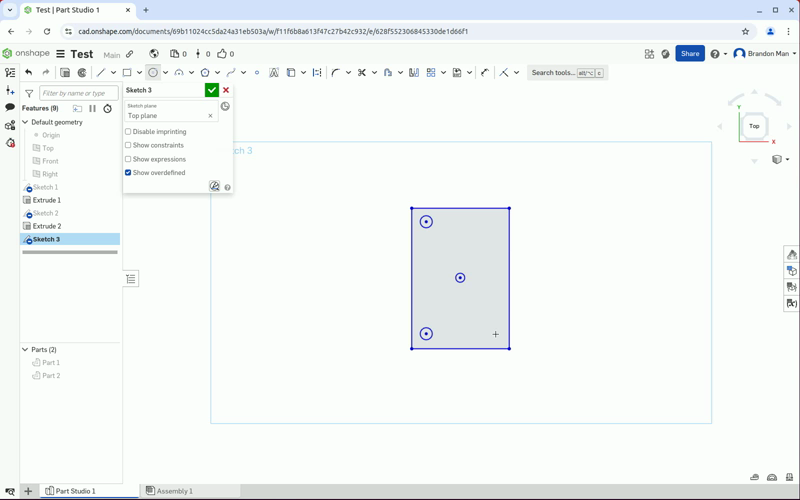
key_up(shift)
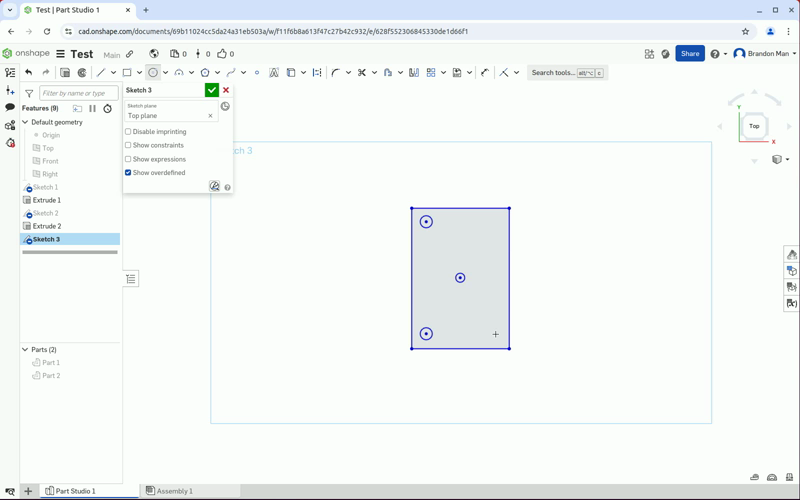
mouse_move(501, 333)
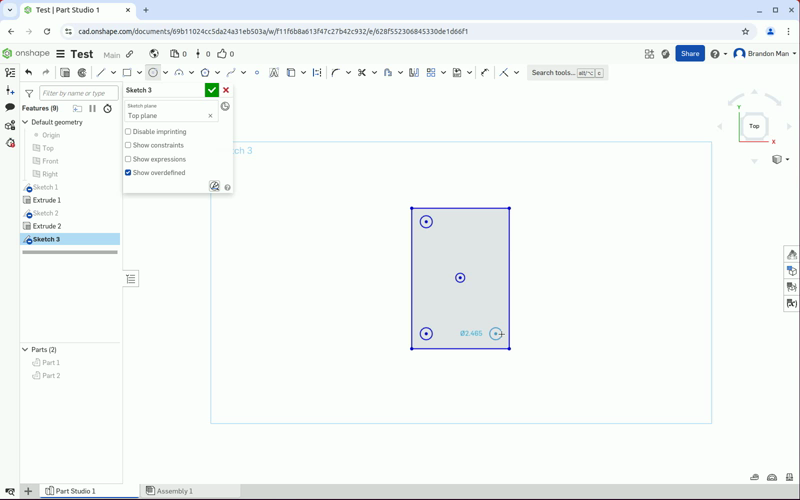
click(501, 333)
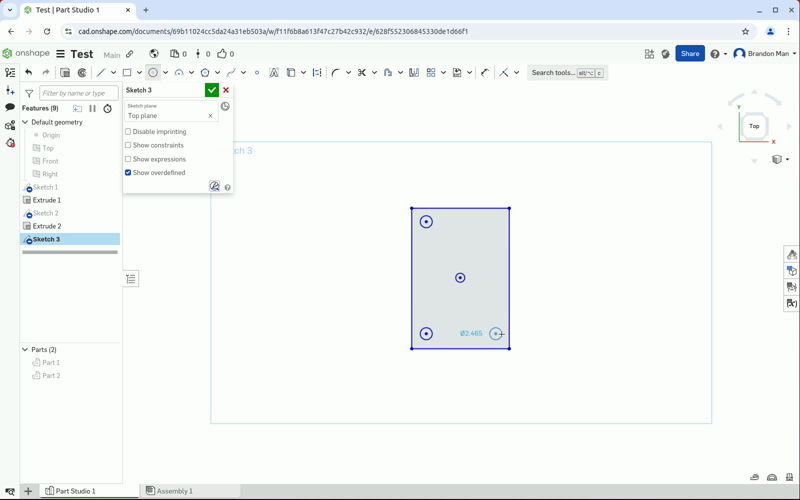
key(esc)
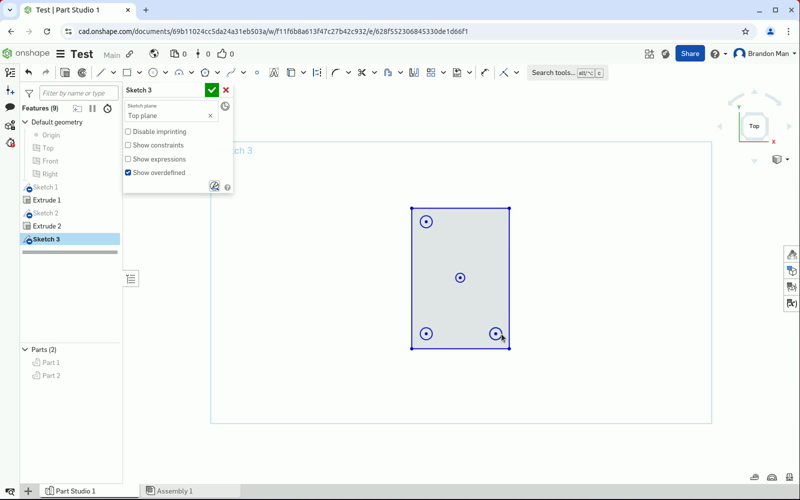
key(c)
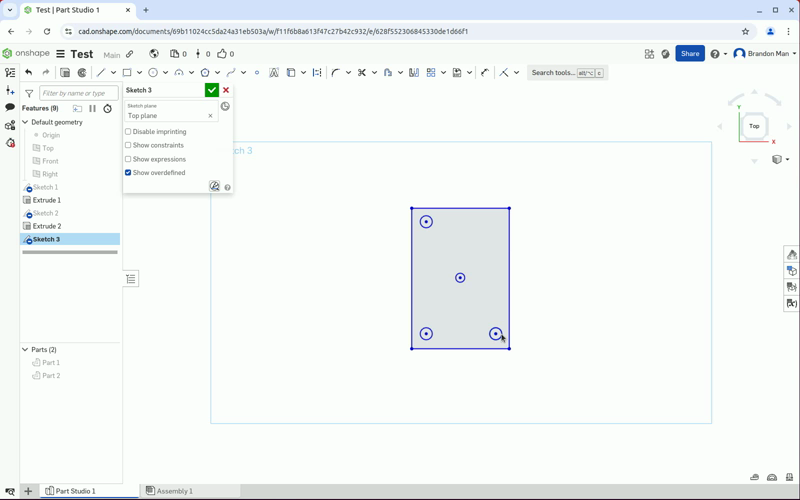
key_down(shift)
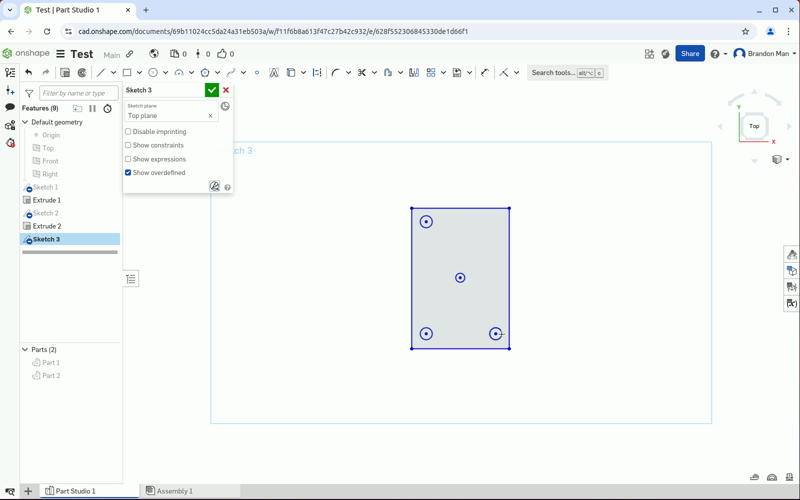
mouse_move(495, 221)
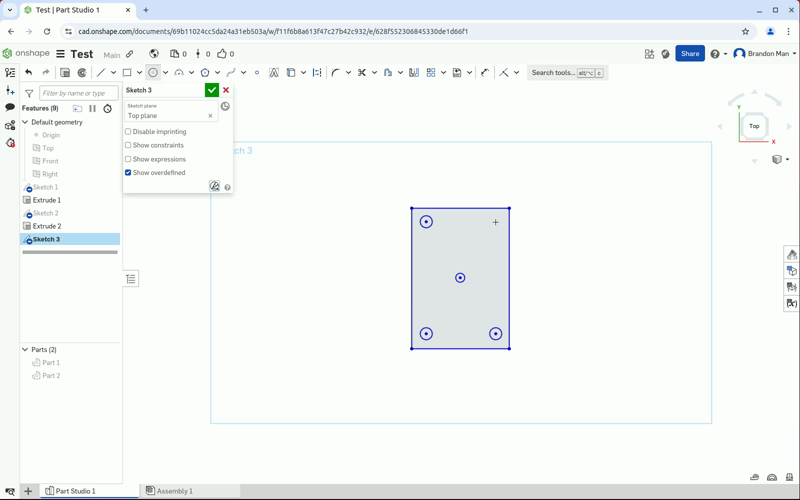
click(495, 221)
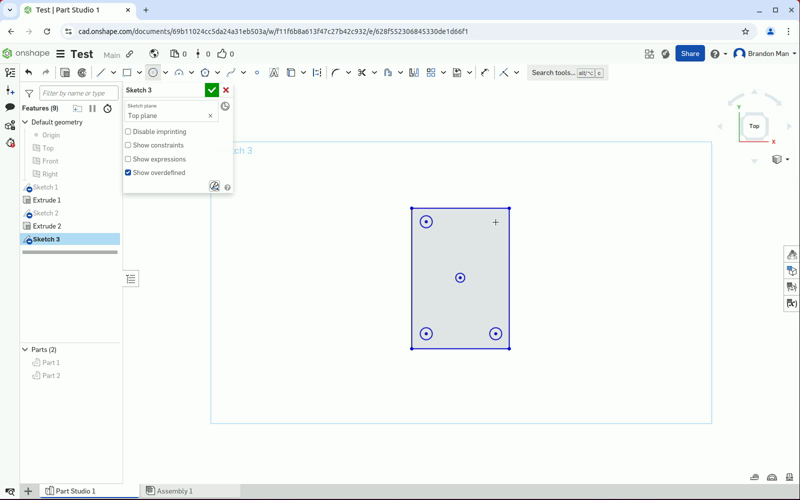
key_up(shift)
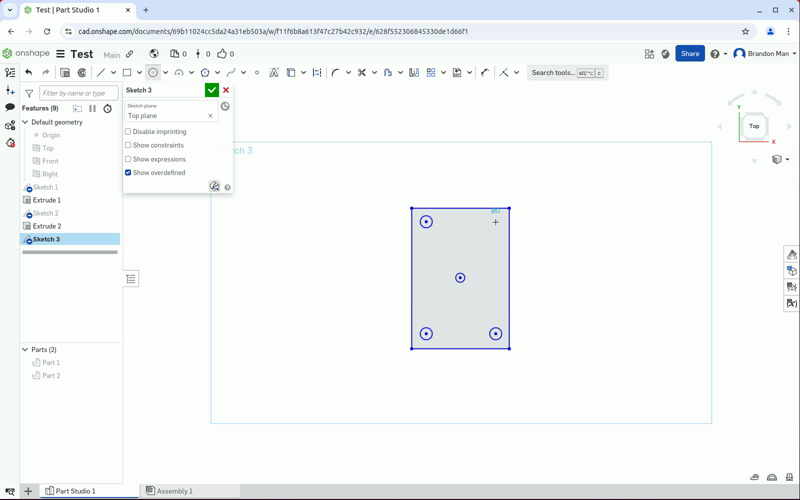
mouse_move(501, 221)
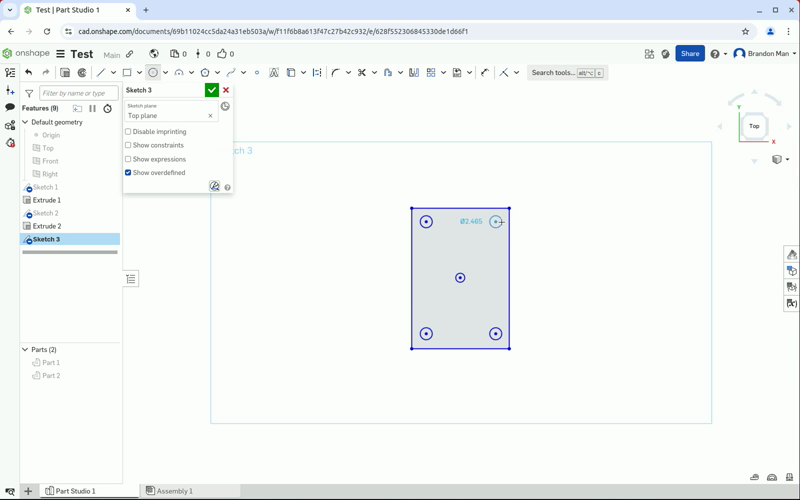
click(501, 221)
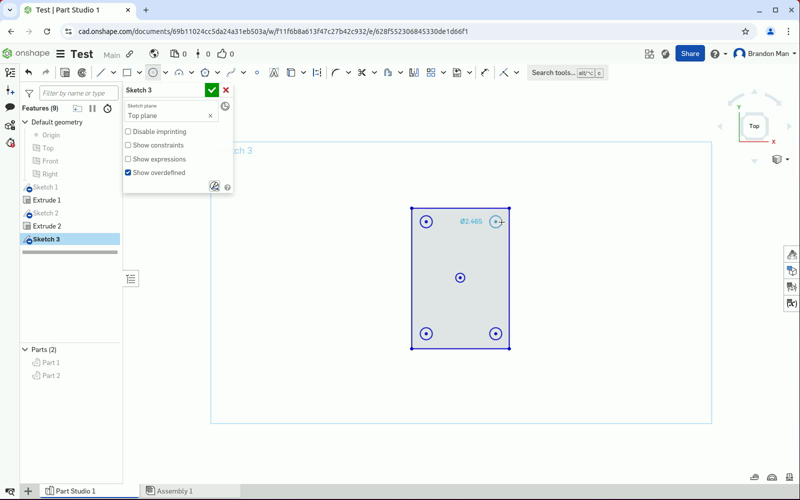
key(esc)
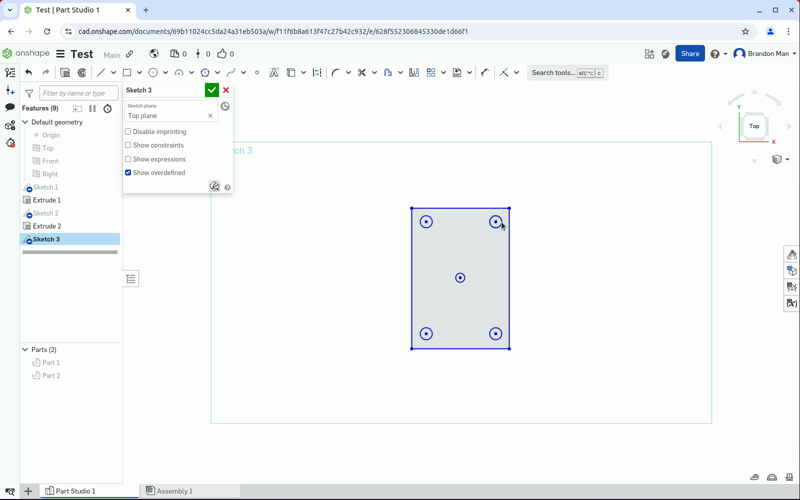
mouse_move(496, 317)
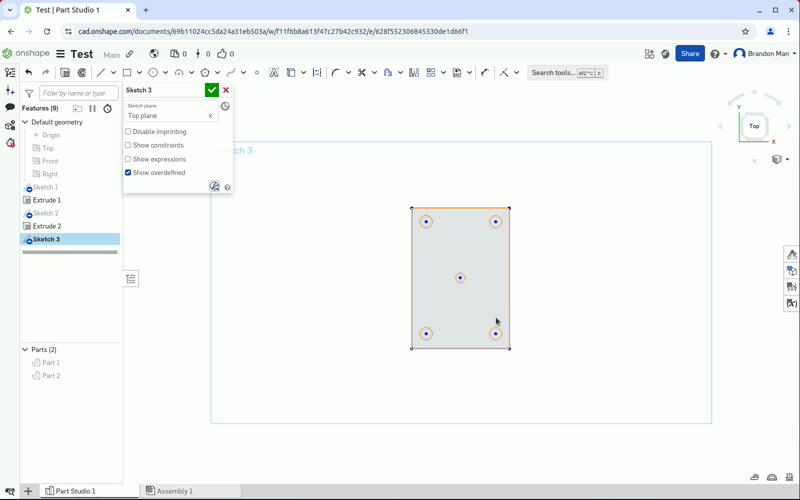
click(496, 317)
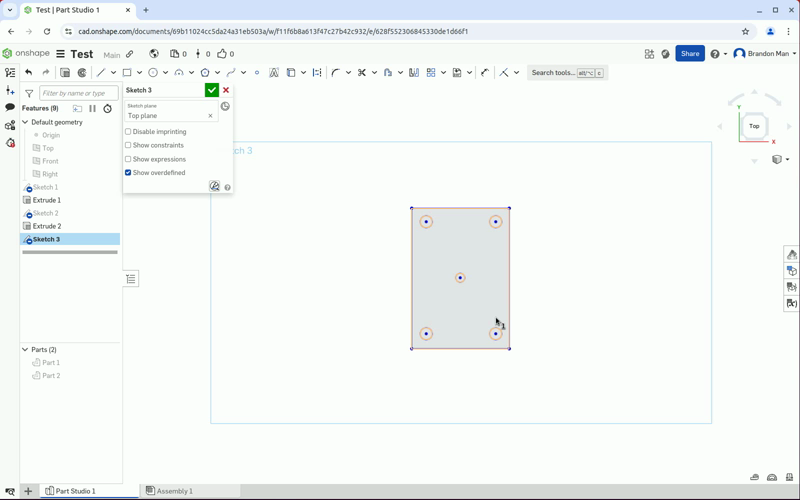
mouse_move(73, 352)
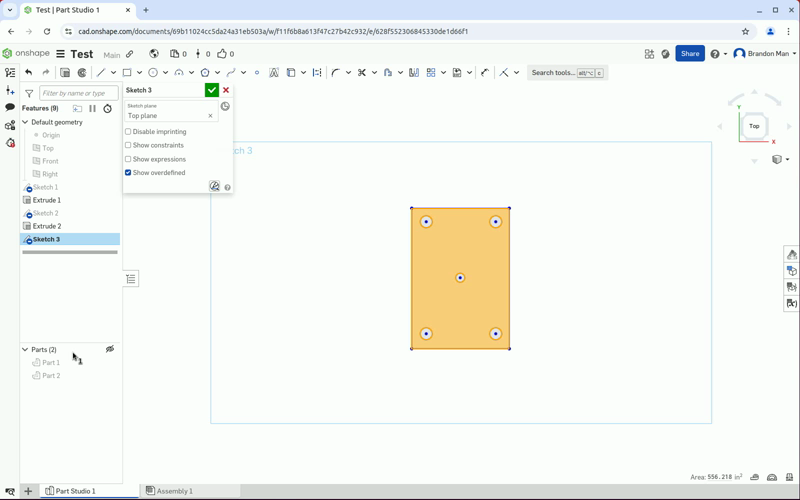
key(shift+y)
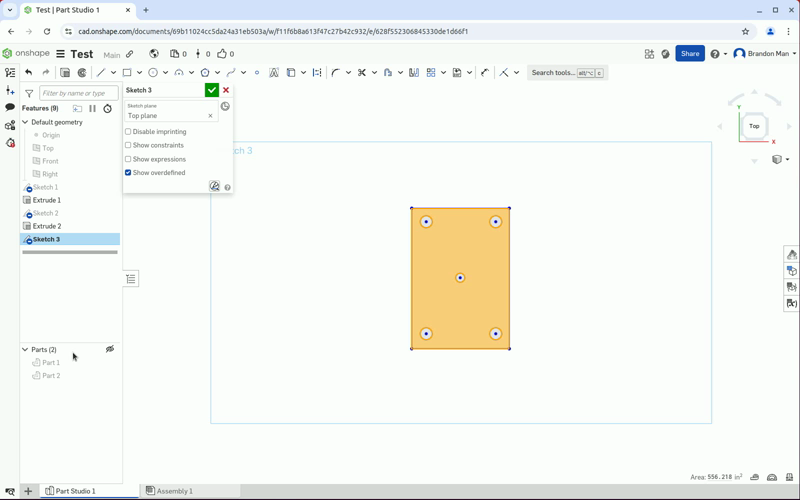
key(shift+e)
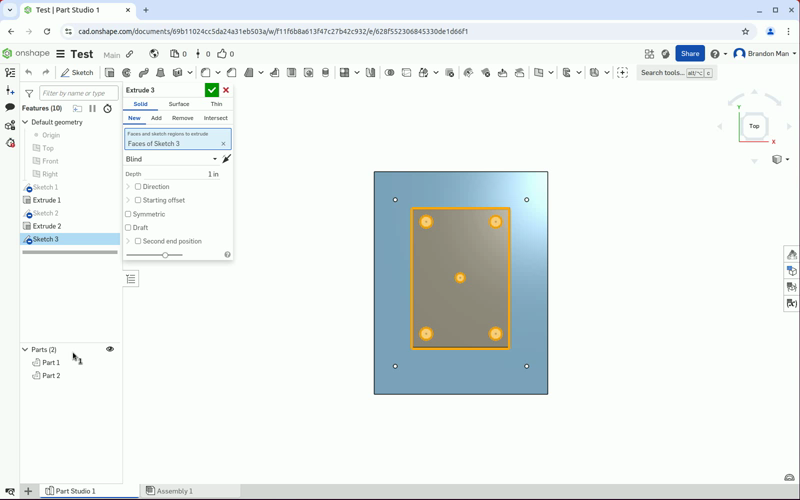
mouse_move(143, 106)
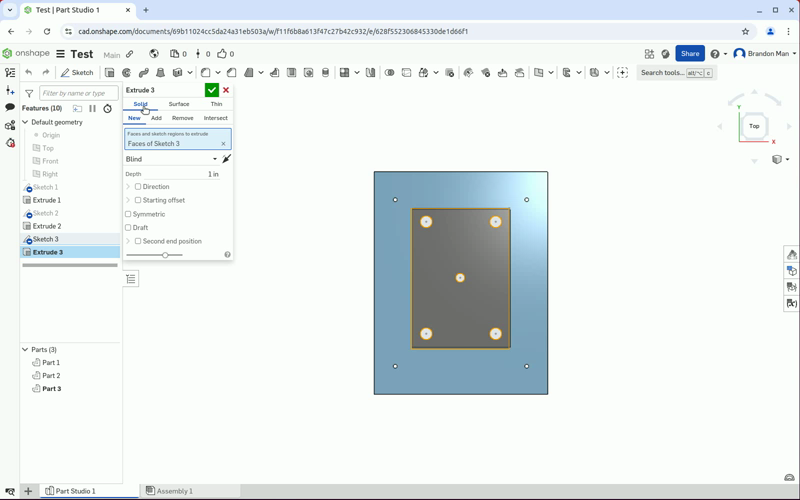
click(143, 106)
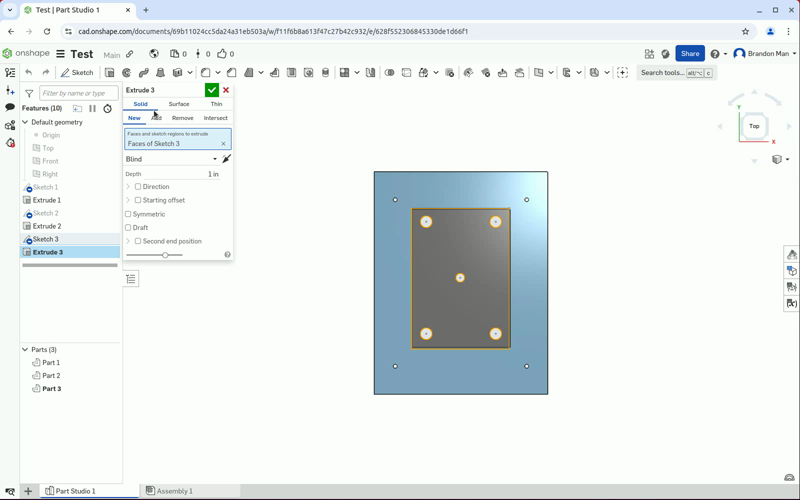
mouse_move(186, 120)
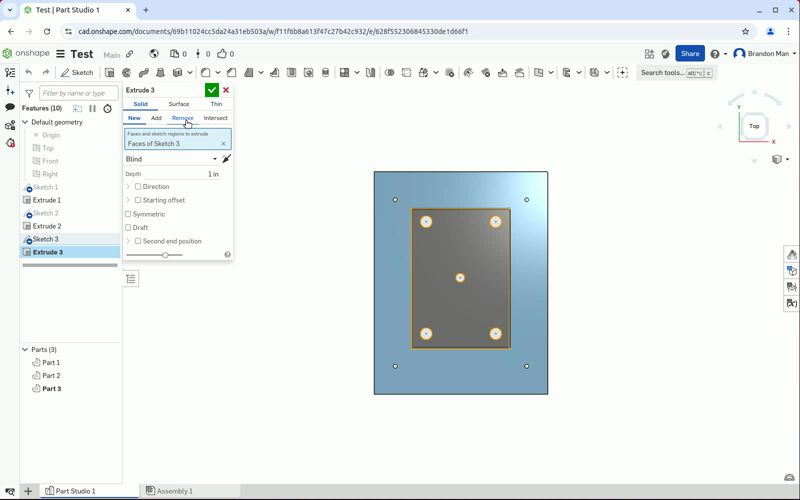
click(186, 120)
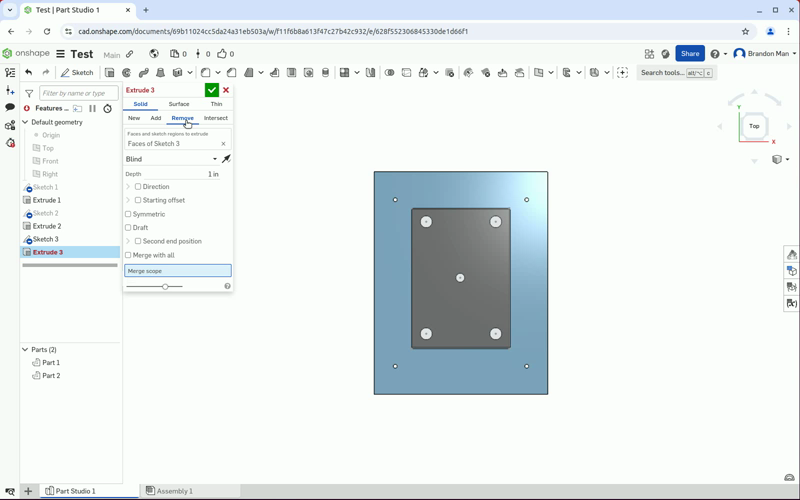
key(tab, 4)
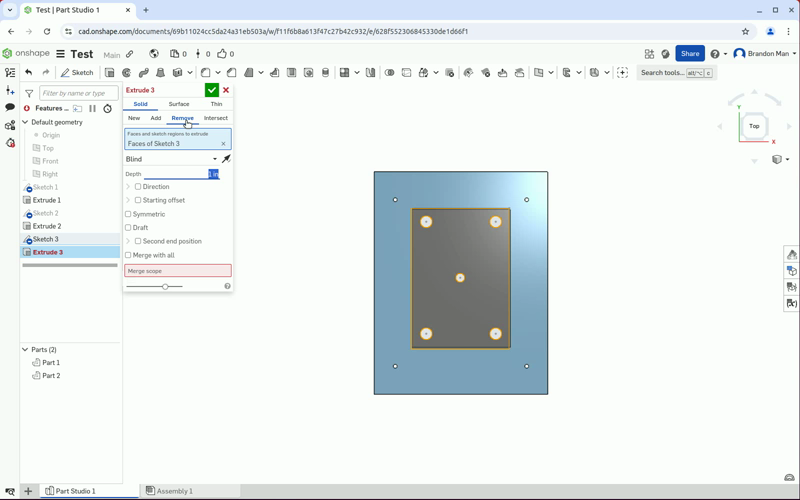
text(-0.963)
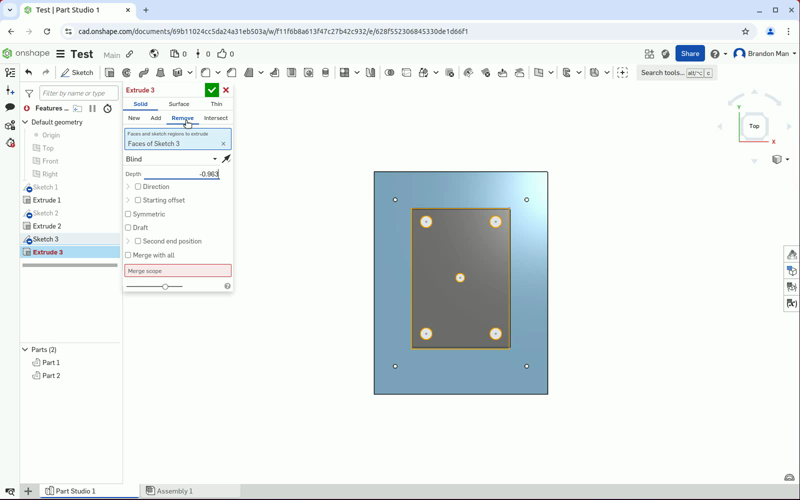
key(tab, 6)
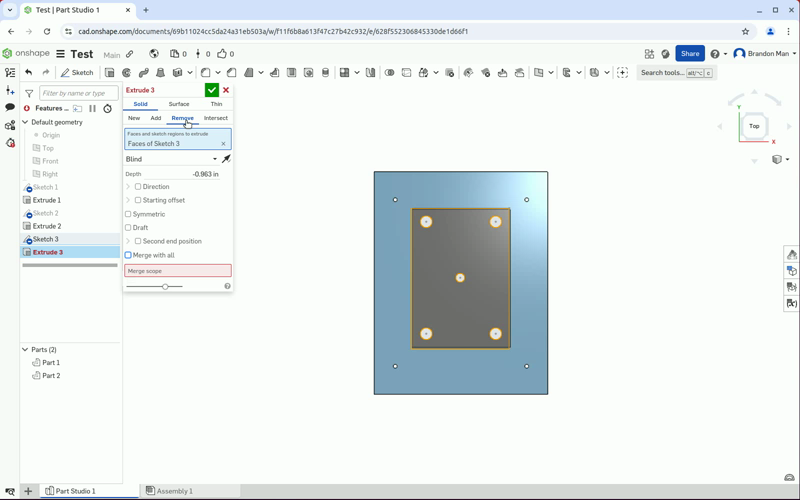
key(space)
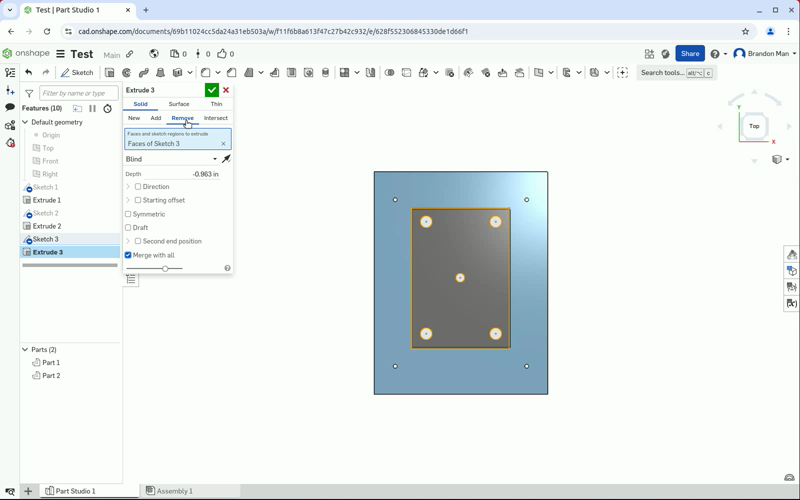
key(enter)
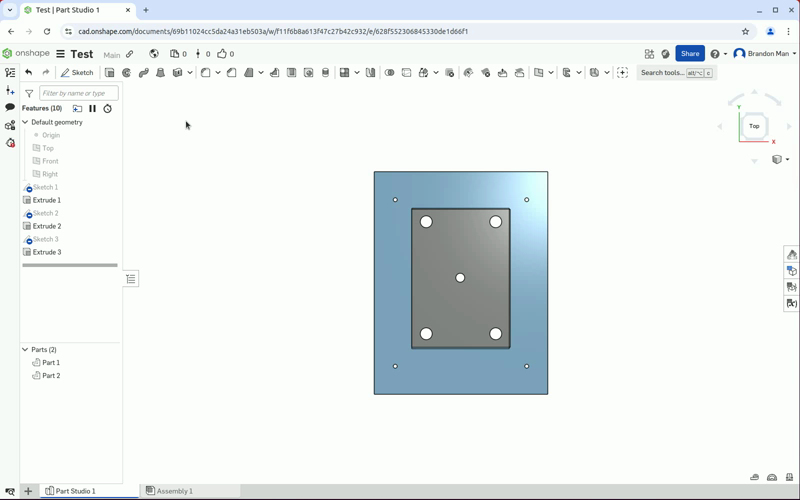
key(shift+h)
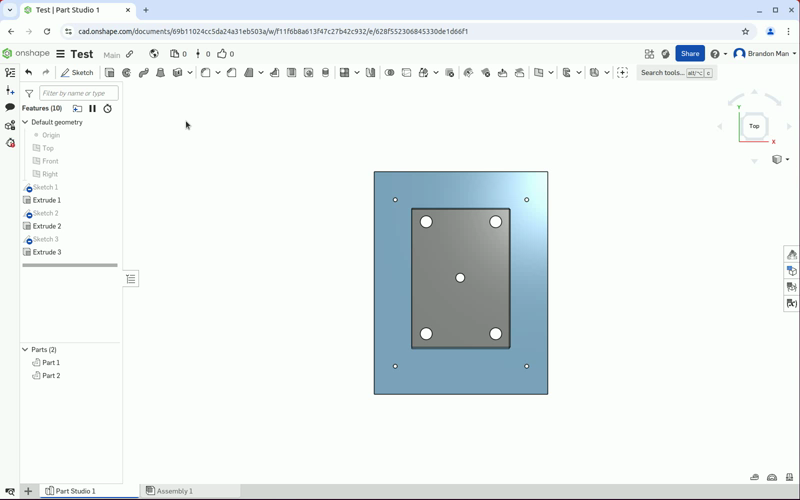
key(shift+h)
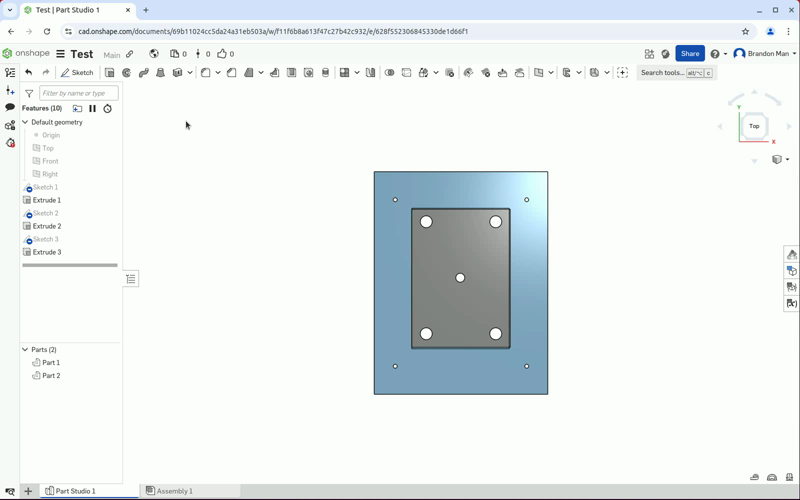
key(shift+7)
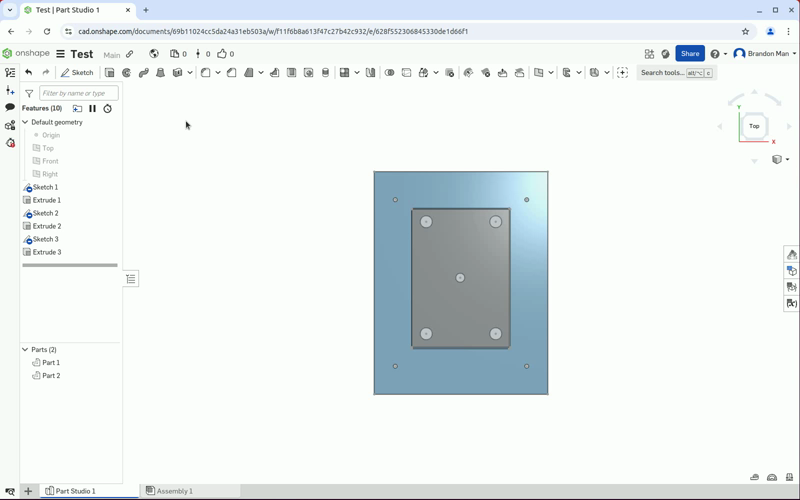
key(up, 3)
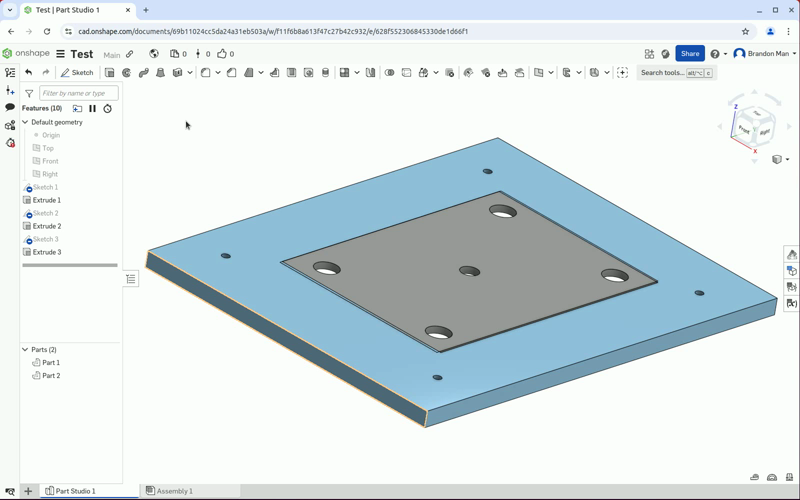
key(left, 3)
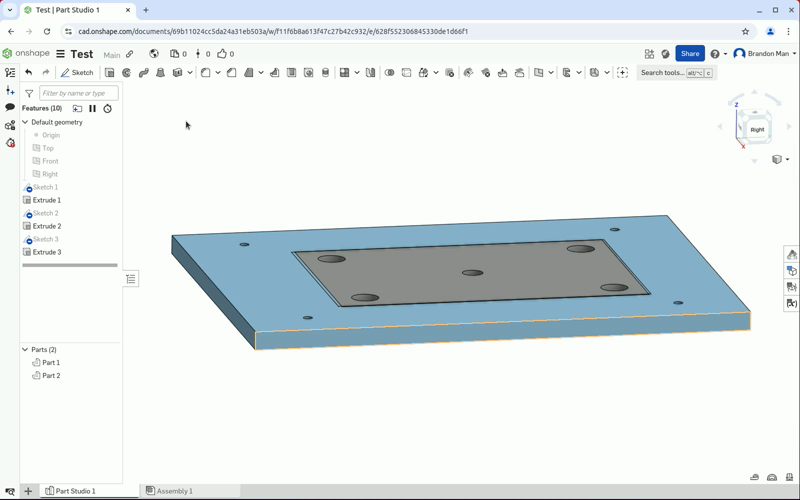
key(right, 3)
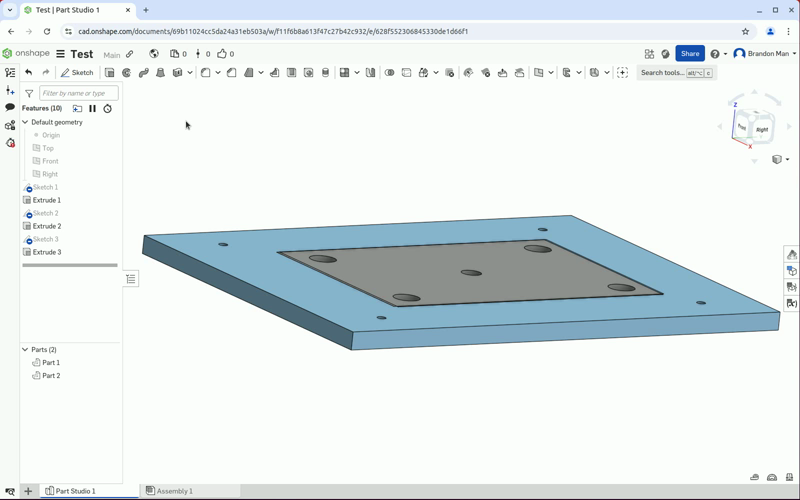
key(down, 3)
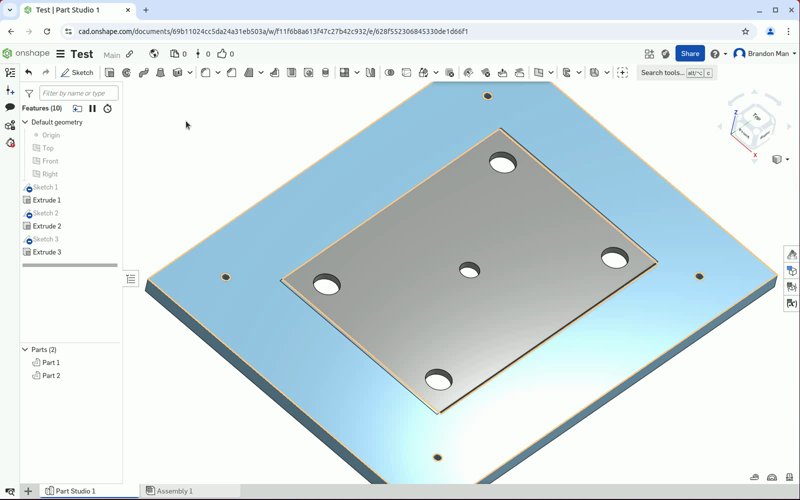
mouse_move(73, 189)
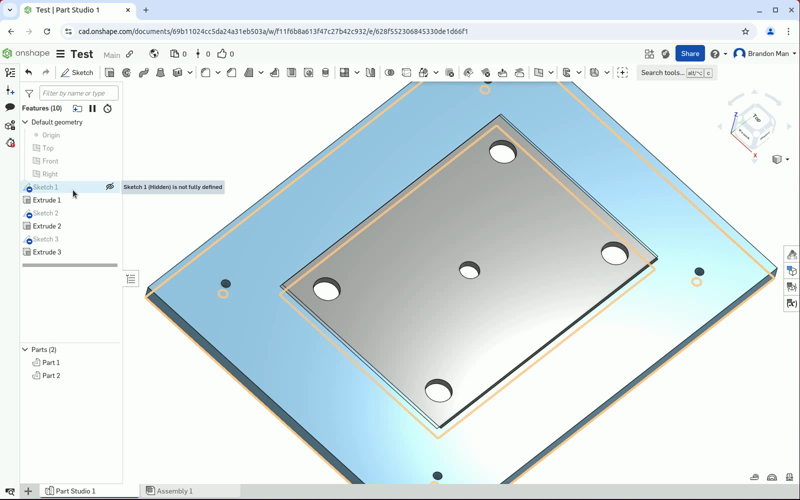
click(73, 189)